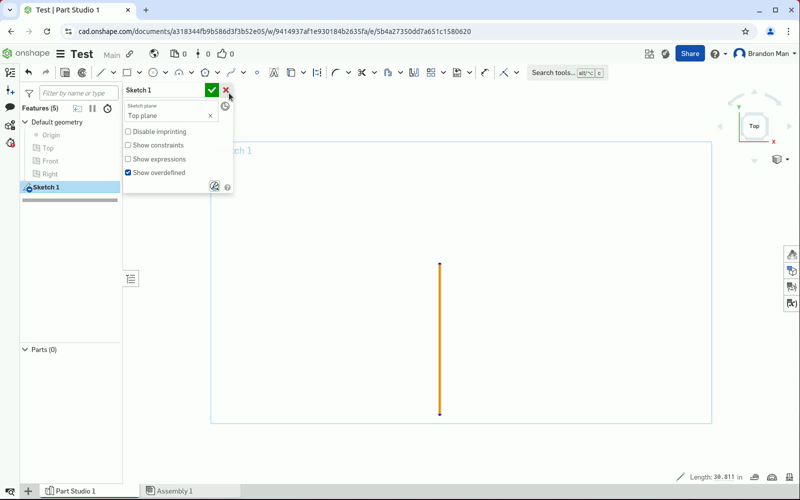
key(shift+h)
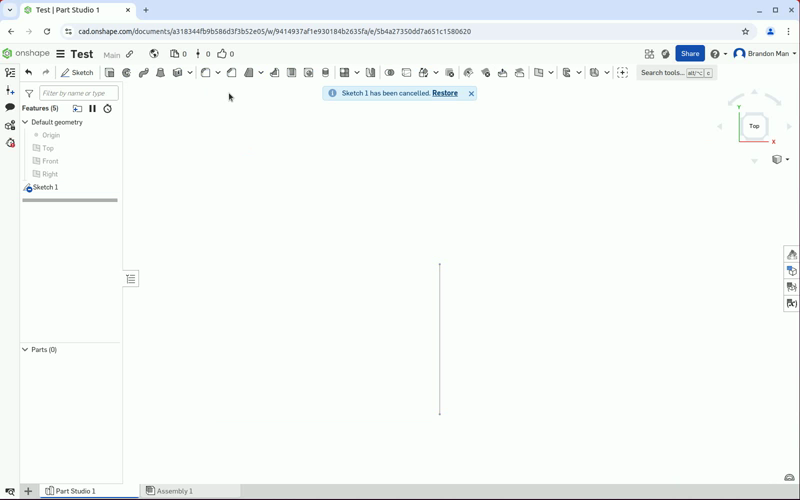
key(shift+s)
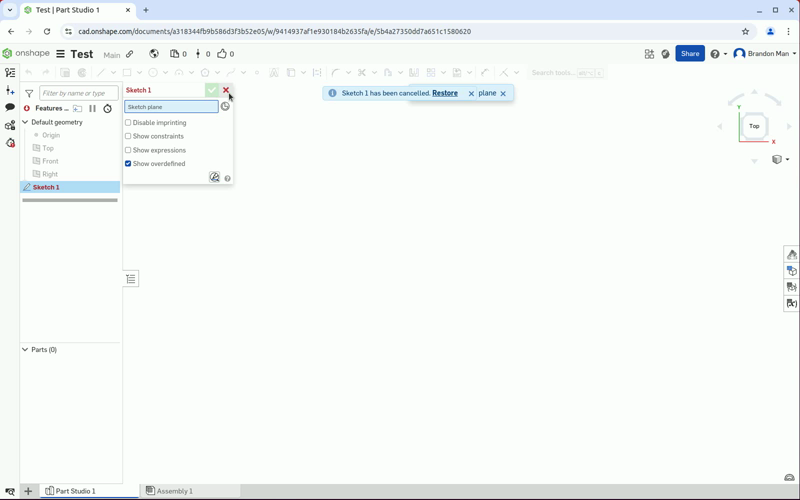
mouse_move(73, 150)
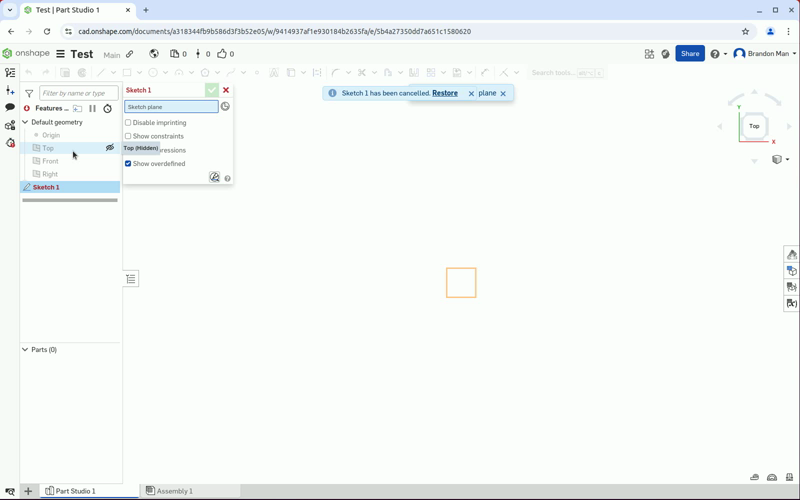
click(73, 150)
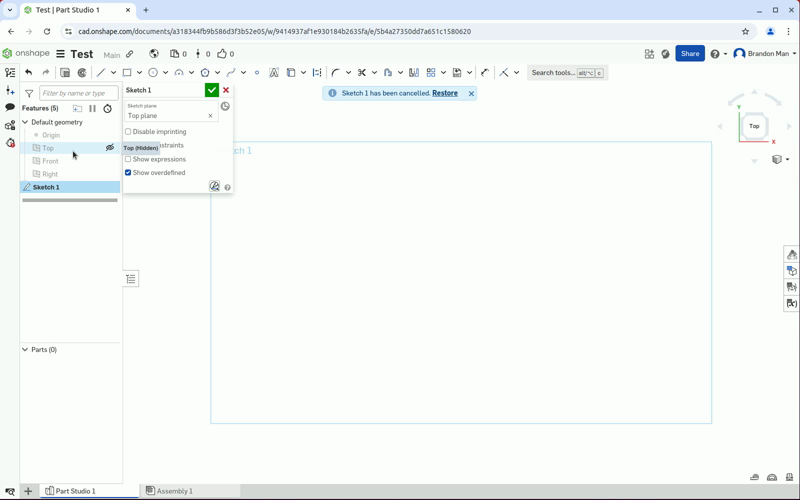
mouse_move(73, 352)
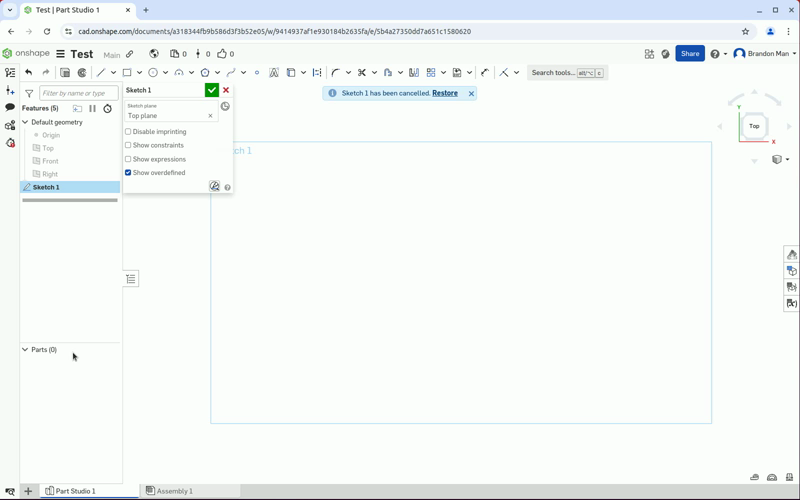
key(y)
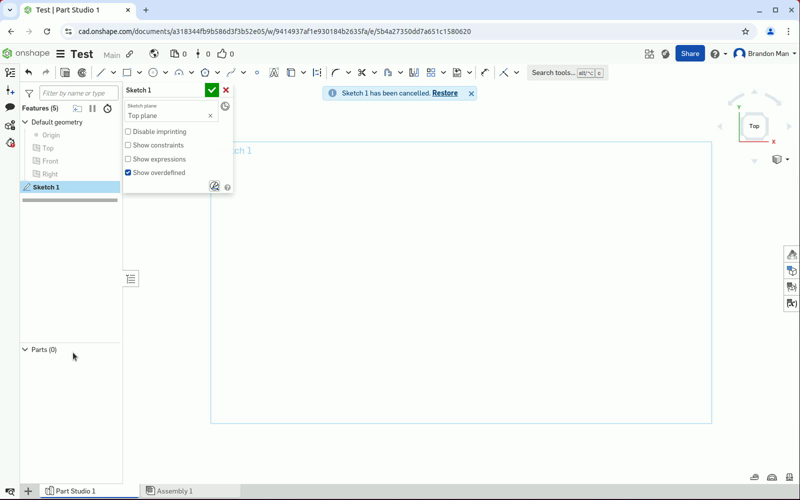
key(a)
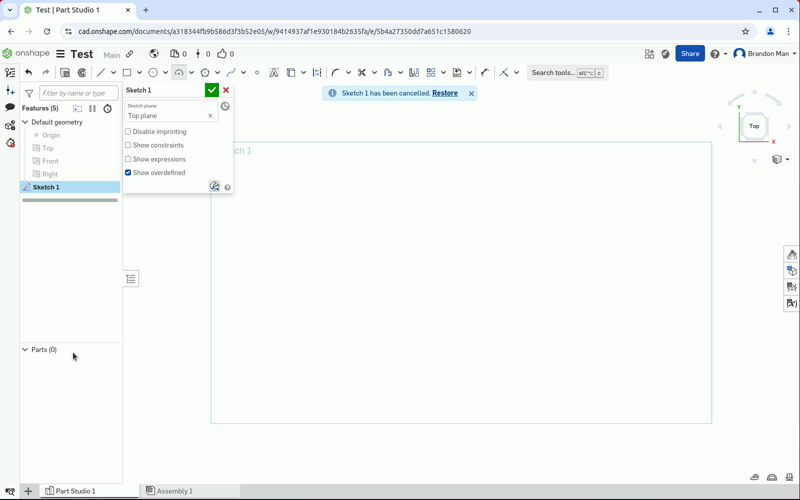
key_down(shift)
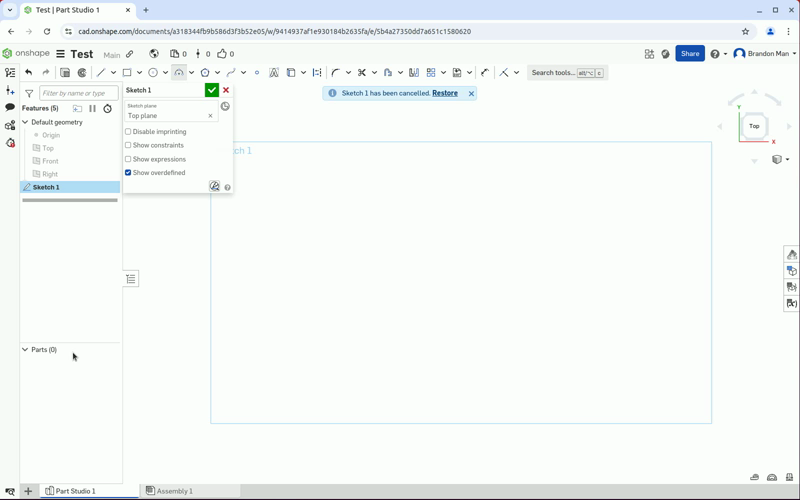
mouse_move(348, 282)
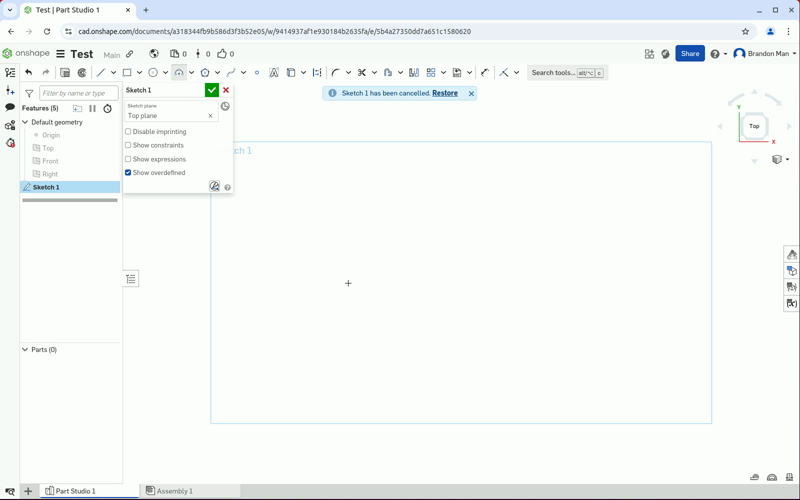
click(348, 282)
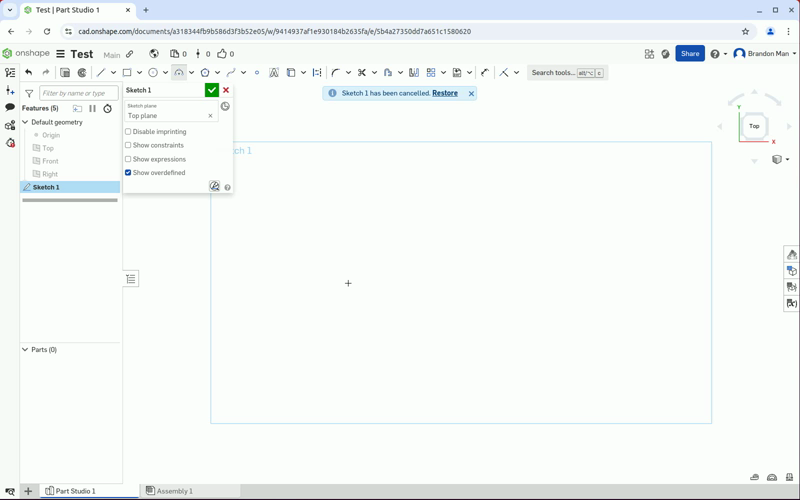
key_up(shift)
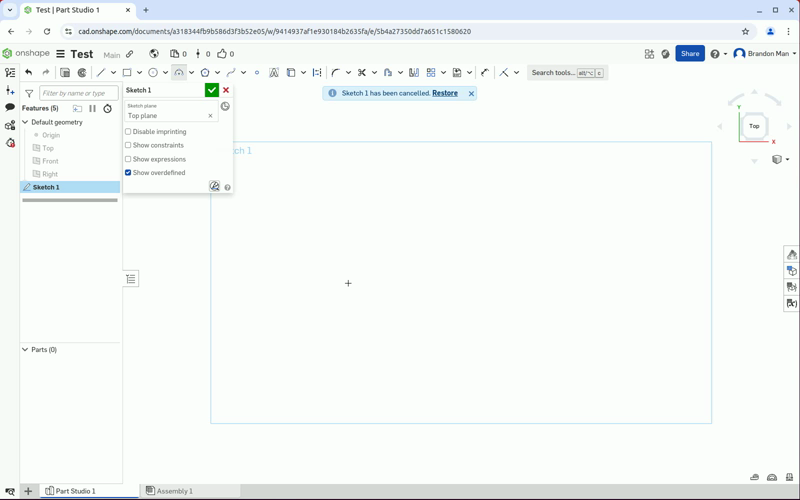
key_down(shift)
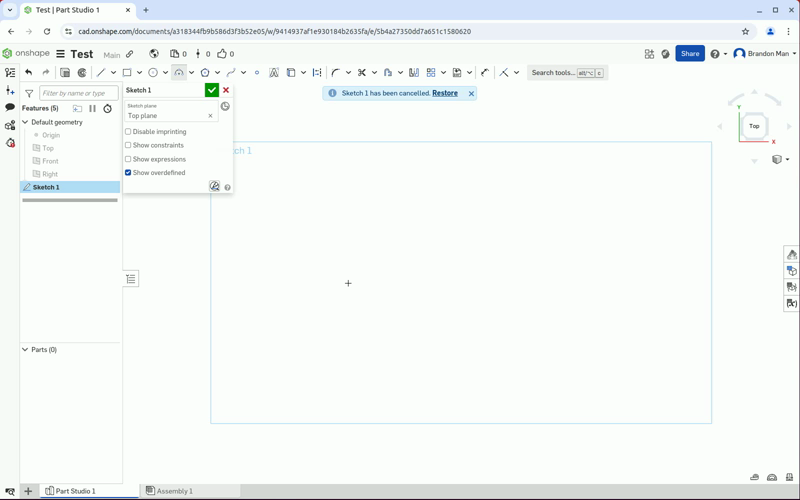
mouse_move(460, 395)
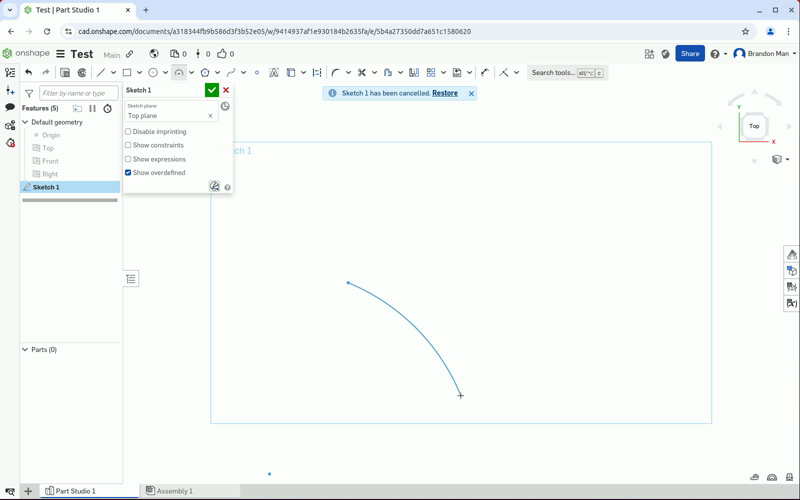
click(460, 395)
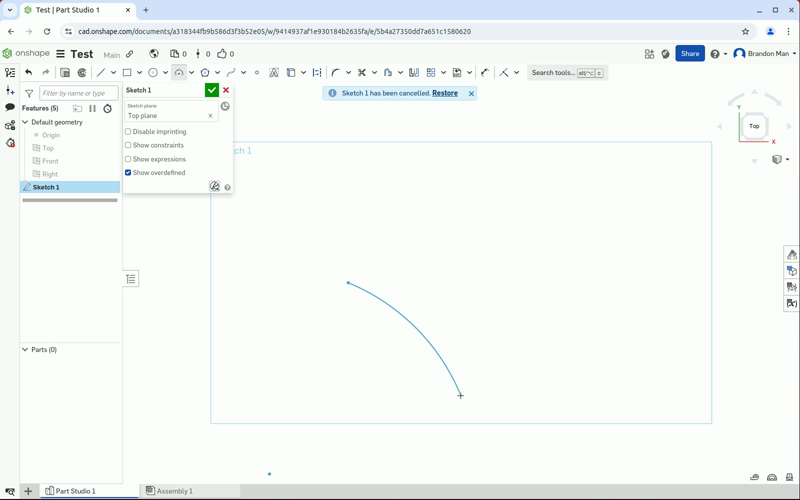
mouse_move(381, 362)
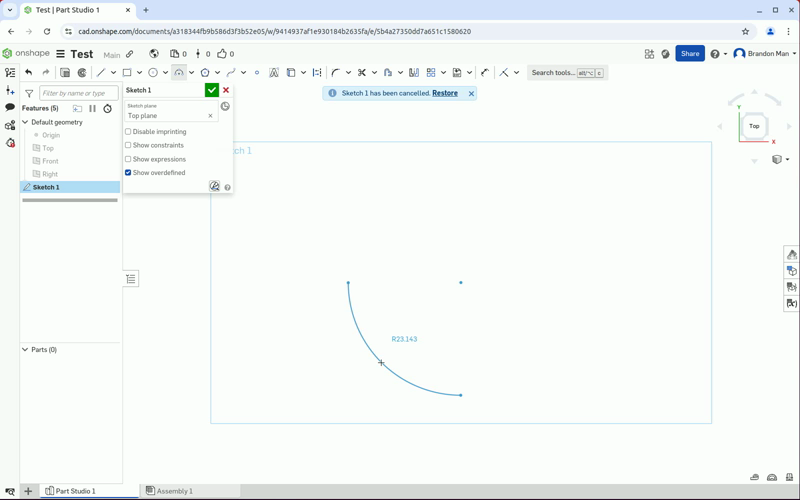
click(381, 362)
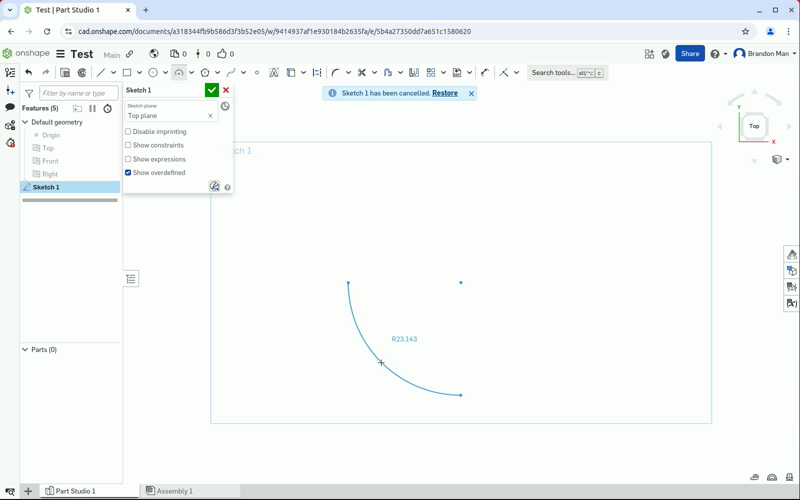
key_up(shift)
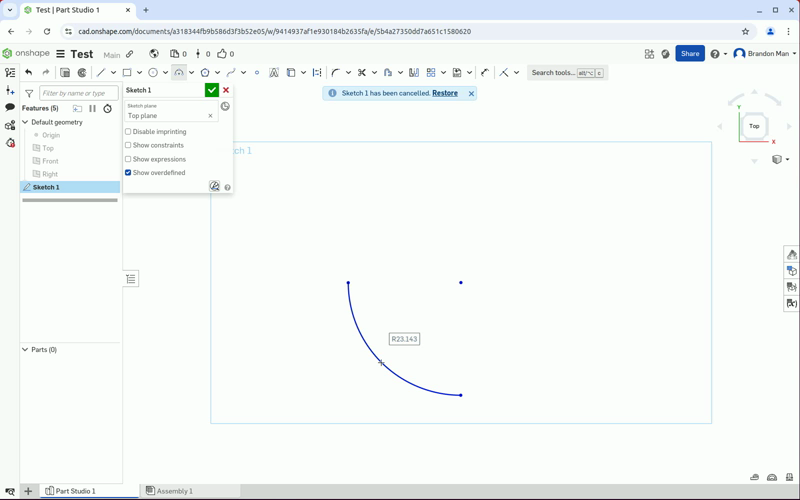
key(esc)
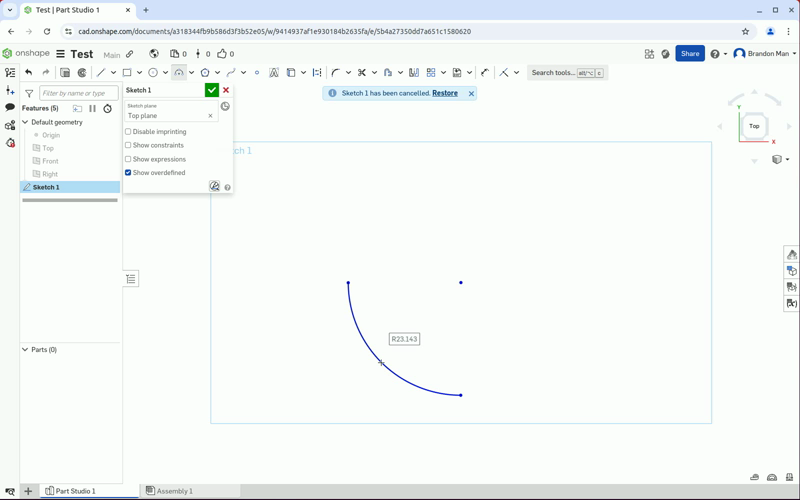
key(l)
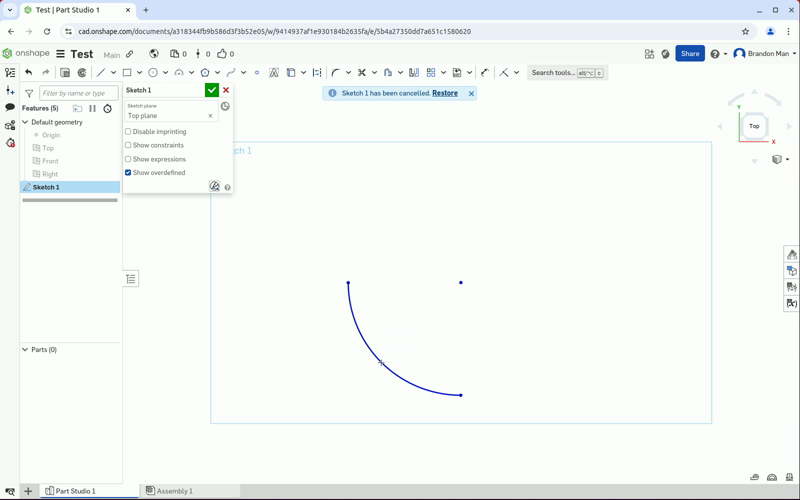
mouse_move(460, 395)
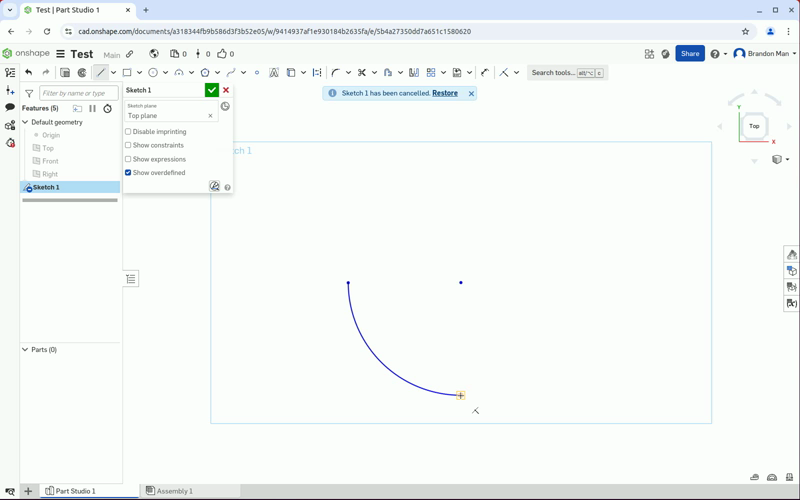
click(460, 395)
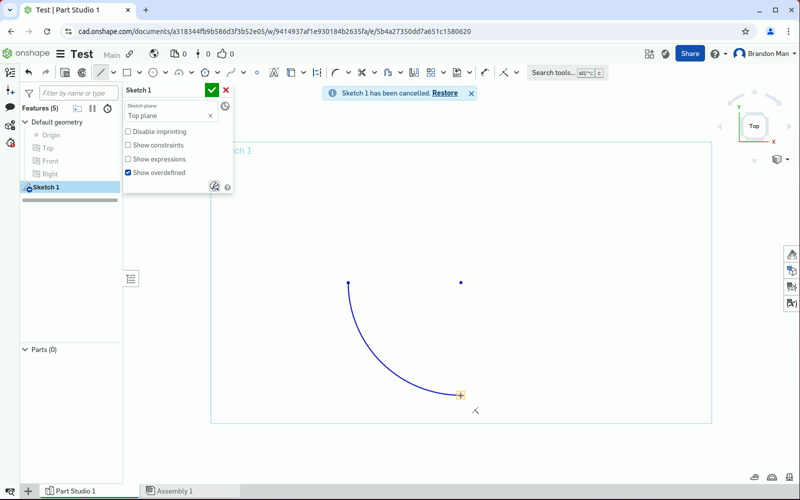
key_down(shift)
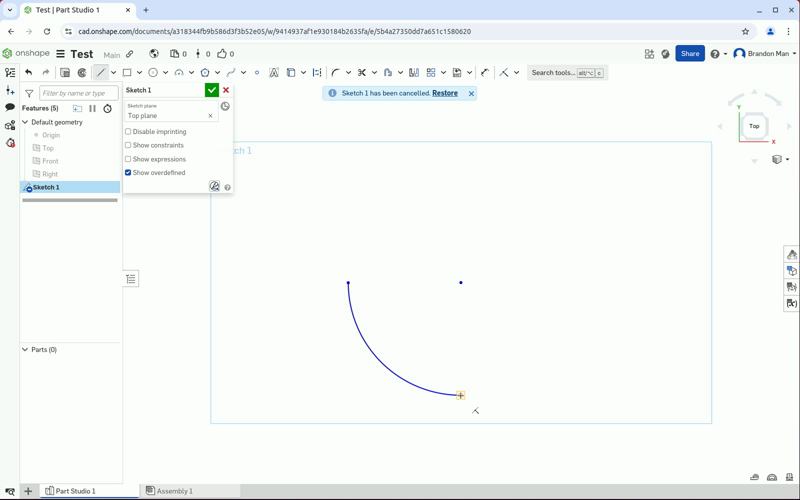
mouse_move(490, 395)
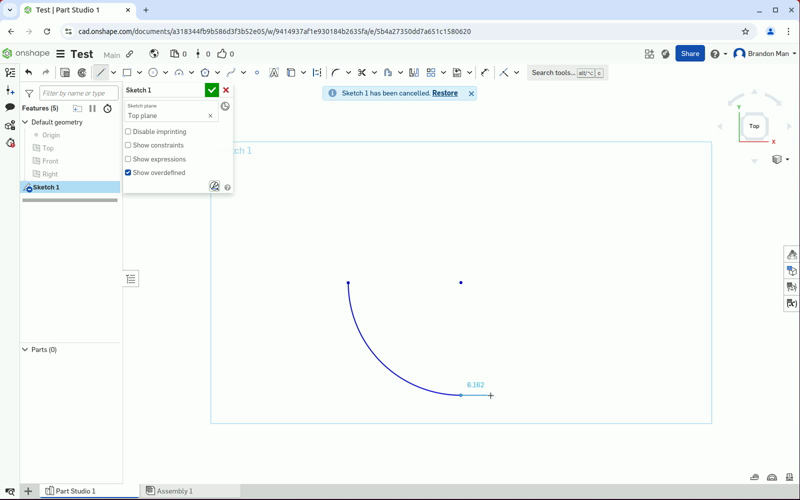
mouse_move(460, 378)
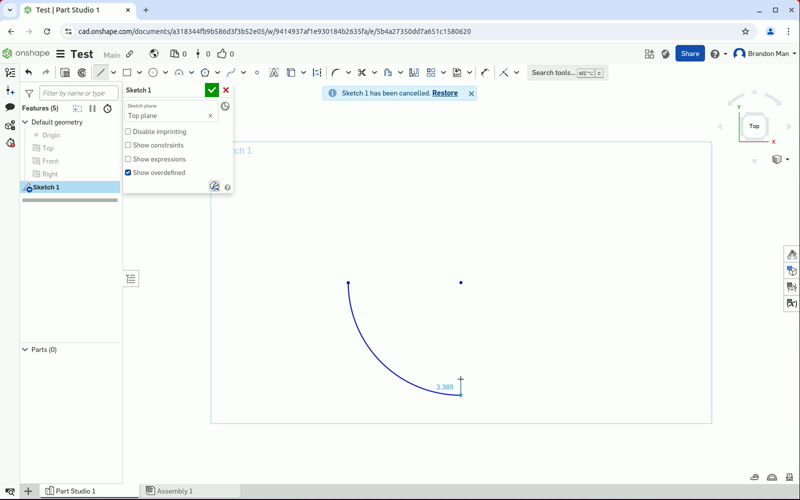
click(460, 378)
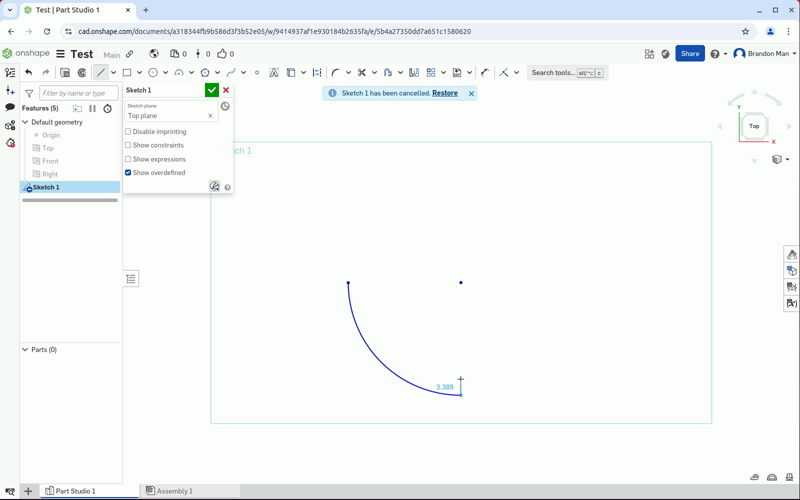
key_up(shift)
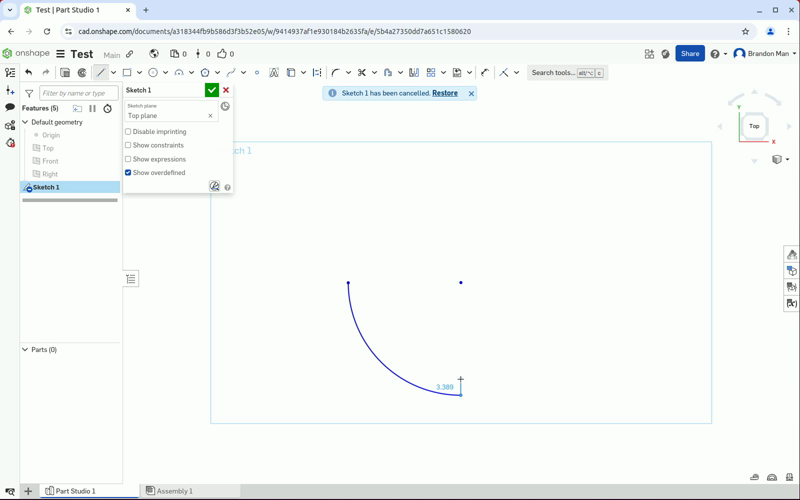
key(esc)
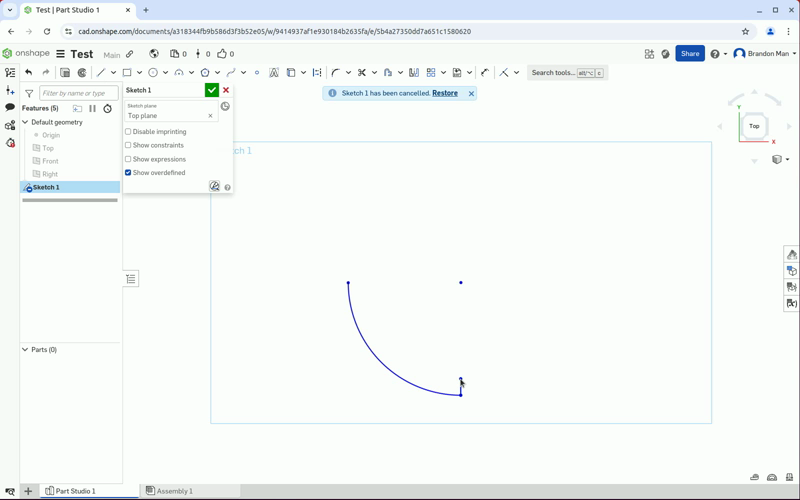
key(a)
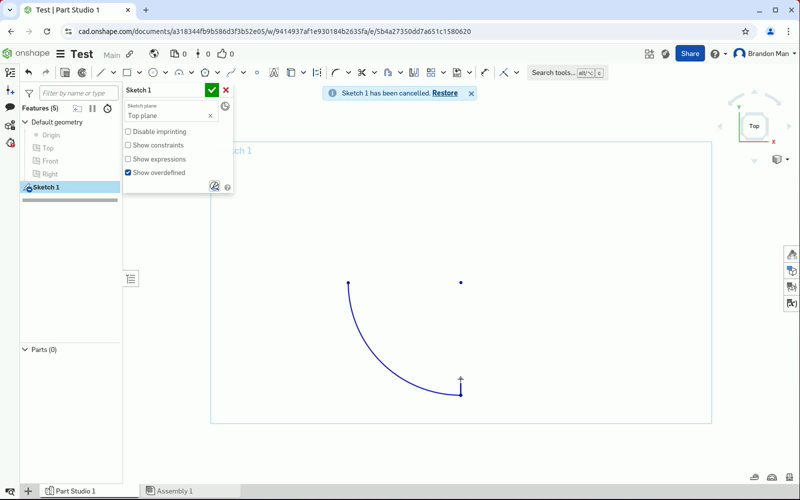
mouse_move(460, 378)
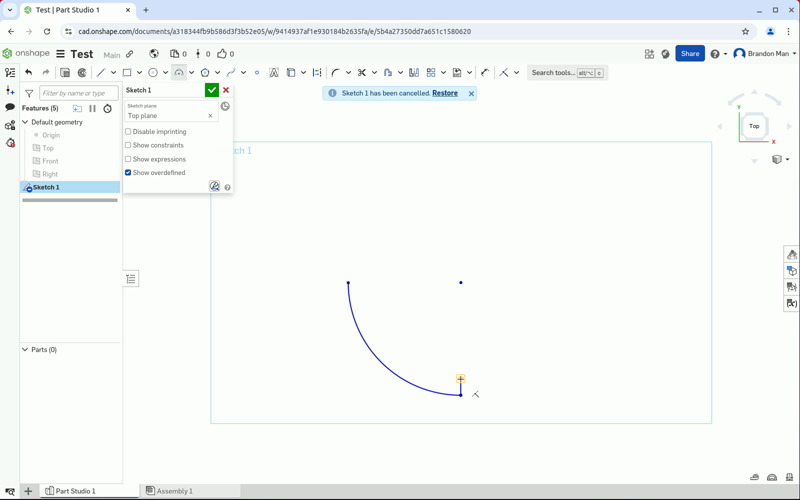
click(460, 378)
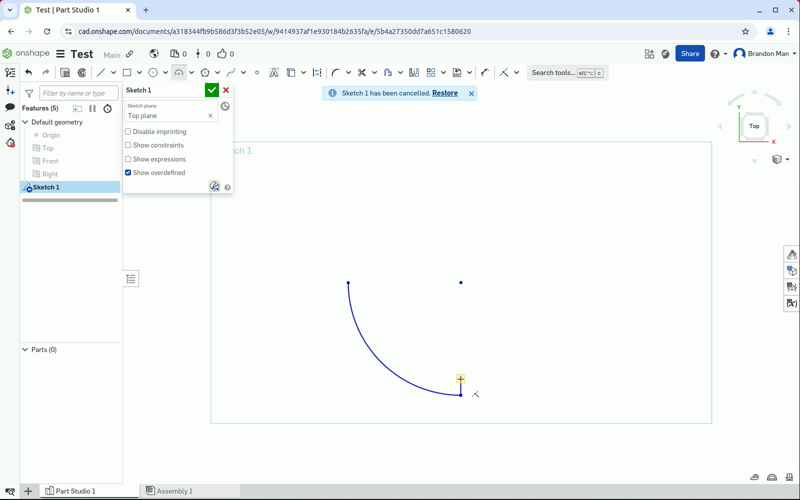
key_down(shift)
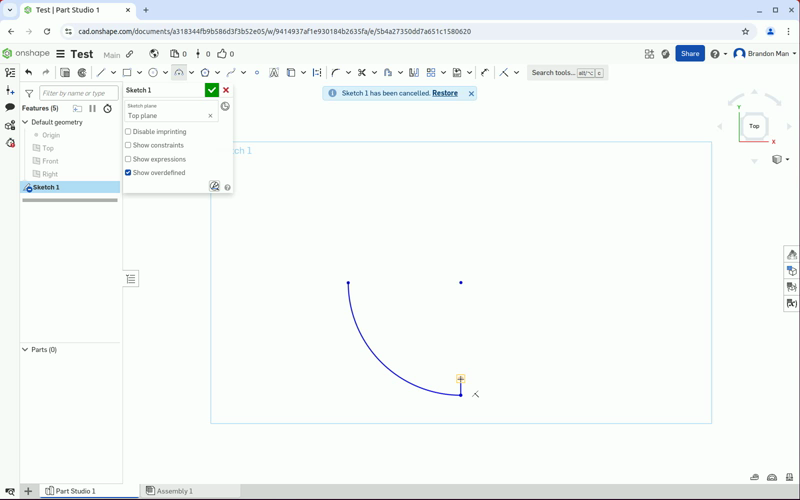
mouse_move(364, 282)
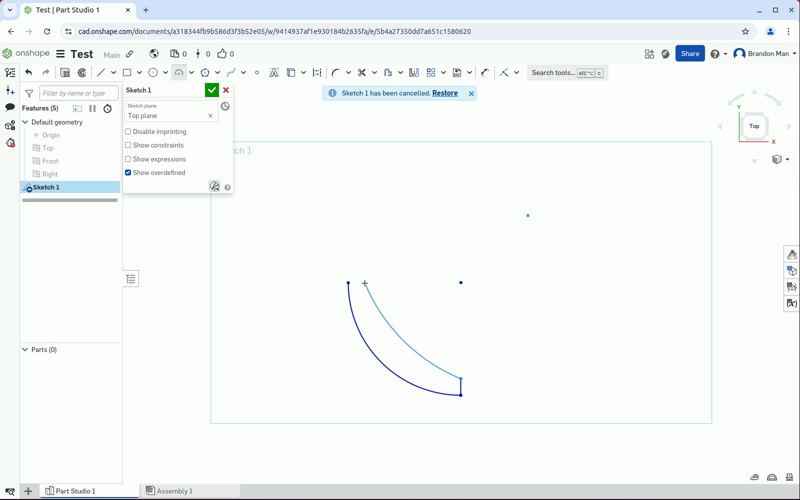
click(364, 282)
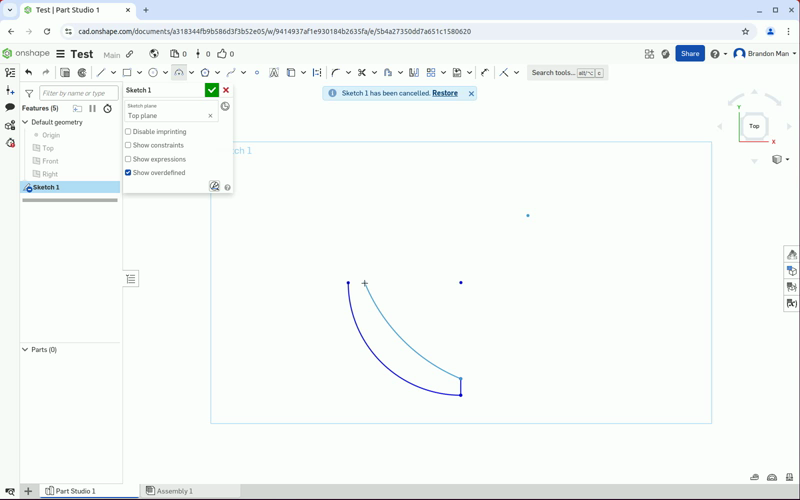
mouse_move(392, 350)
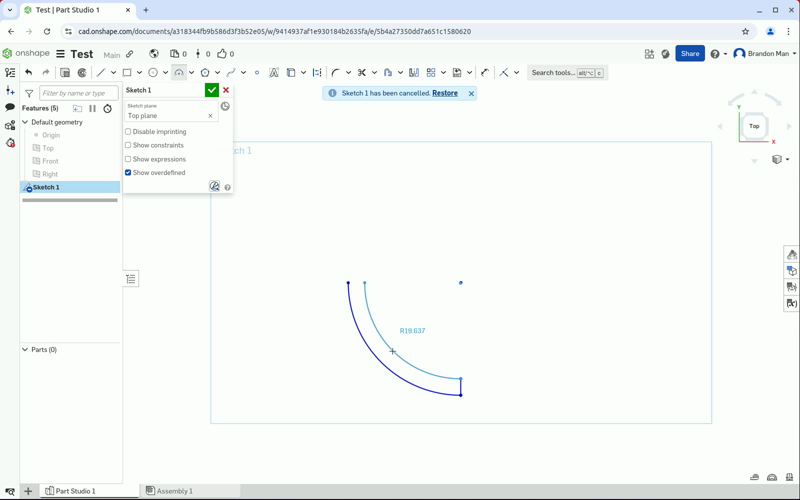
click(392, 350)
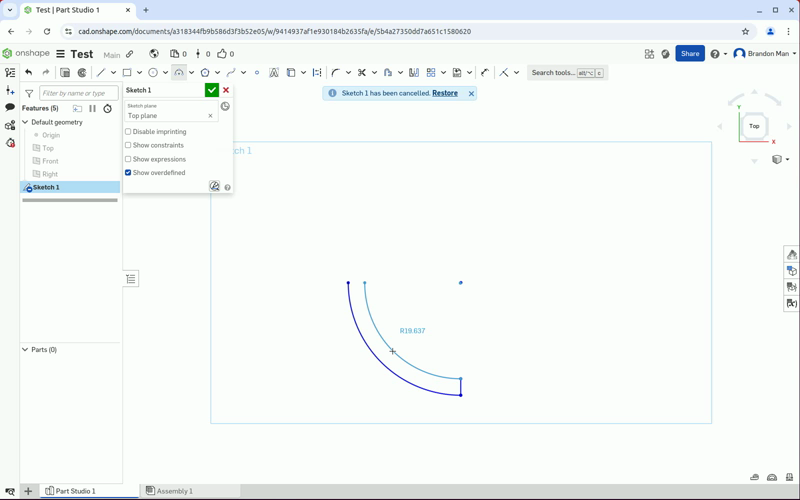
key_up(shift)
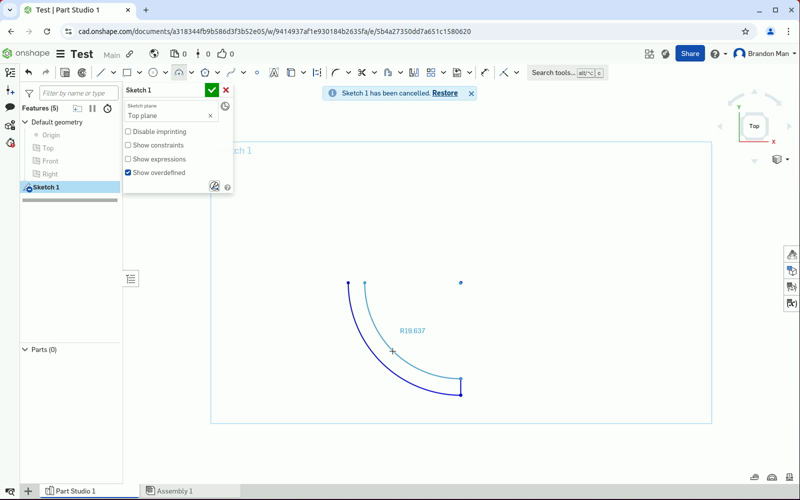
key(esc)
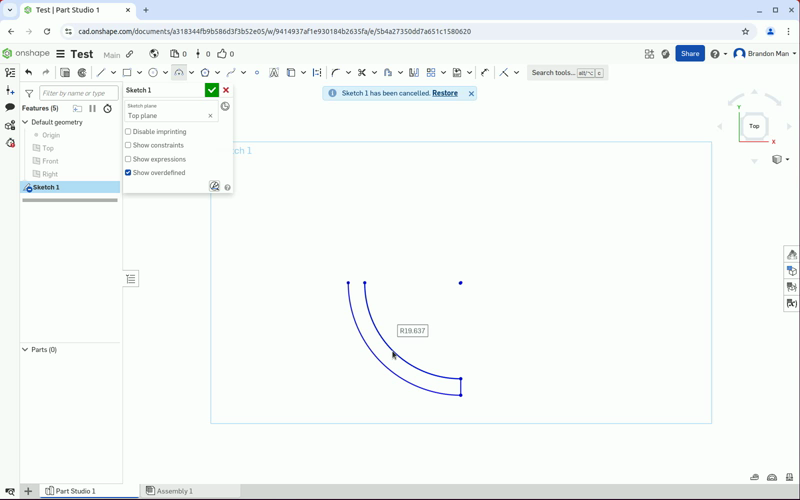
key(l)
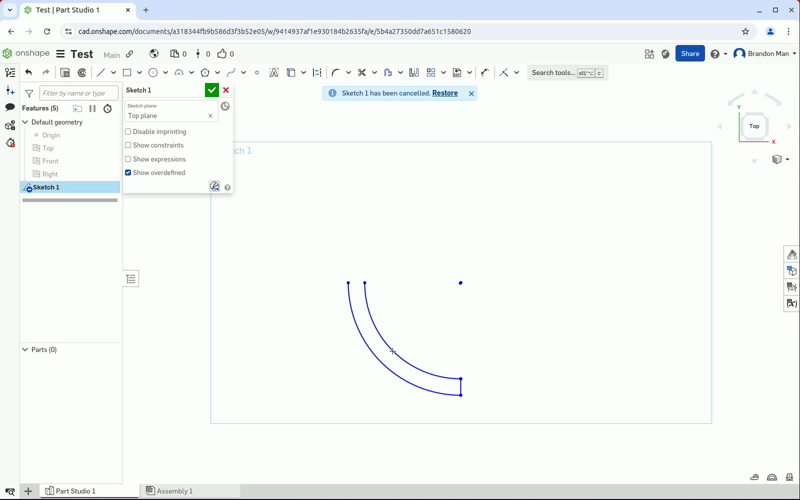
mouse_move(364, 282)
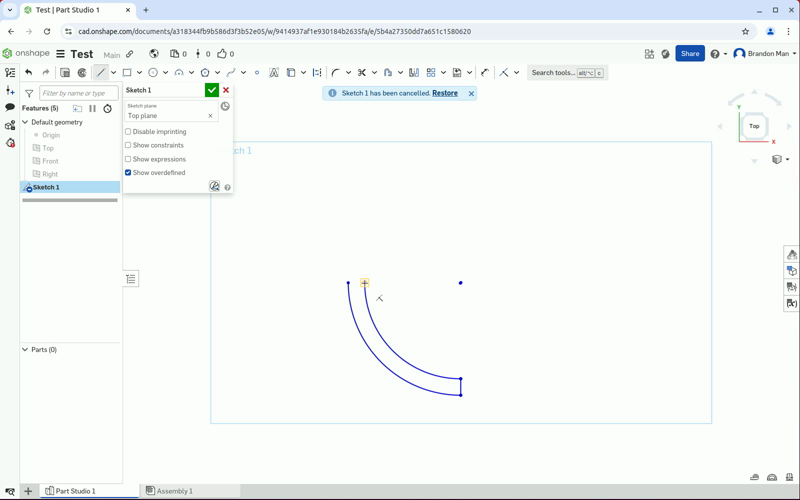
click(364, 282)
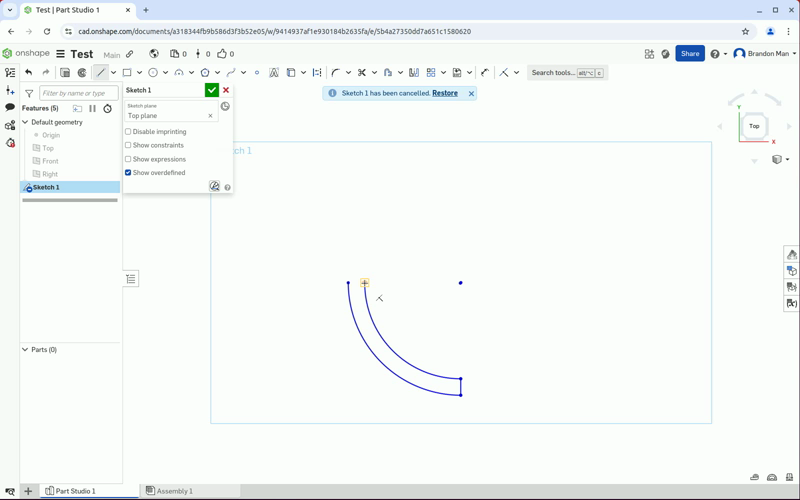
mouse_move(394, 282)
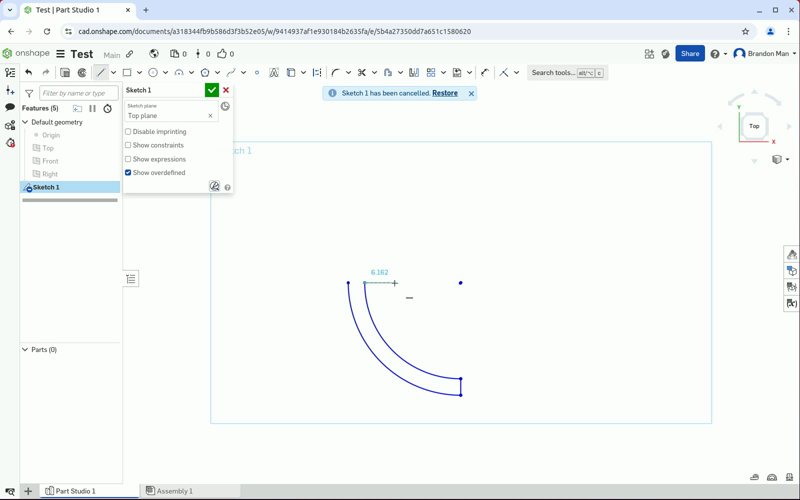
key_down(shift)
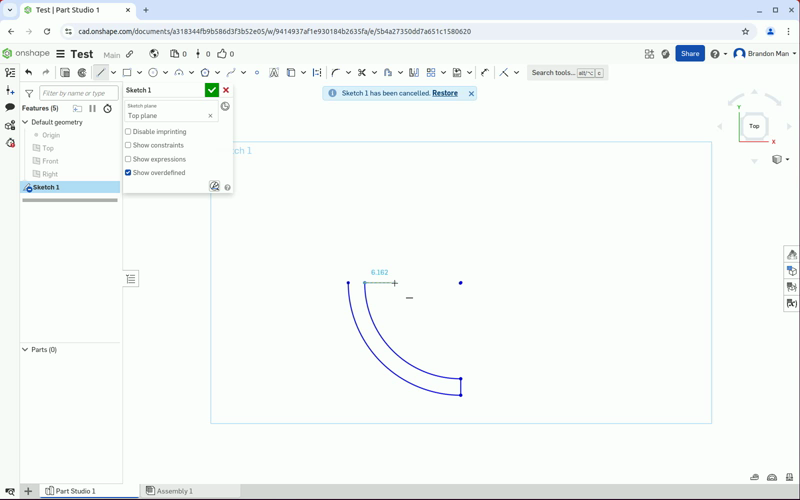
mouse_move(348, 282)
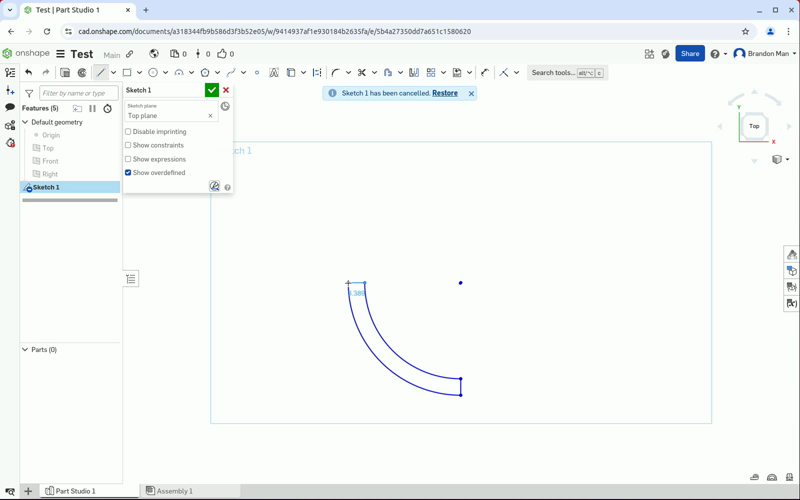
key_up(shift)
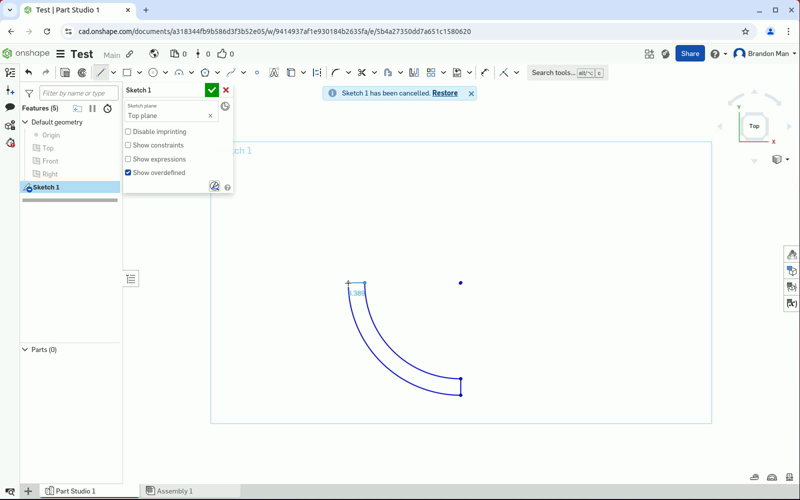
click(348, 282)
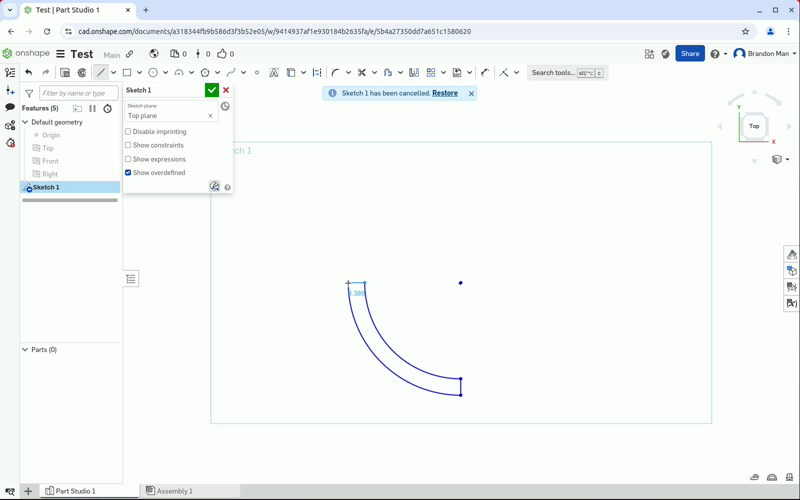
key(esc)
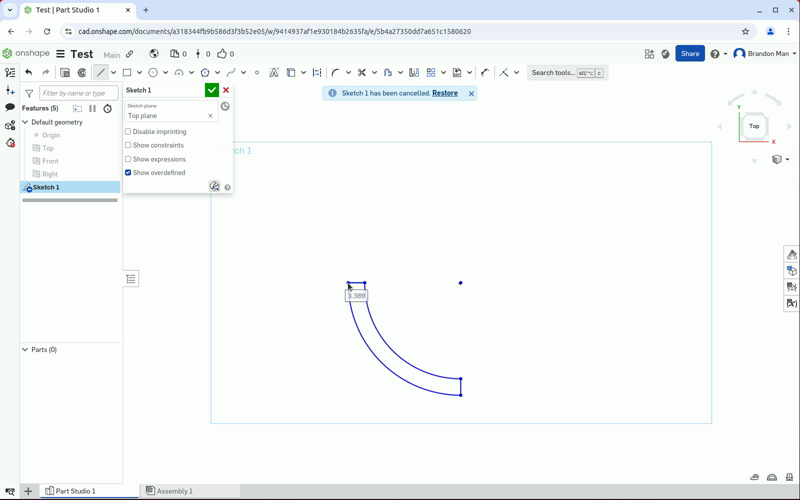
mouse_move(374, 347)
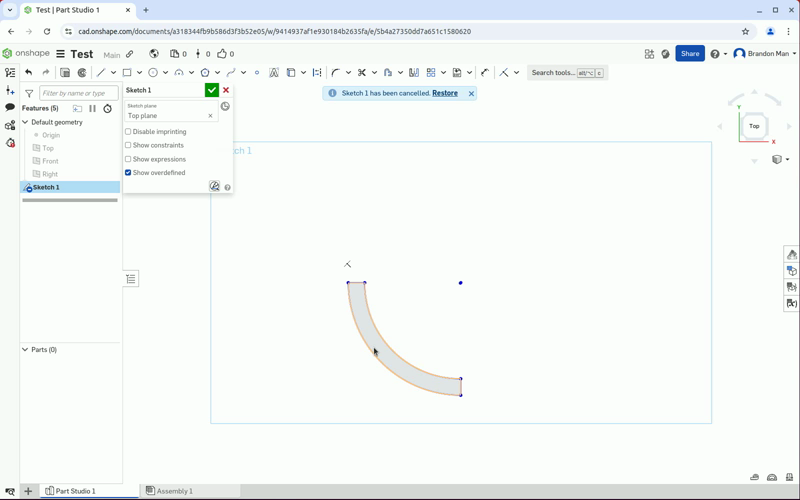
click(374, 347)
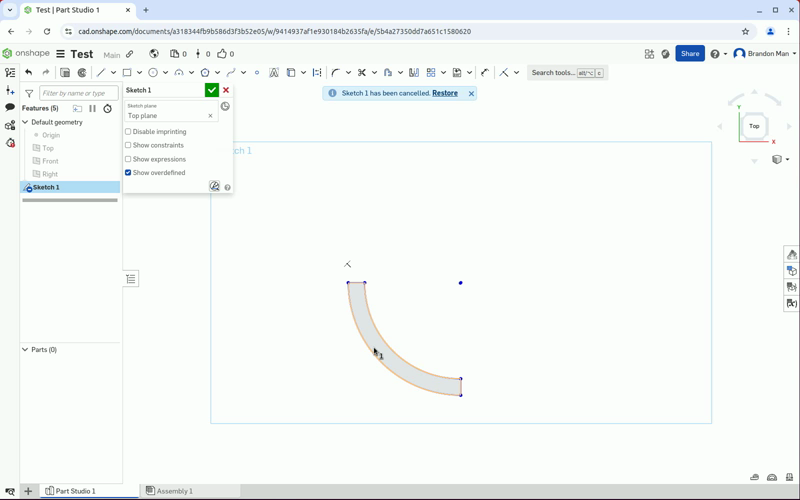
mouse_move(73, 352)
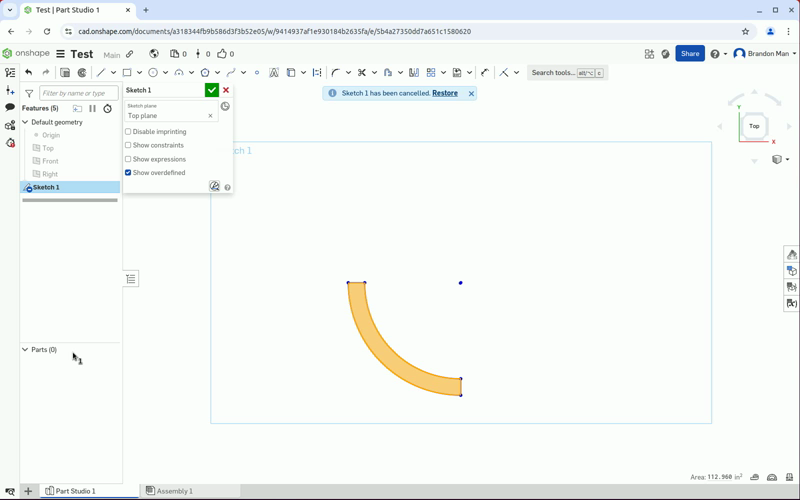
key(shift+y)
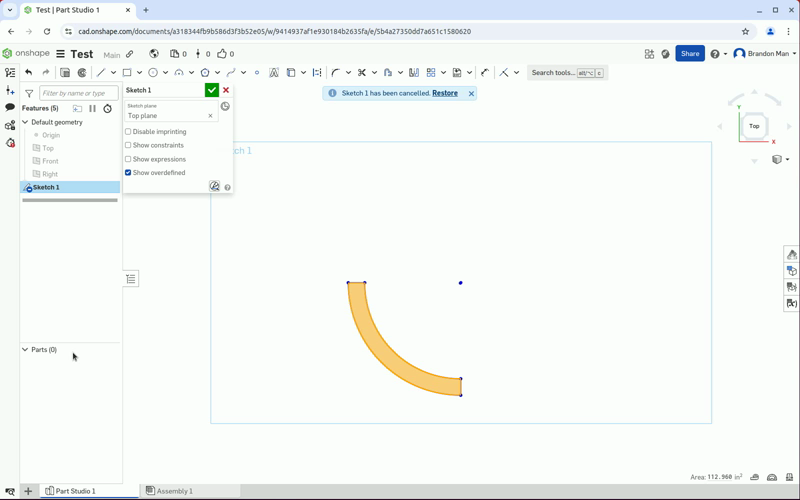
key(shift+e)
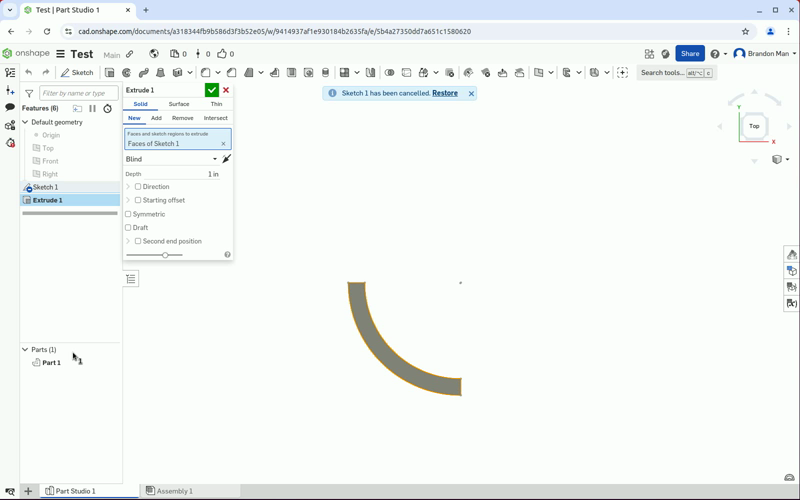
mouse_move(143, 106)
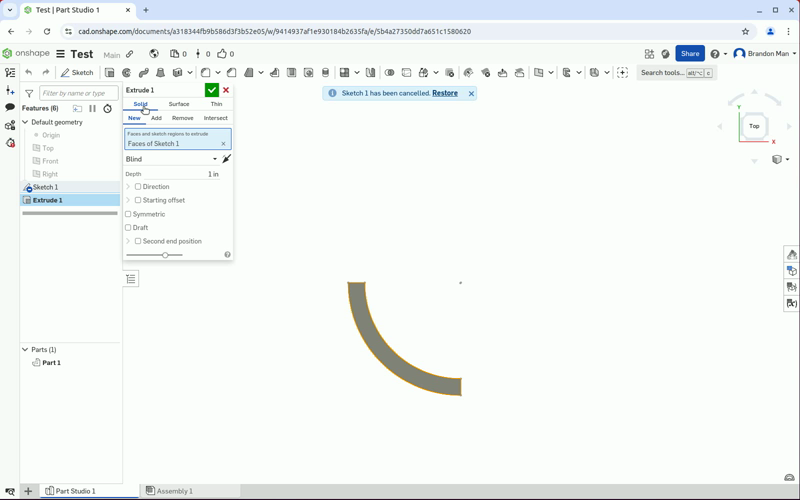
click(143, 106)
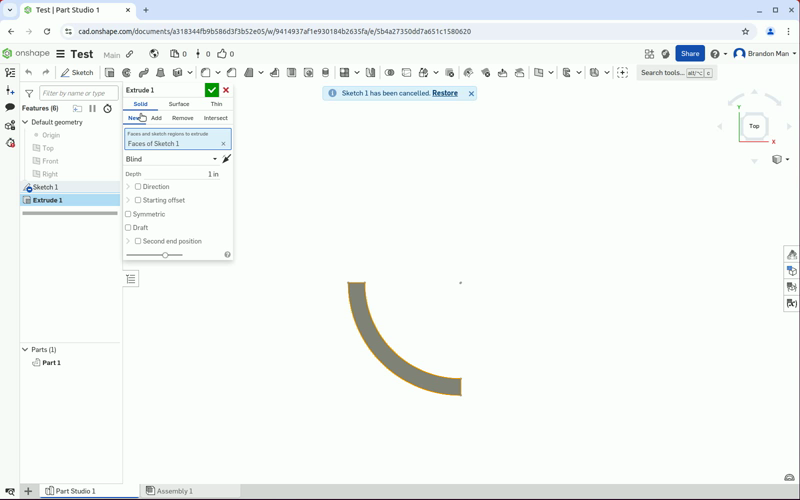
mouse_move(137, 120)
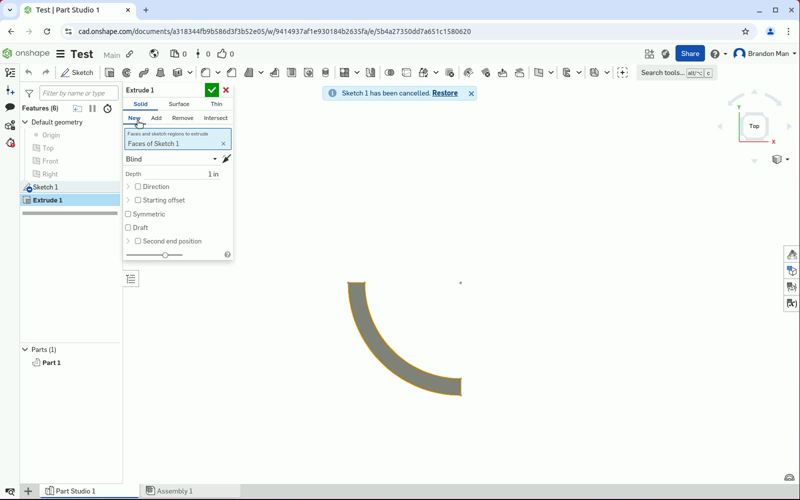
click(137, 120)
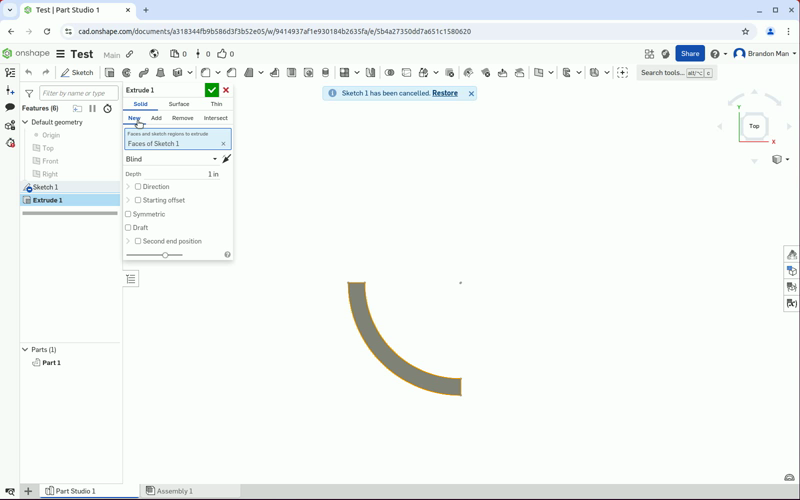
key(tab, 4)
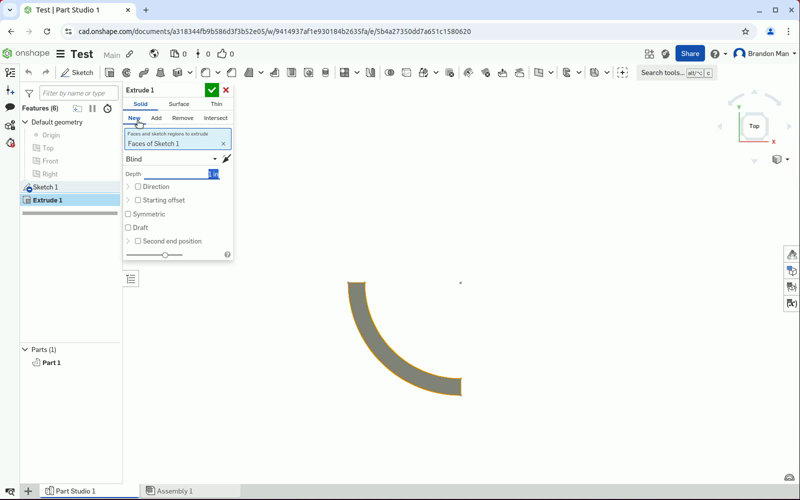
text(0.722)
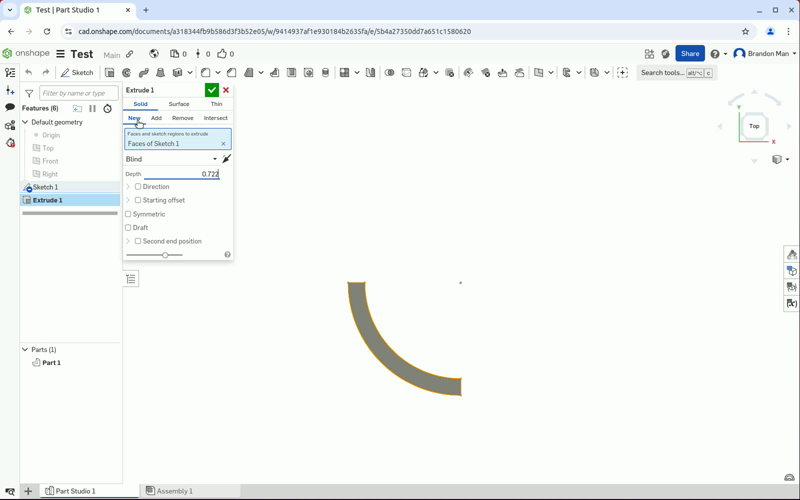
key(enter)
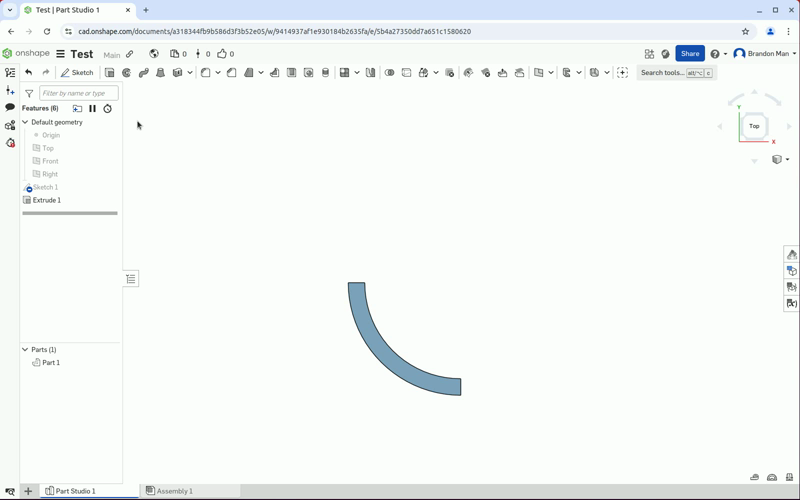
key(shift+h)
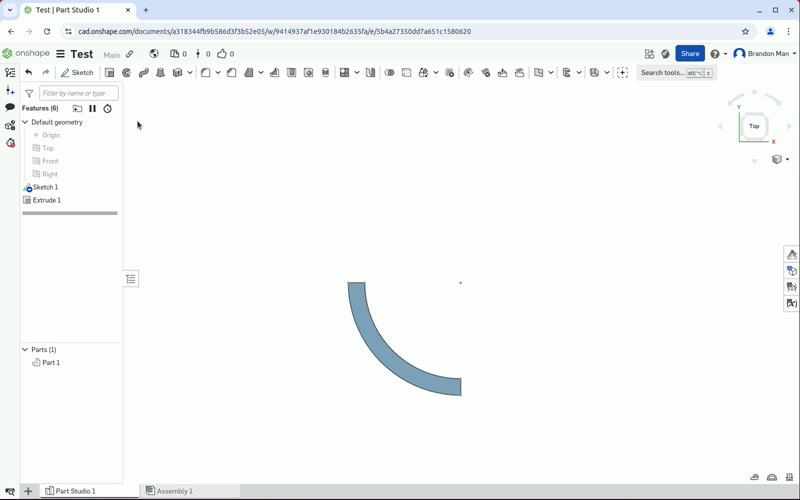
key(shift+h)
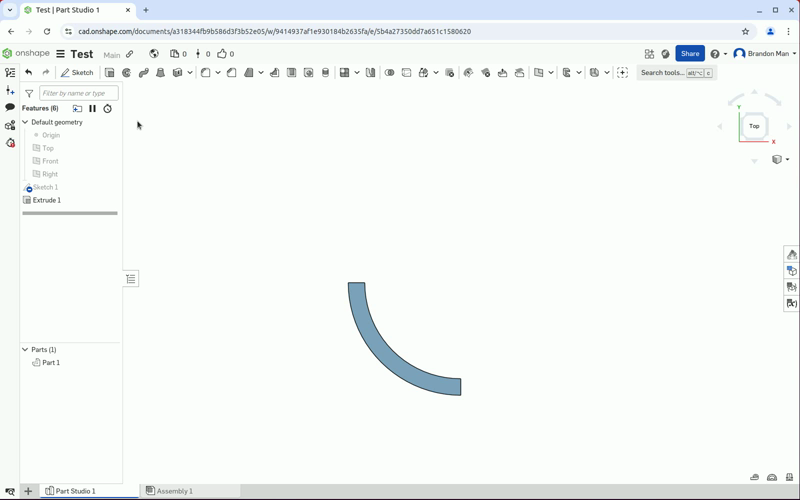
mouse_move(73, 189)
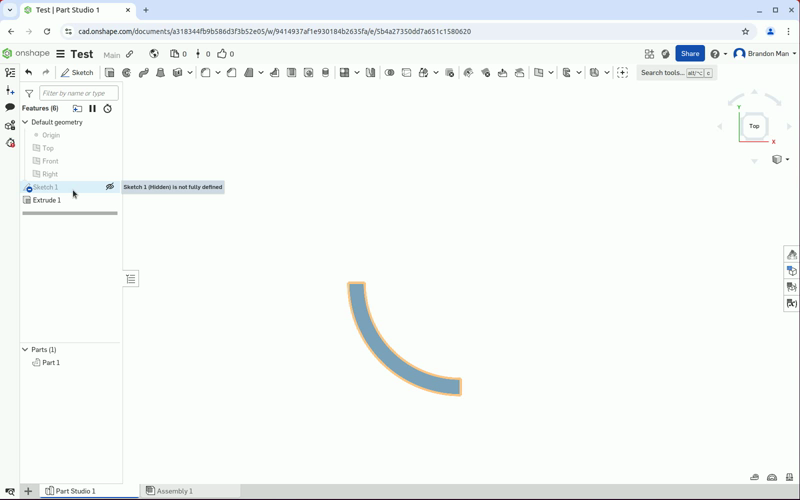
click(73, 189)
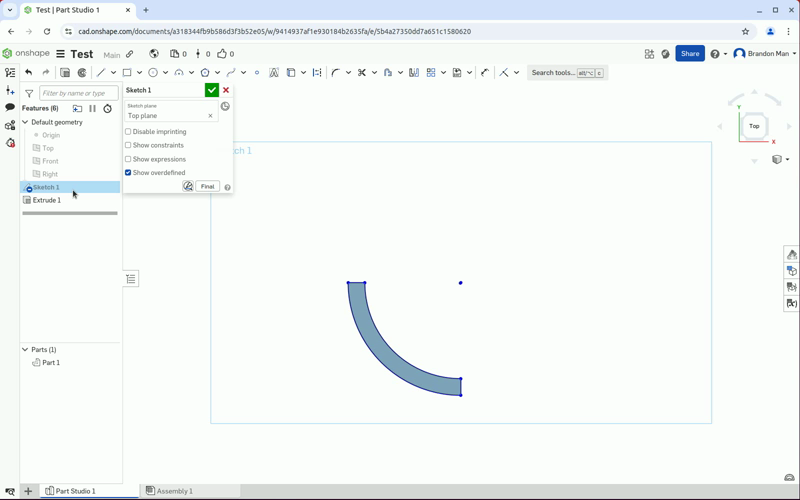
mouse_move(229, 92)
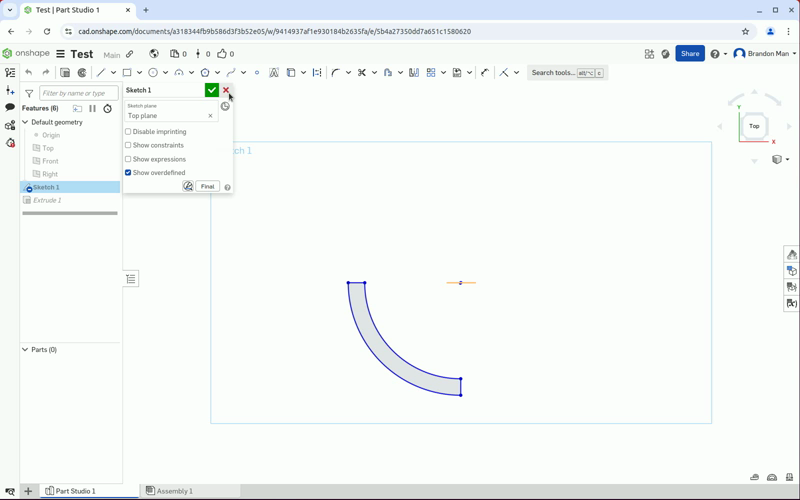
click(229, 92)
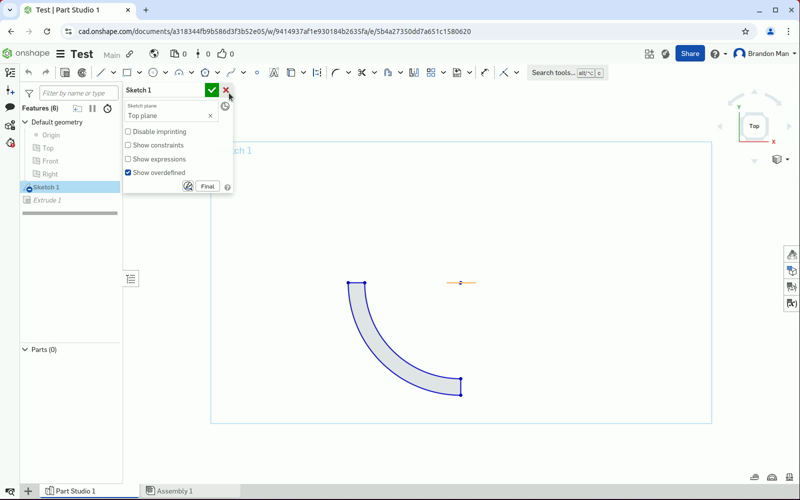
key(shift+s)
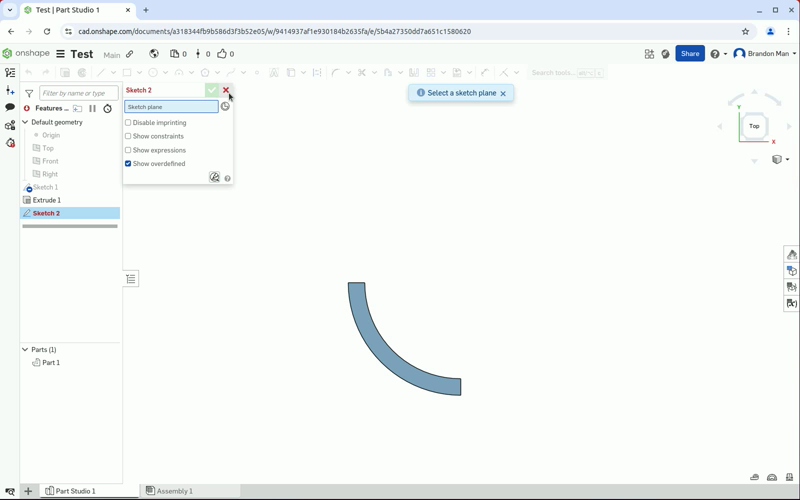
mouse_move(73, 150)
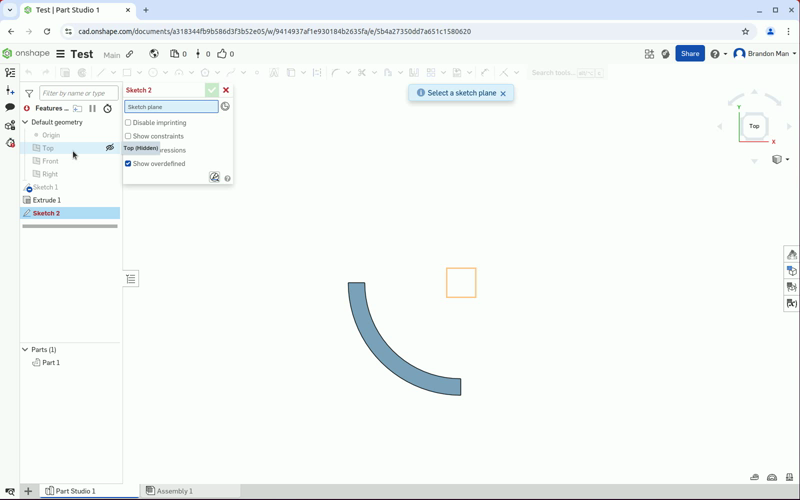
click(73, 150)
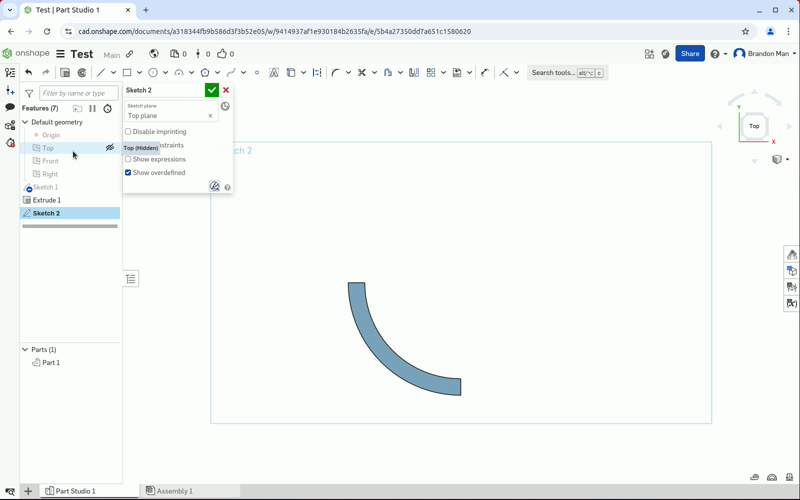
mouse_move(73, 352)
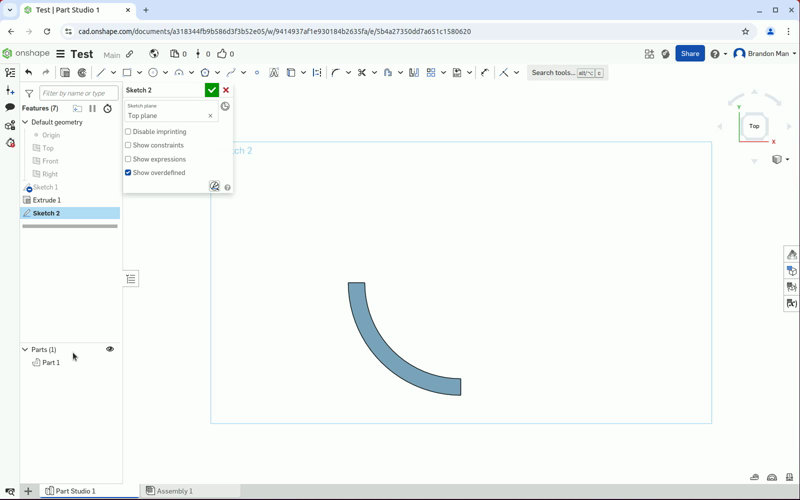
key(y)
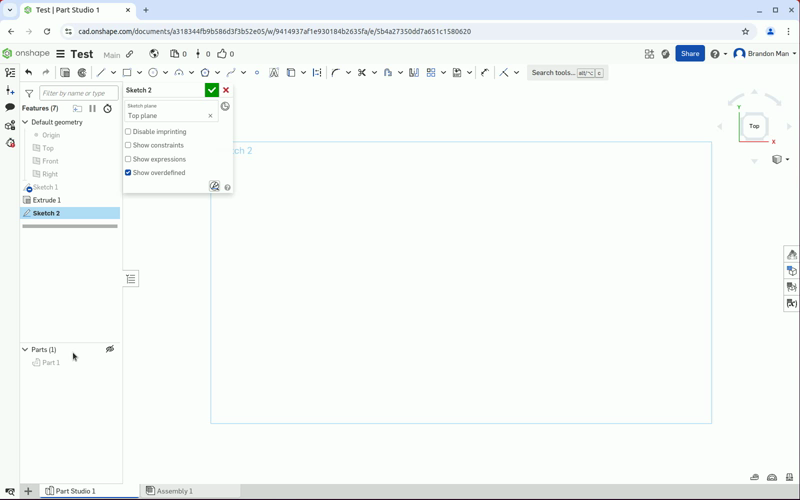
key(a)
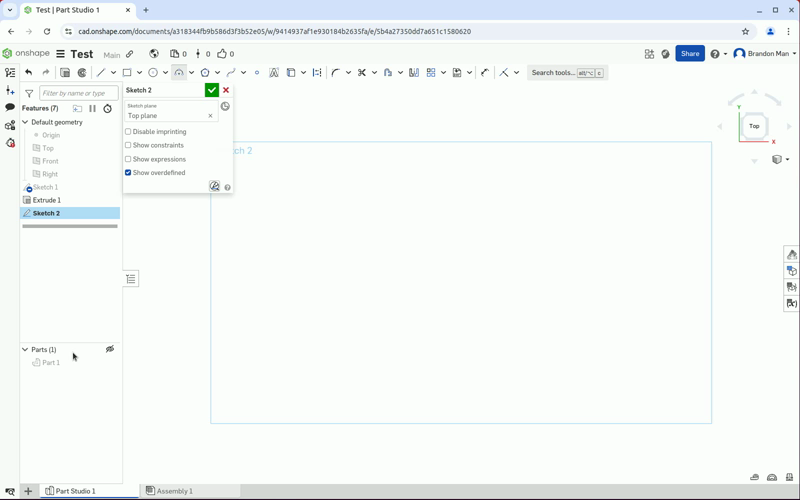
key_down(shift)
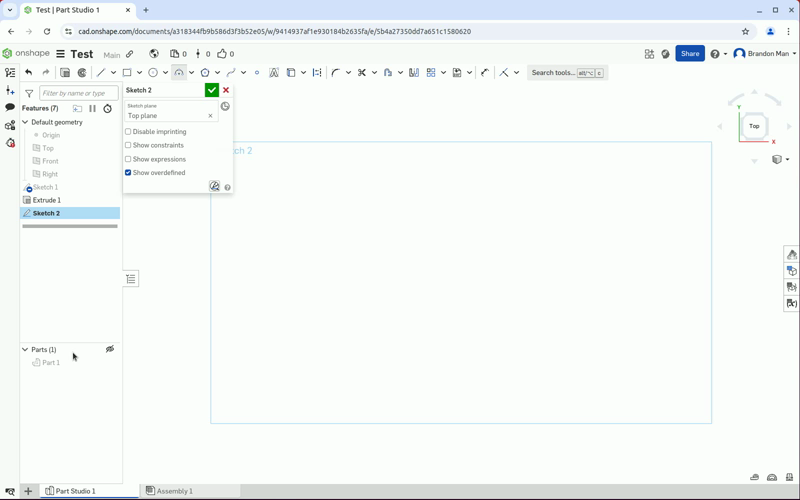
mouse_move(460, 395)
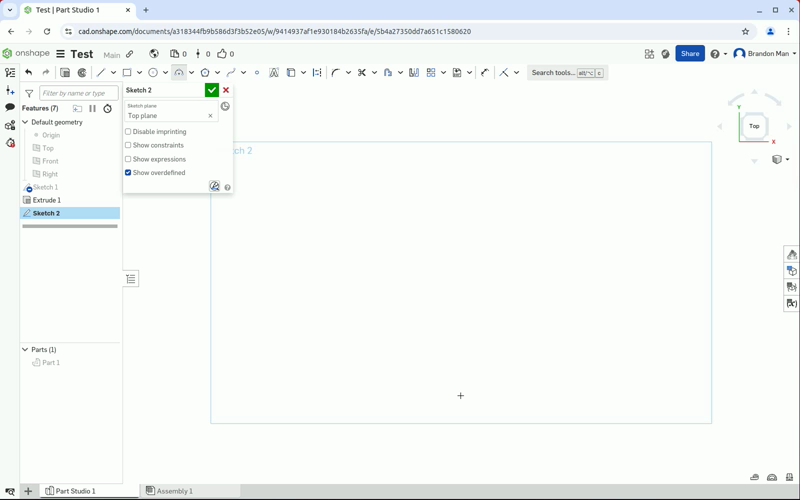
click(460, 395)
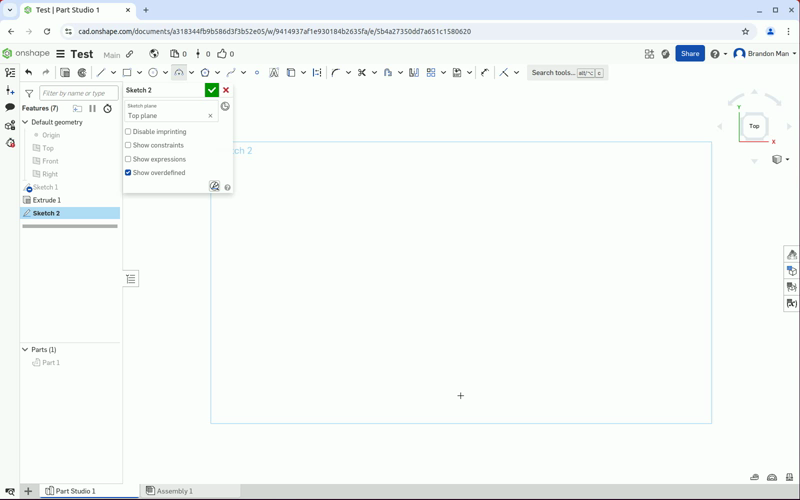
key_up(shift)
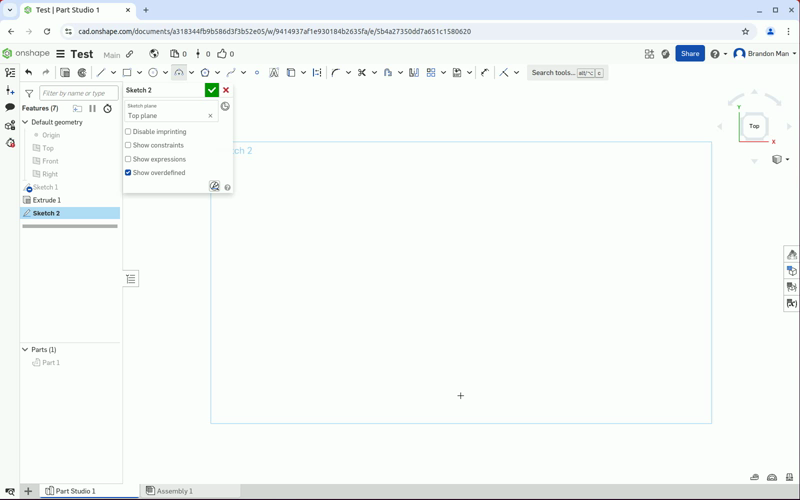
key_down(shift)
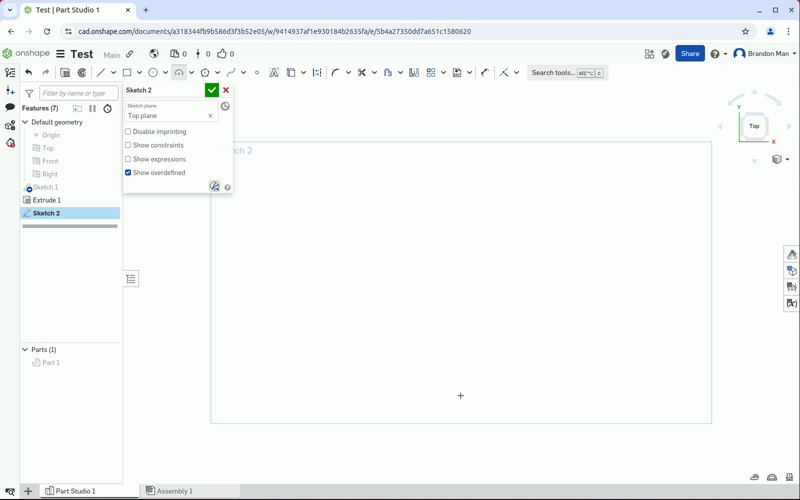
mouse_move(573, 282)
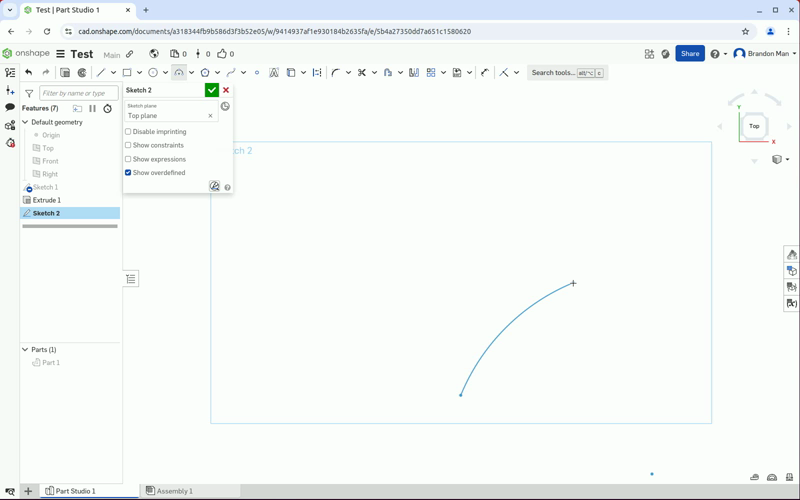
click(573, 282)
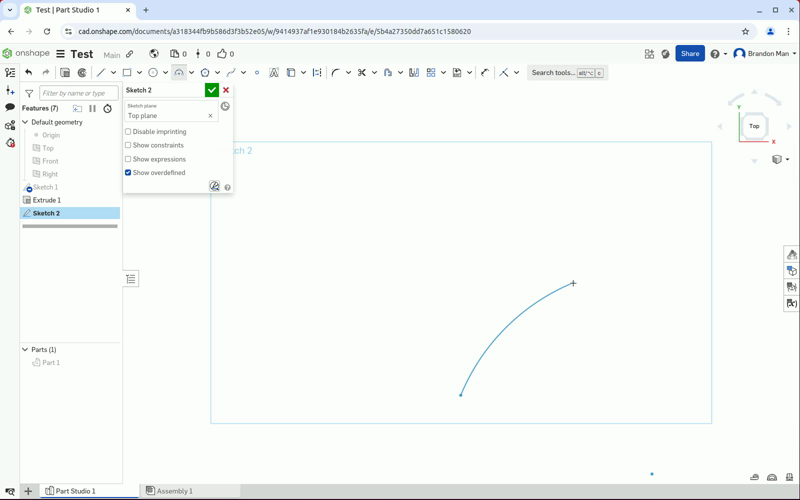
mouse_move(540, 362)
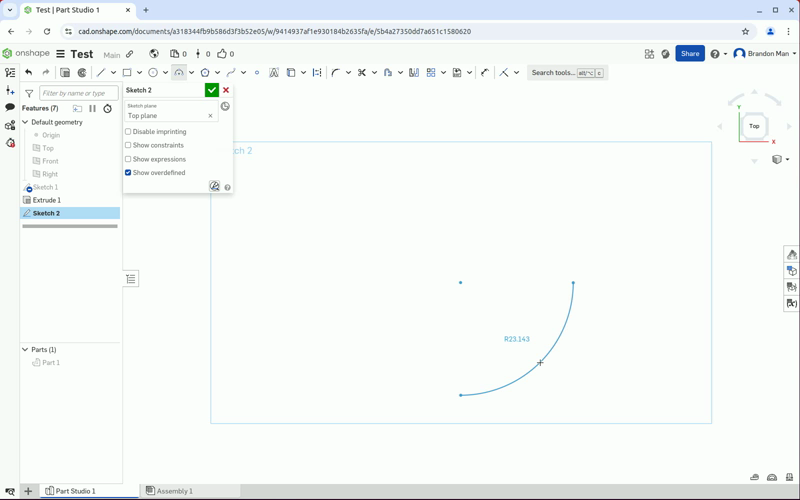
click(540, 362)
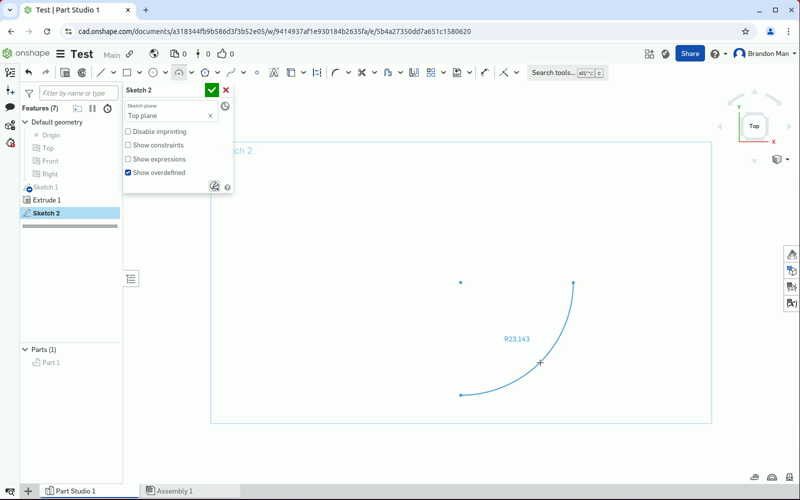
key_up(shift)
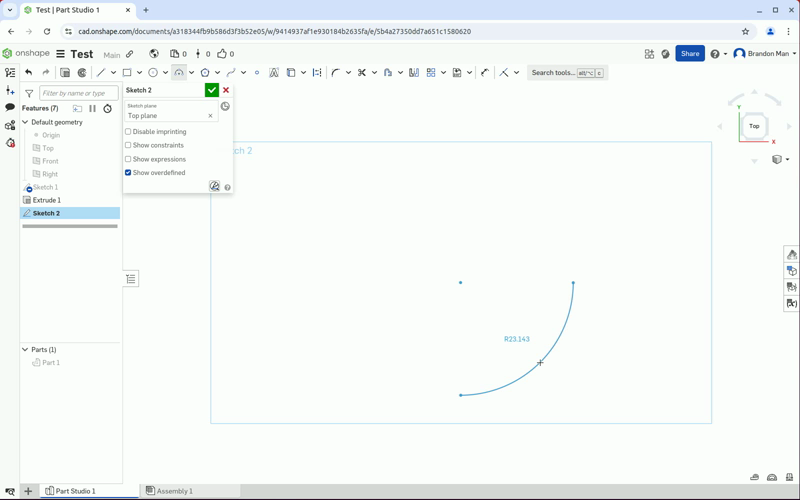
key(esc)
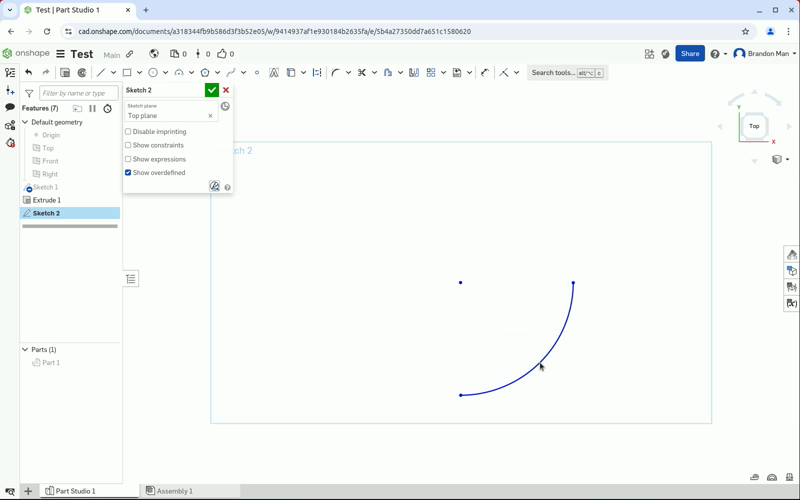
key(l)
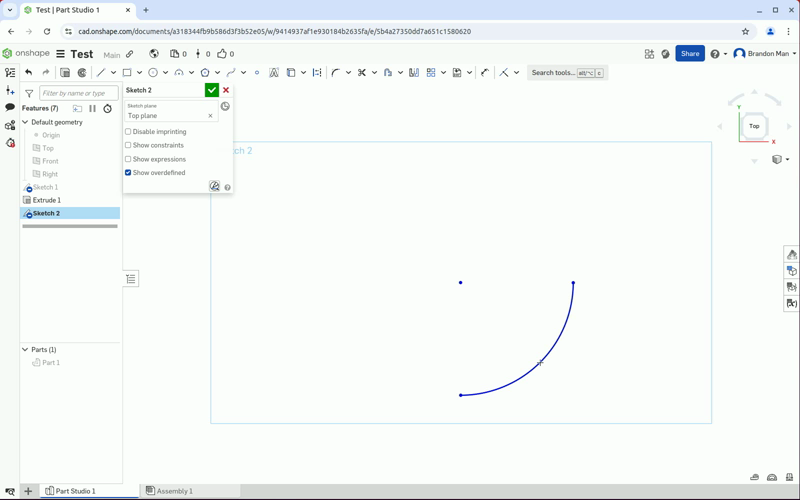
mouse_move(573, 282)
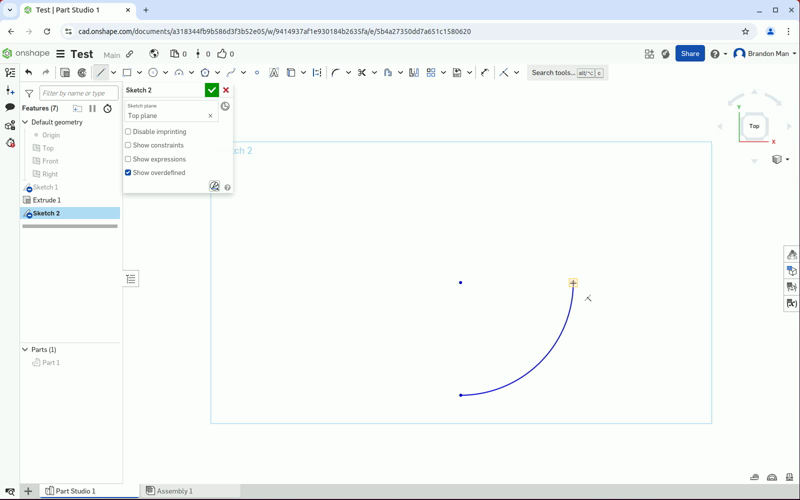
click(573, 282)
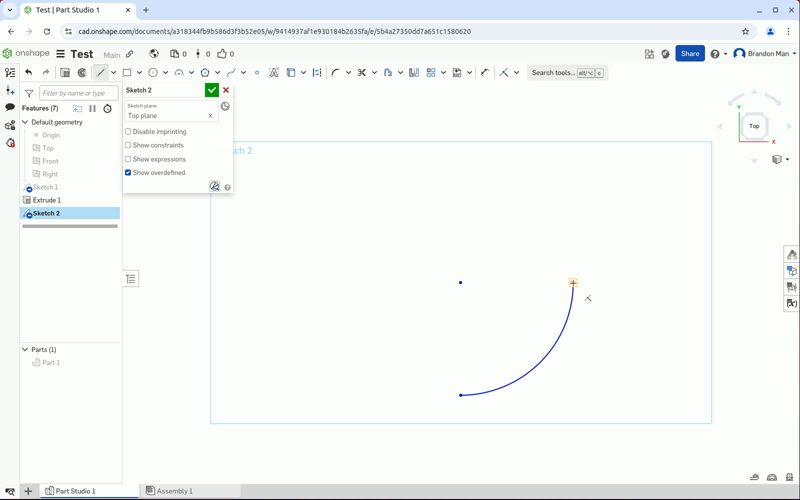
key_down(shift)
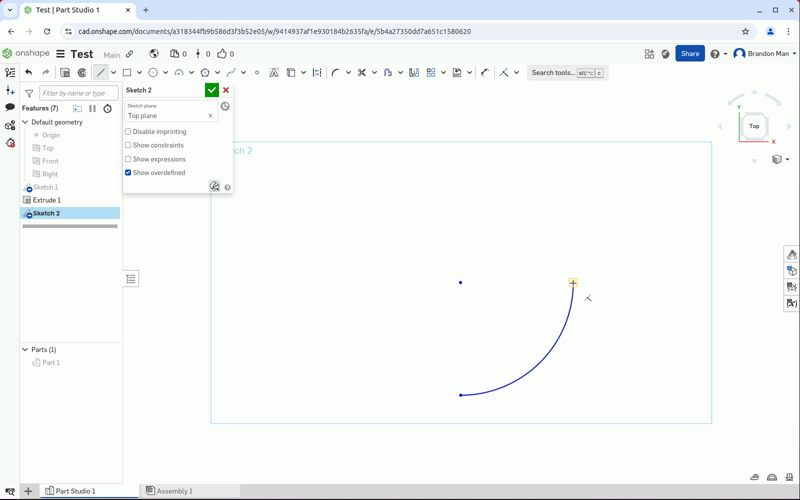
mouse_move(589, 282)
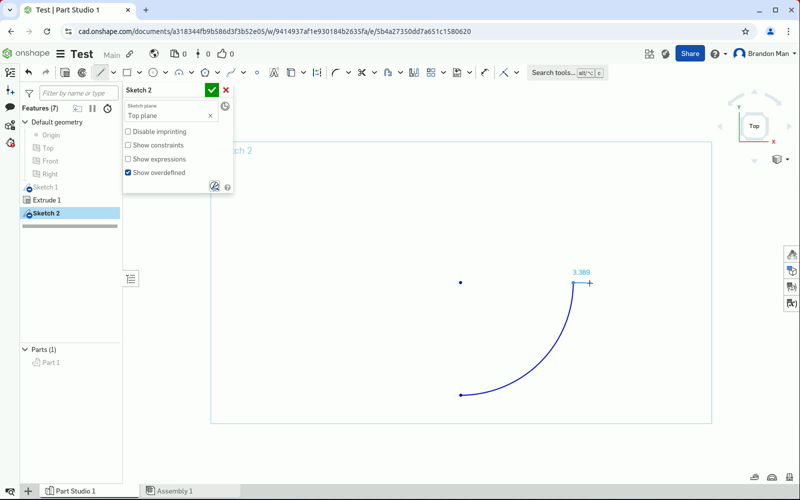
mouse_move(556, 282)
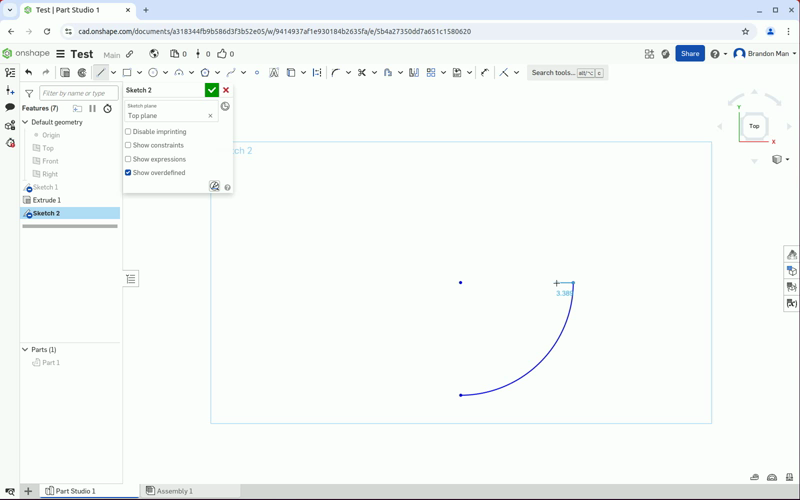
click(556, 282)
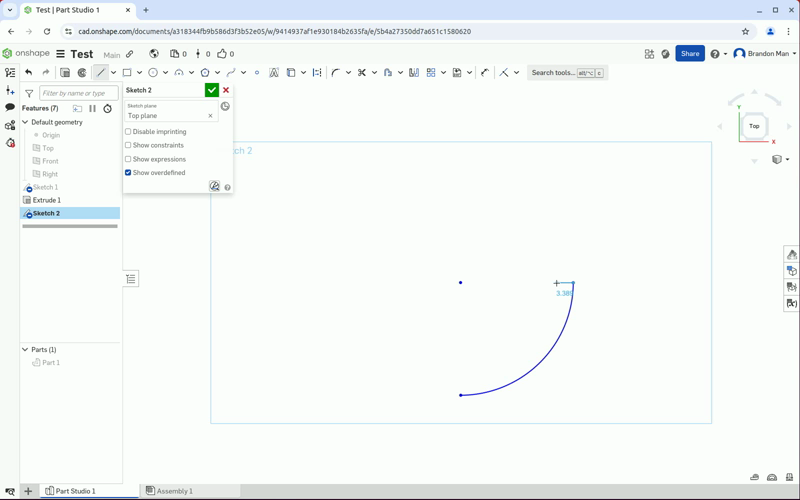
key_up(shift)
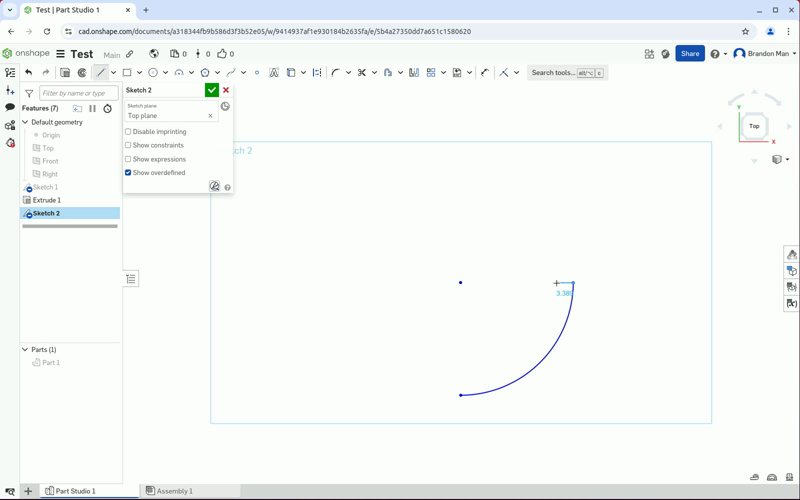
key(esc)
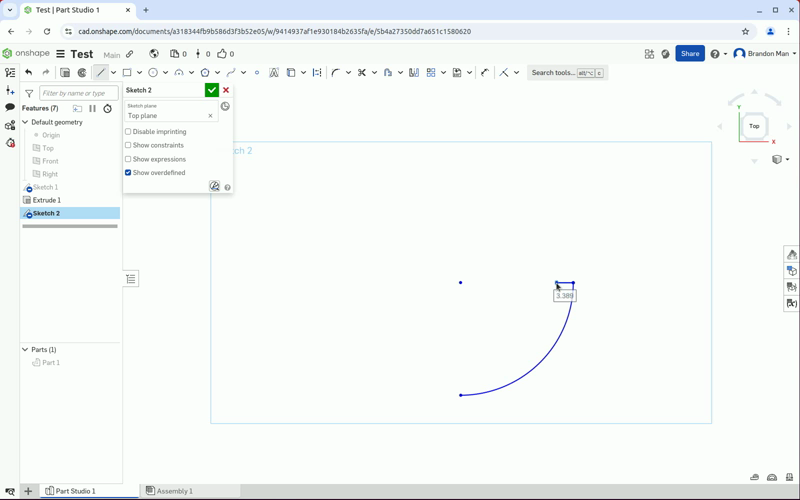
key(a)
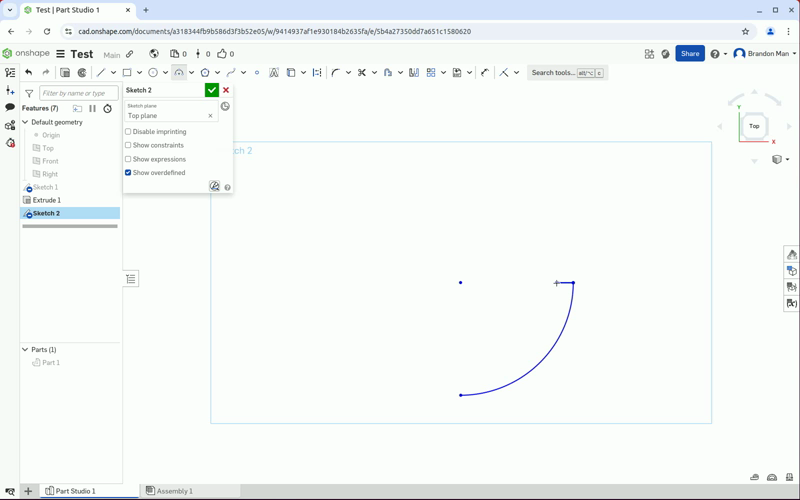
mouse_move(556, 282)
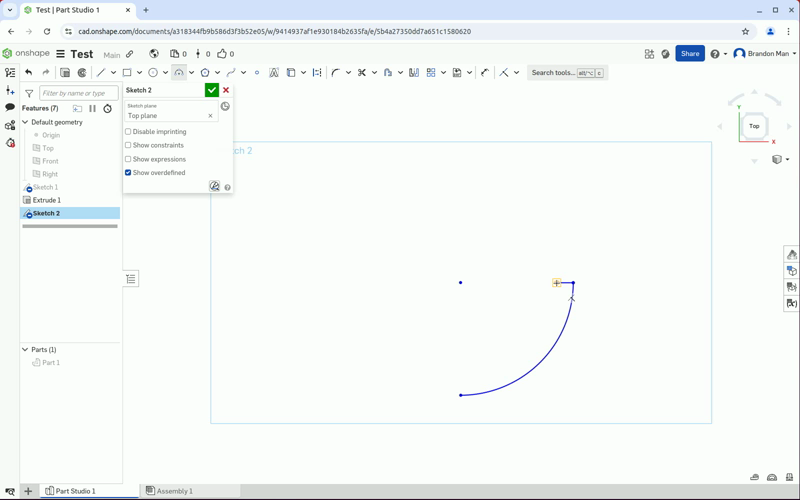
click(556, 282)
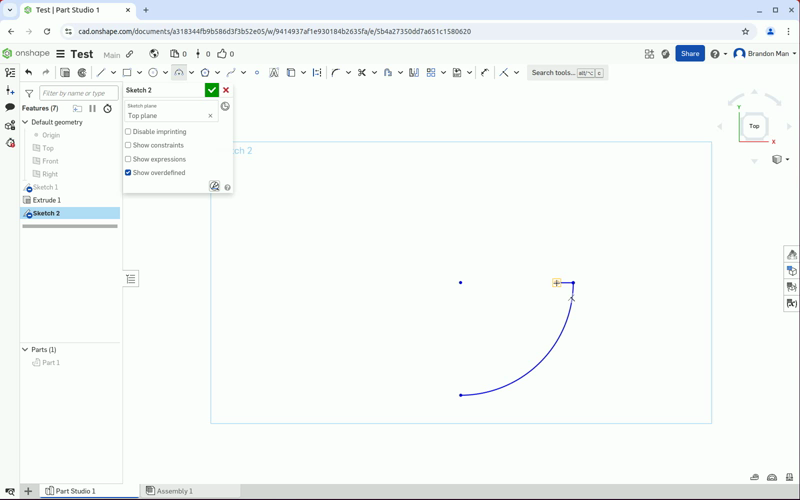
key_down(shift)
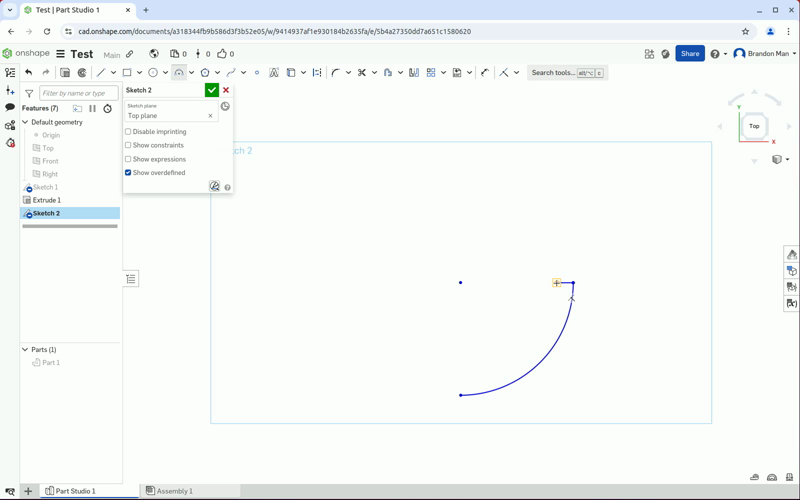
mouse_move(460, 378)
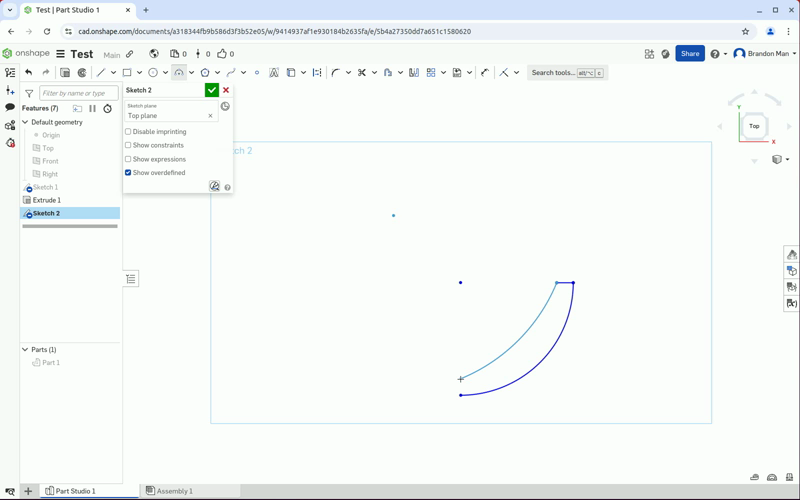
click(460, 378)
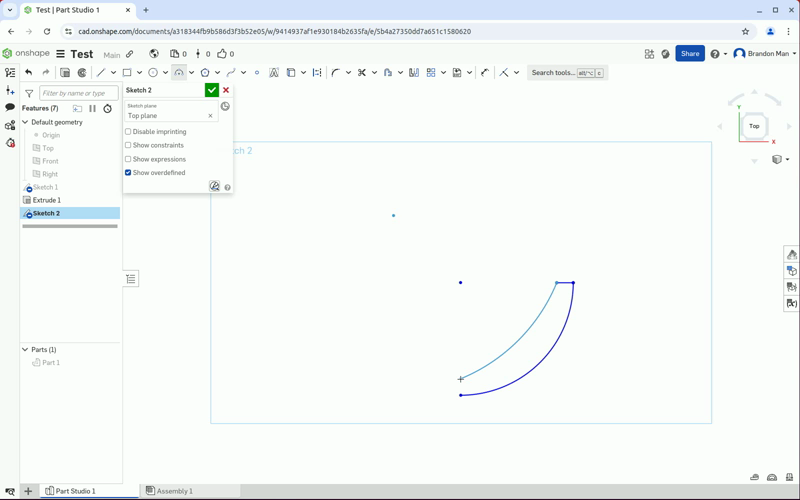
mouse_move(528, 350)
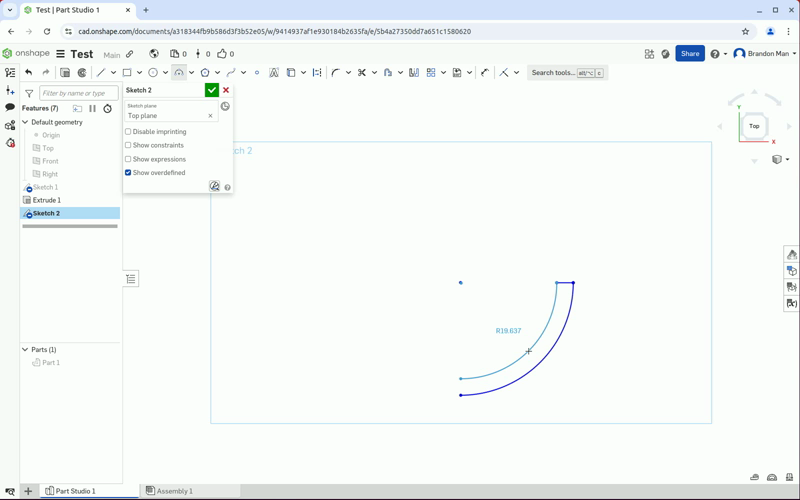
click(528, 350)
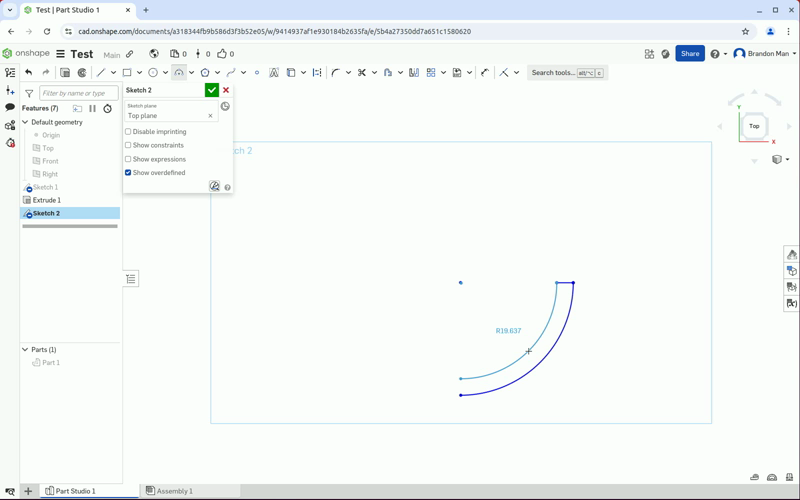
key_up(shift)
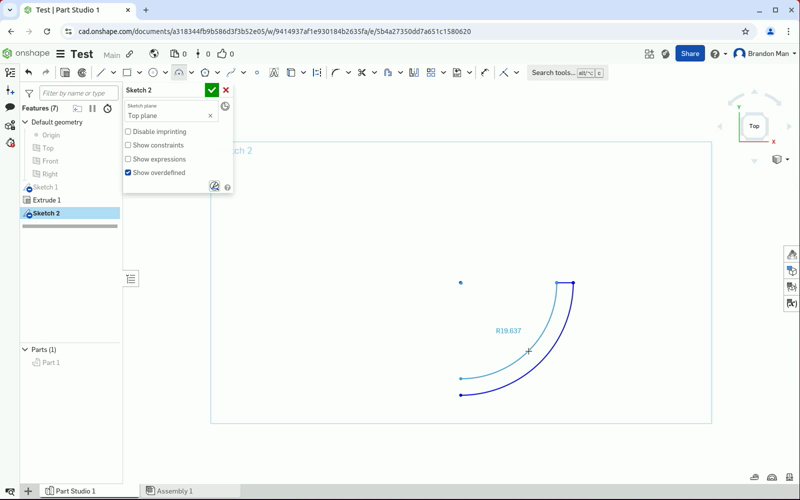
key(esc)
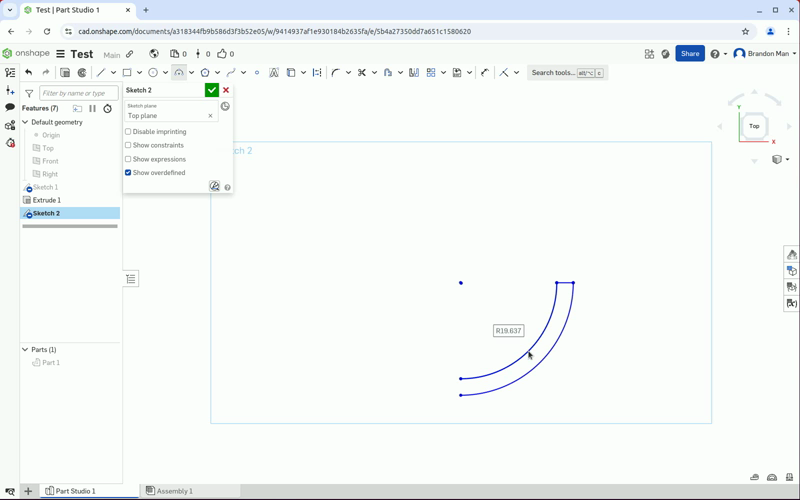
key(l)
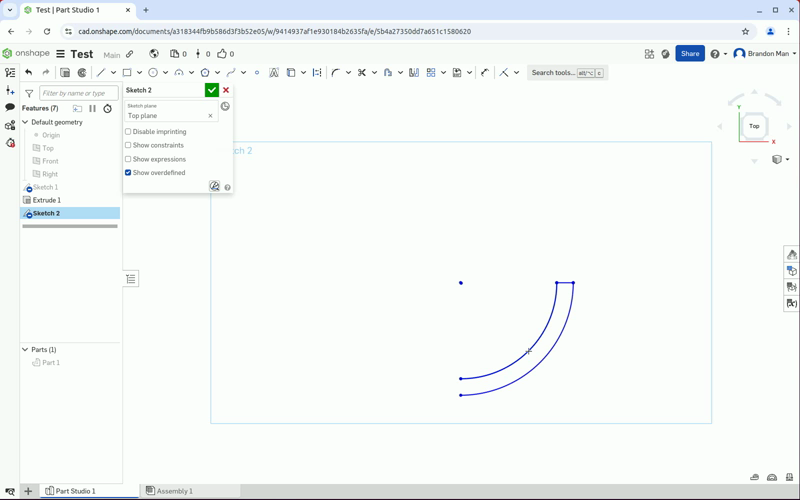
mouse_move(460, 378)
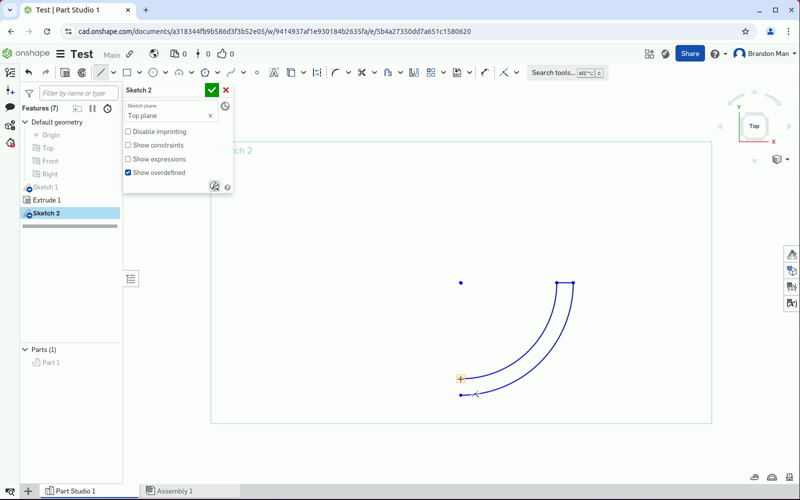
click(460, 378)
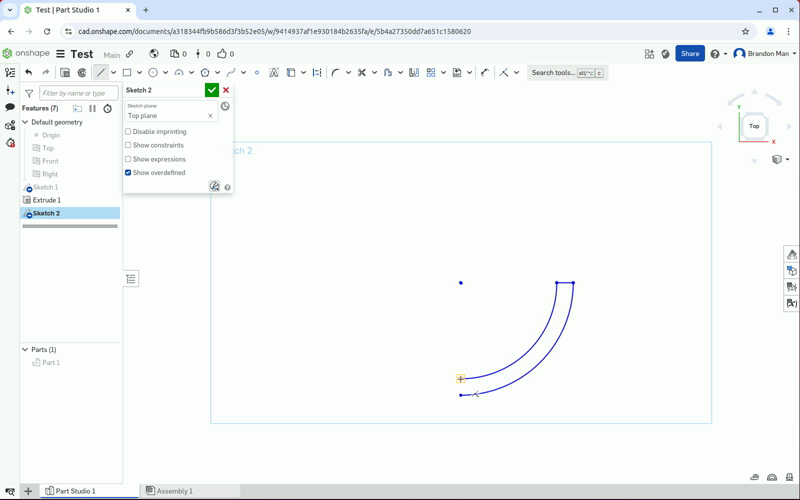
mouse_move(490, 378)
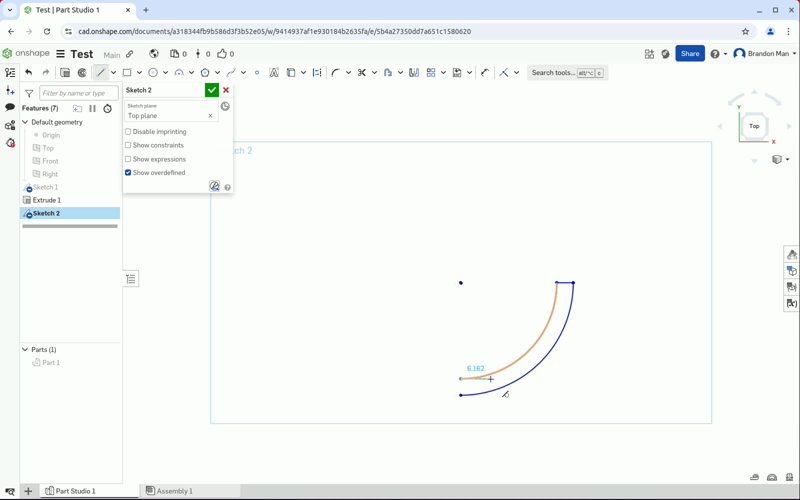
key_down(shift)
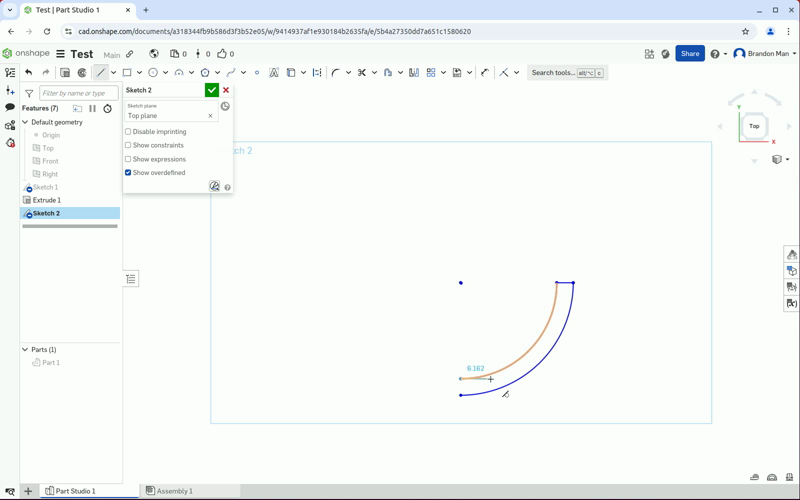
mouse_move(460, 395)
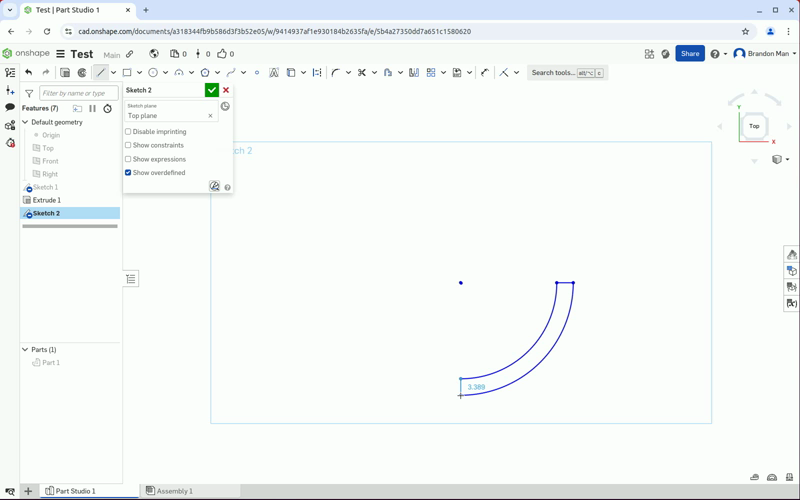
key_up(shift)
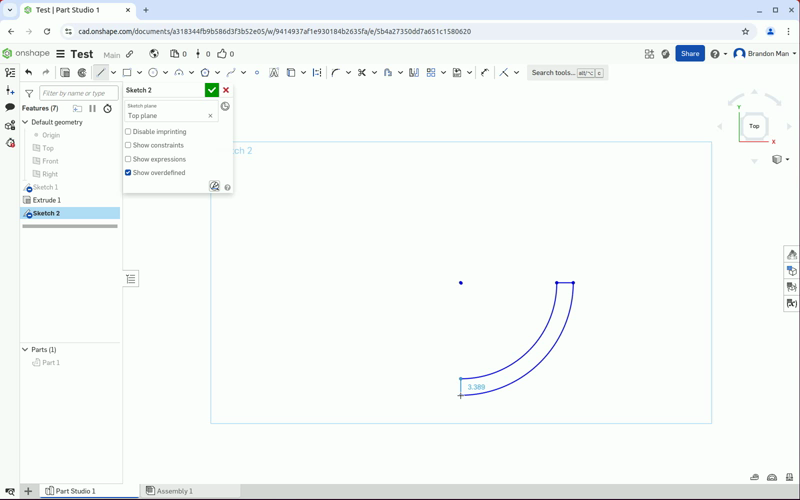
click(460, 395)
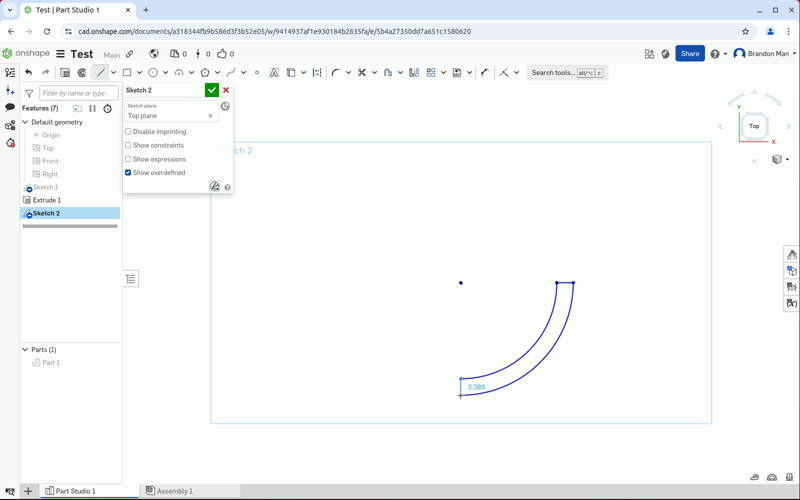
key(esc)
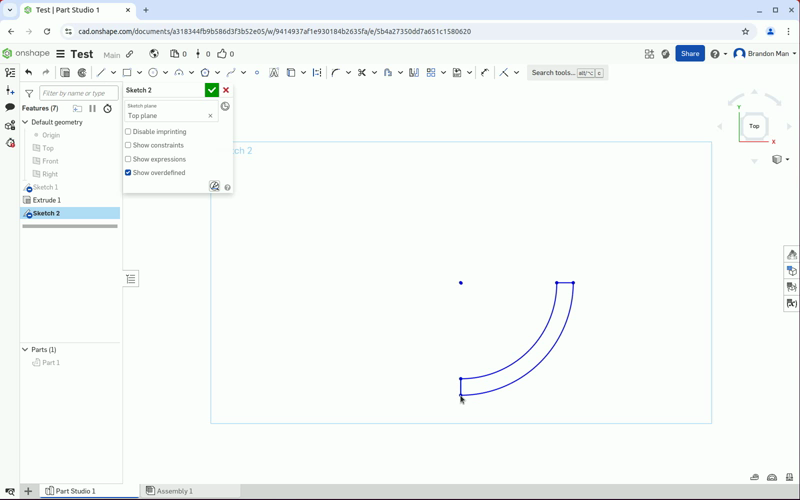
mouse_move(558, 285)
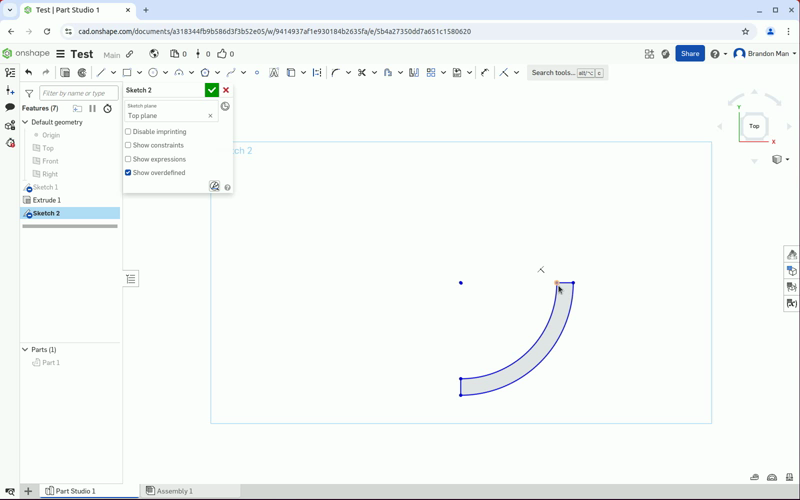
scroll(6)
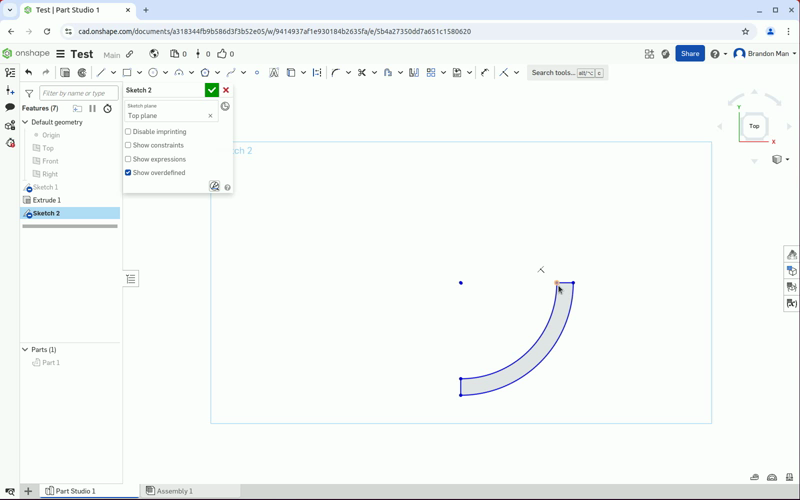
scroll(6)
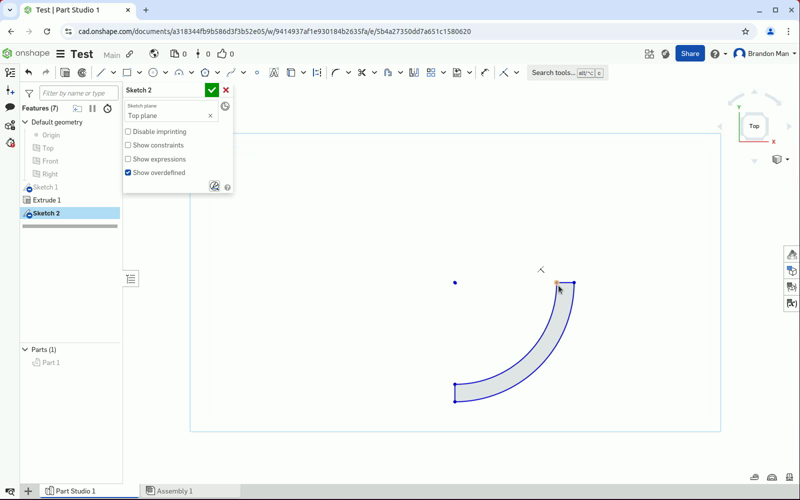
scroll(6)
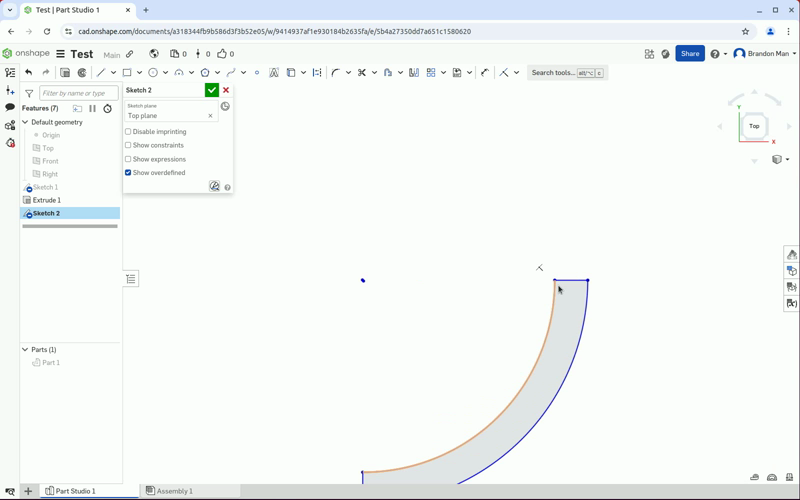
scroll(6)
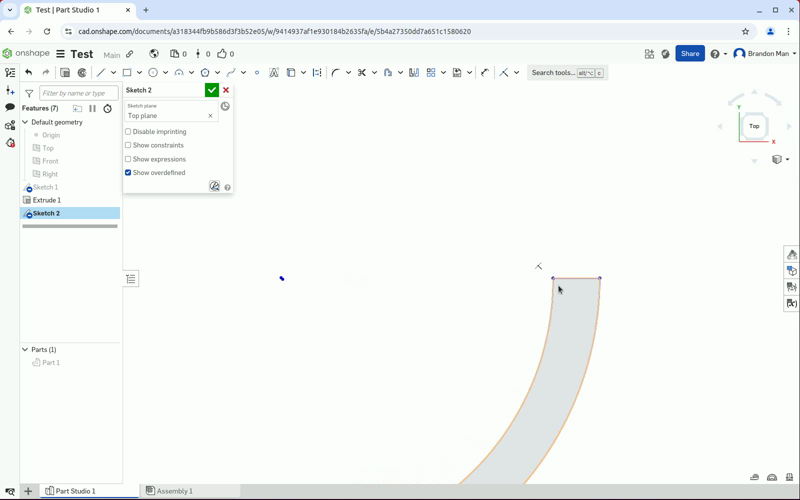
scroll(6)
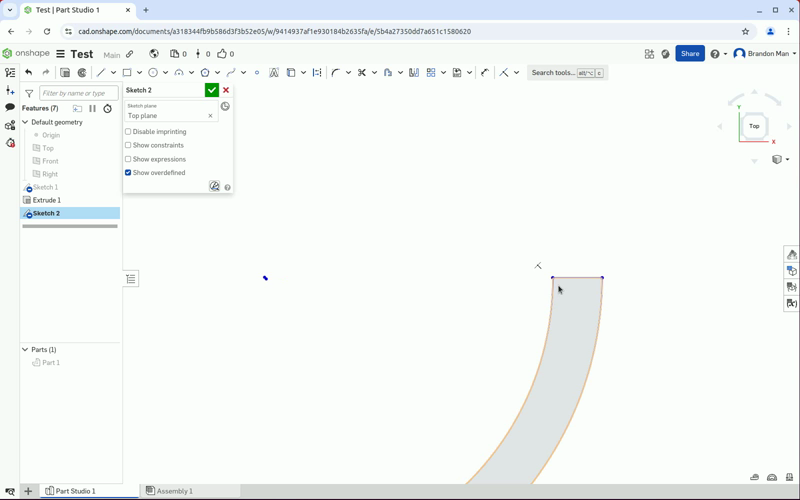
scroll(6)
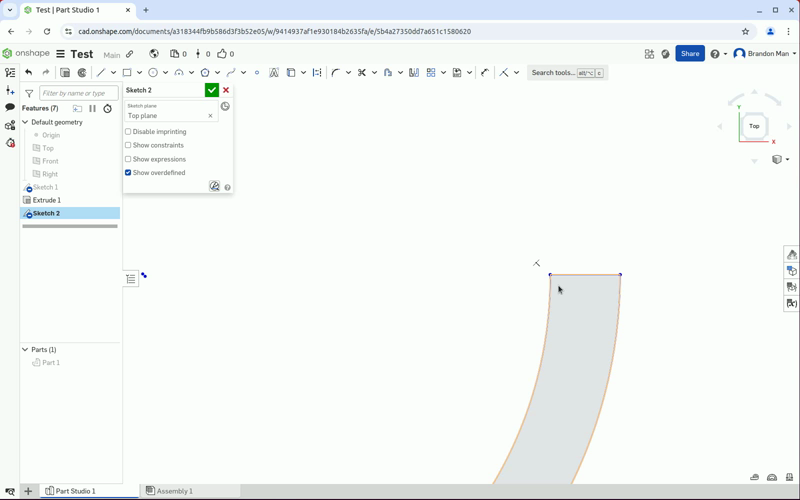
scroll(6)
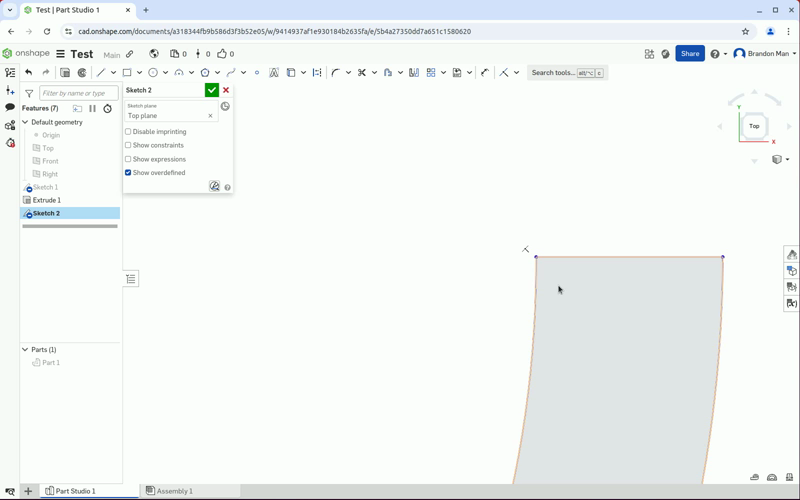
click(558, 285)
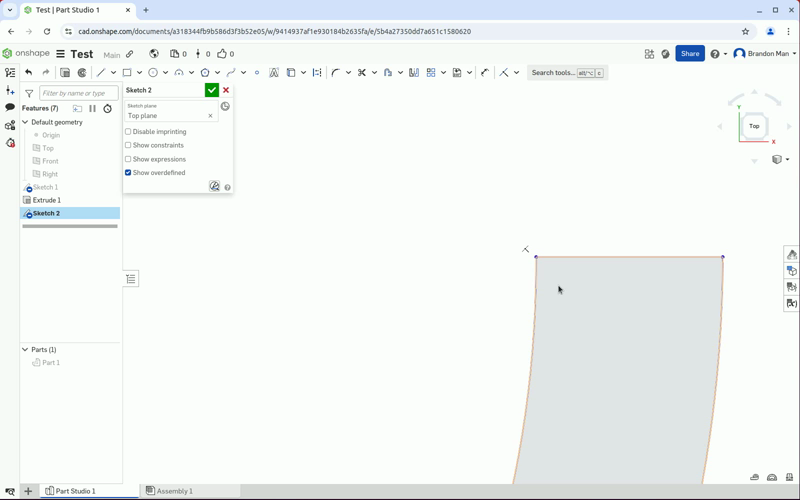
scroll(-6)
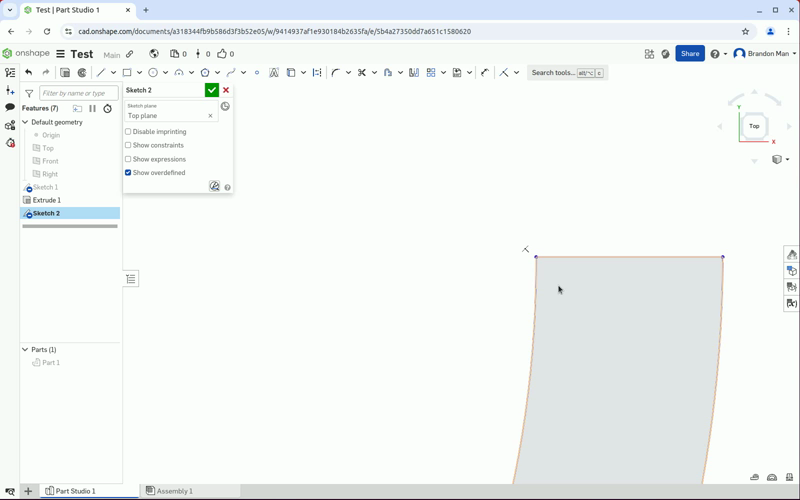
scroll(-6)
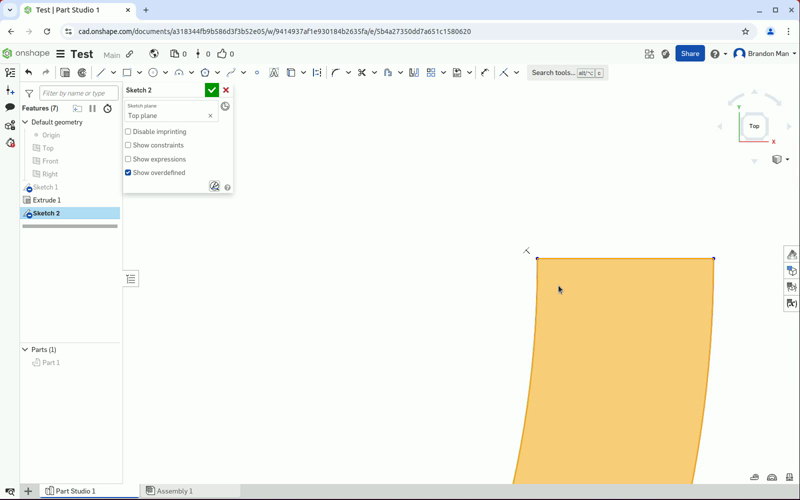
scroll(-6)
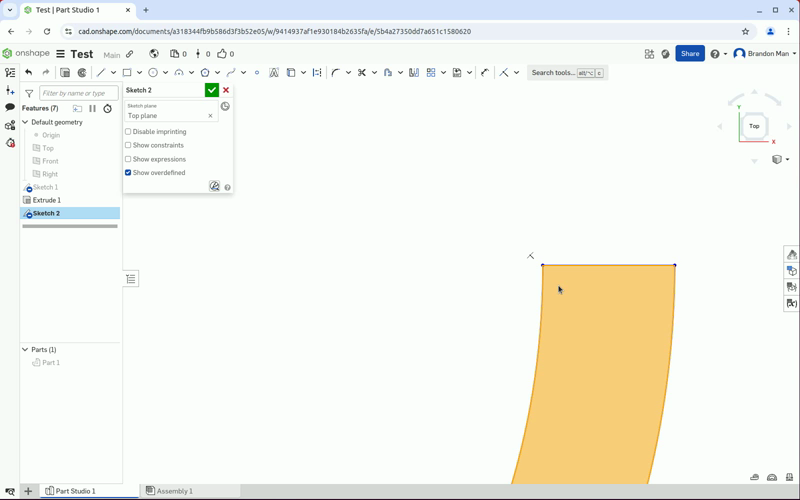
scroll(-6)
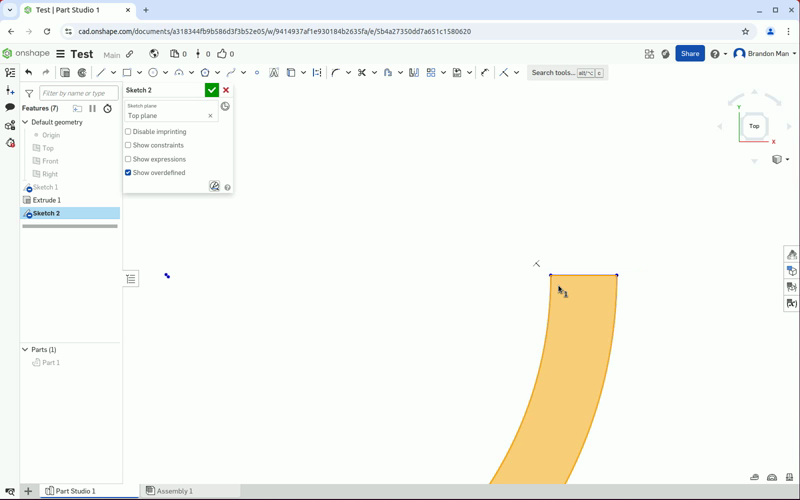
scroll(-6)
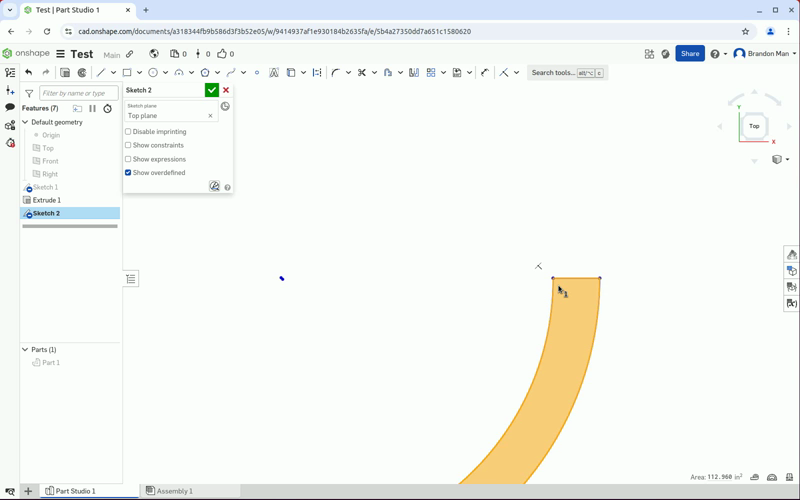
scroll(-6)
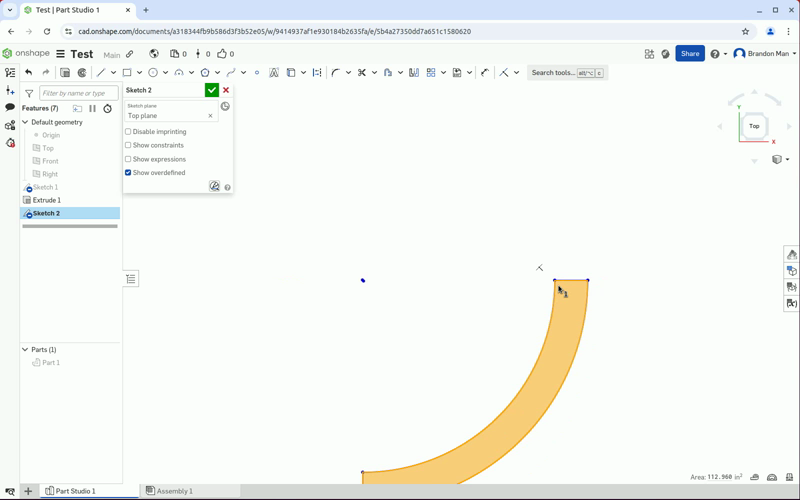
scroll(-6)
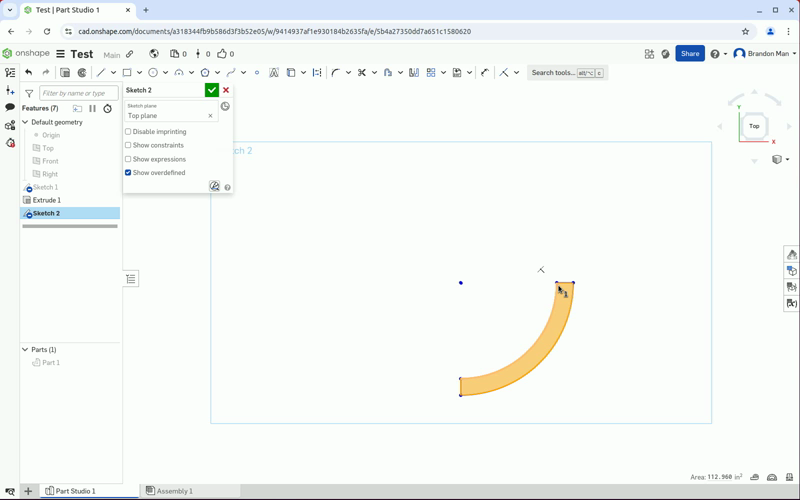
mouse_move(73, 352)
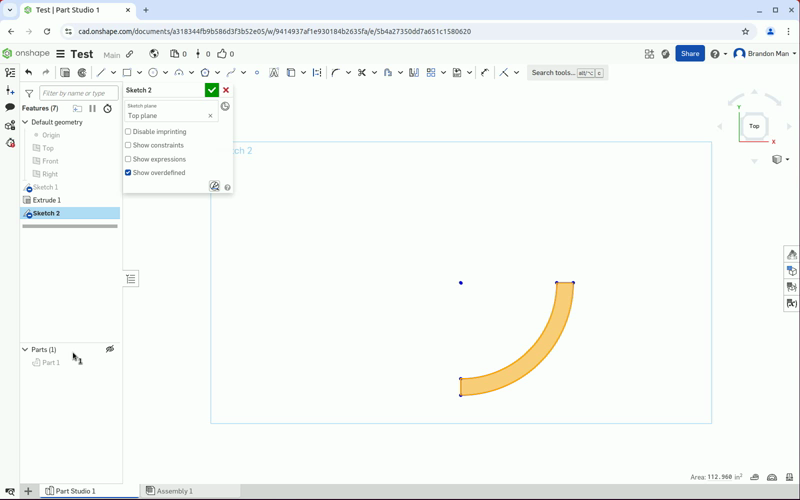
key(shift+y)
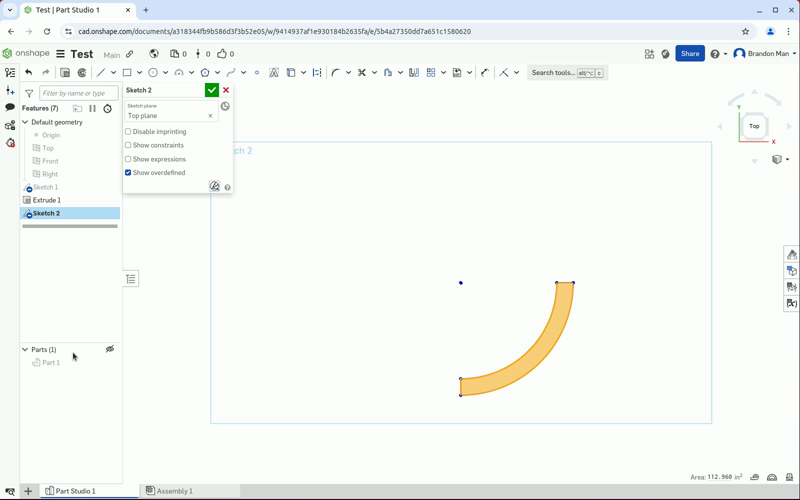
key(shift+e)
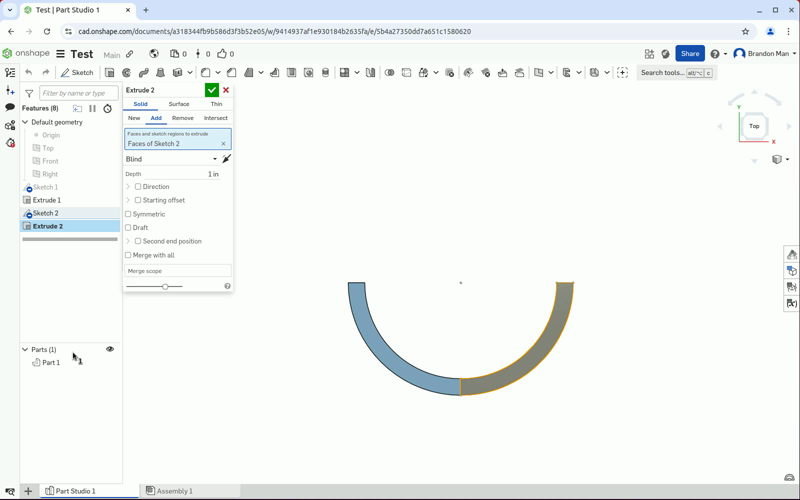
mouse_move(143, 106)
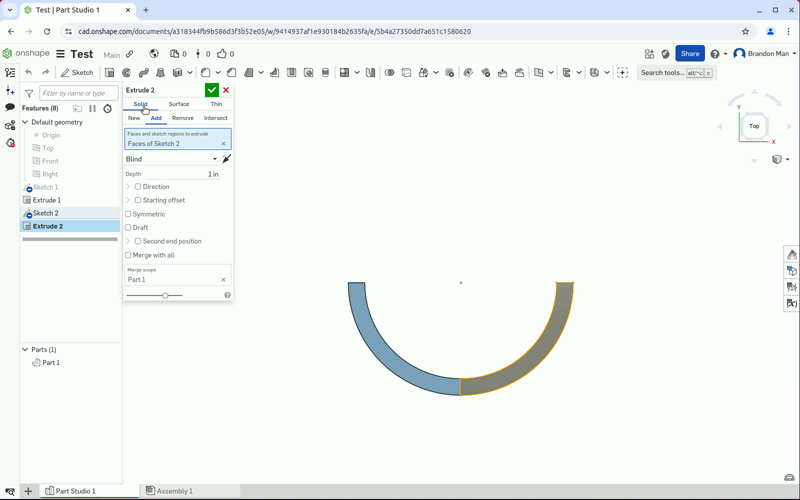
click(143, 106)
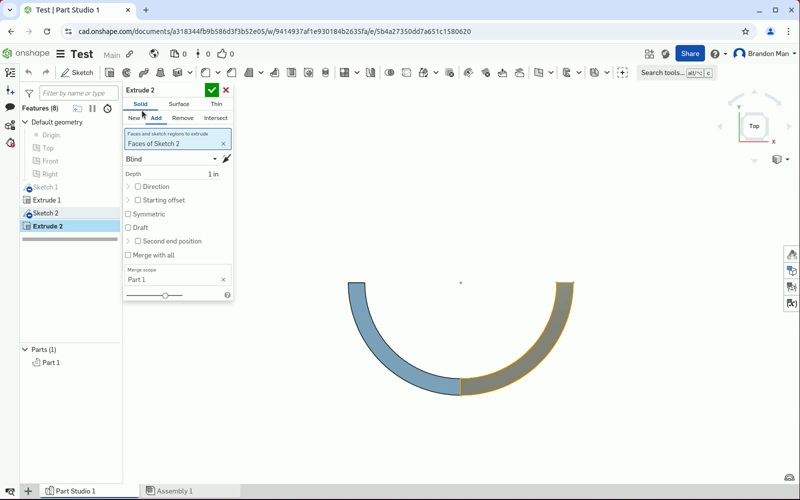
mouse_move(137, 120)
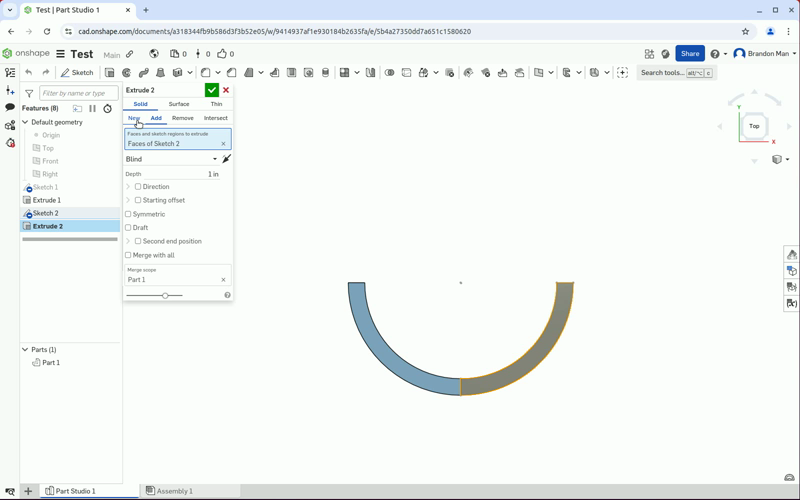
click(137, 120)
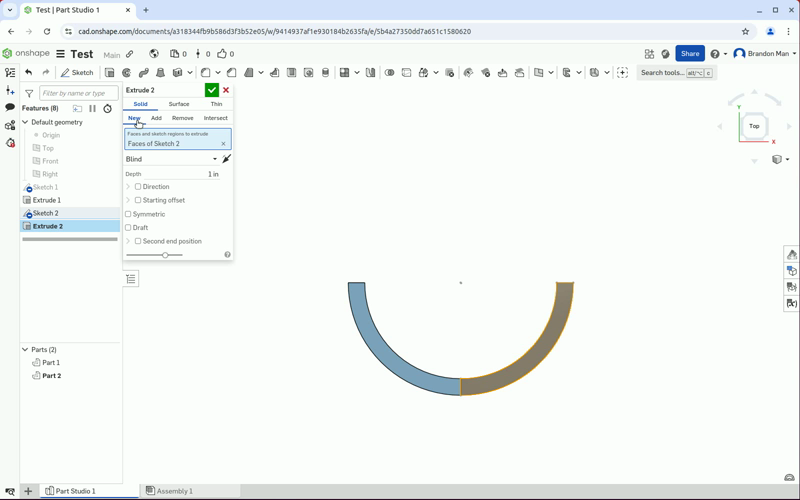
key(tab, 4)
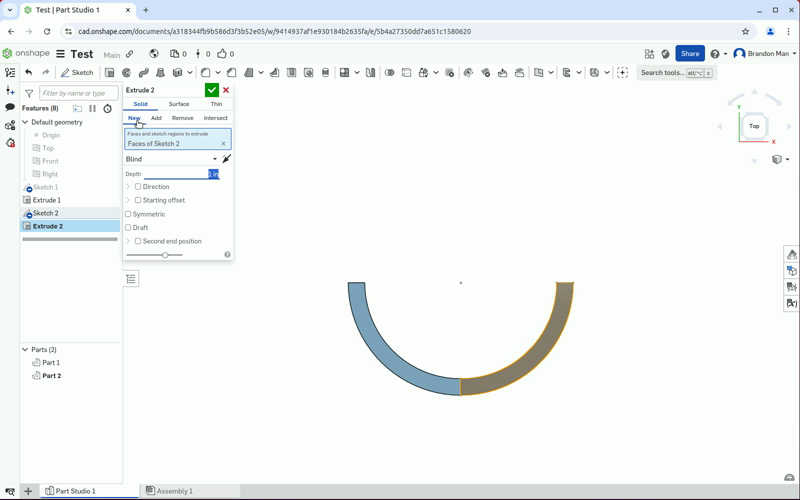
text(0.722)
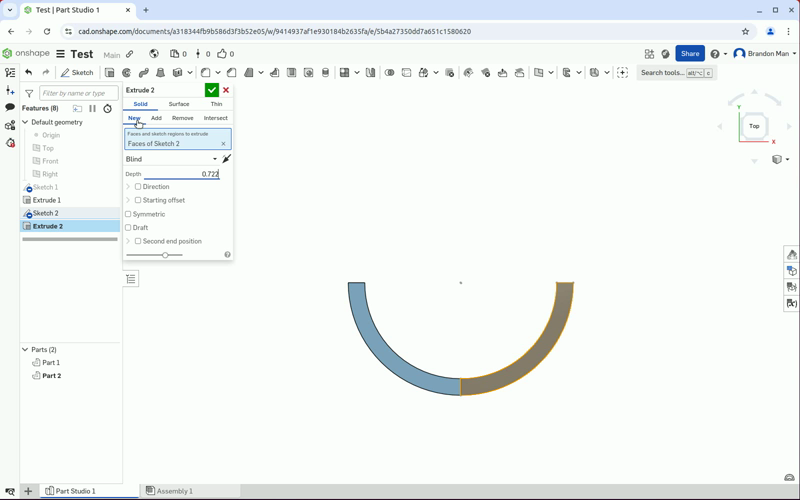
key(enter)
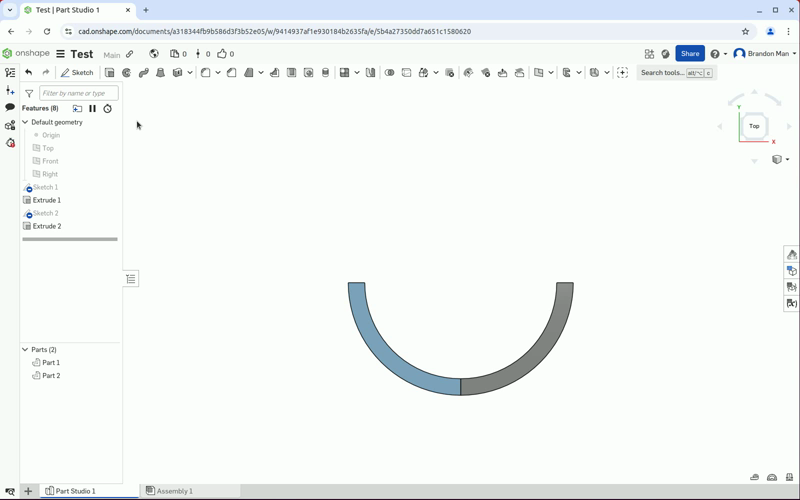
key(shift+h)
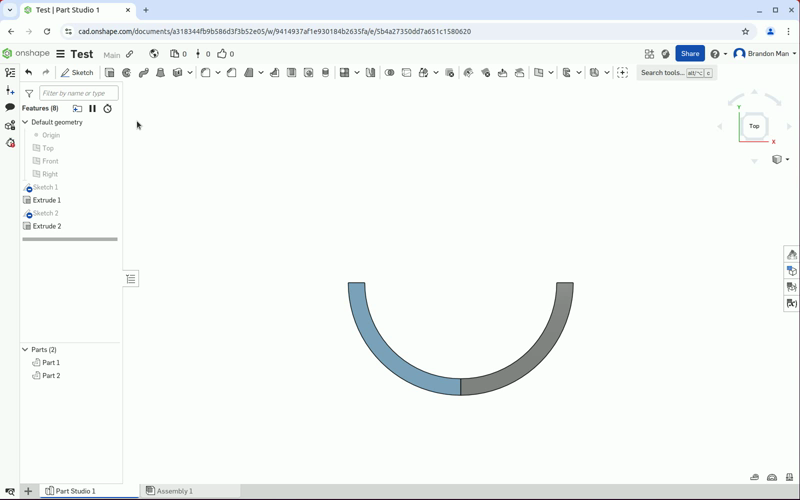
key(shift+h)
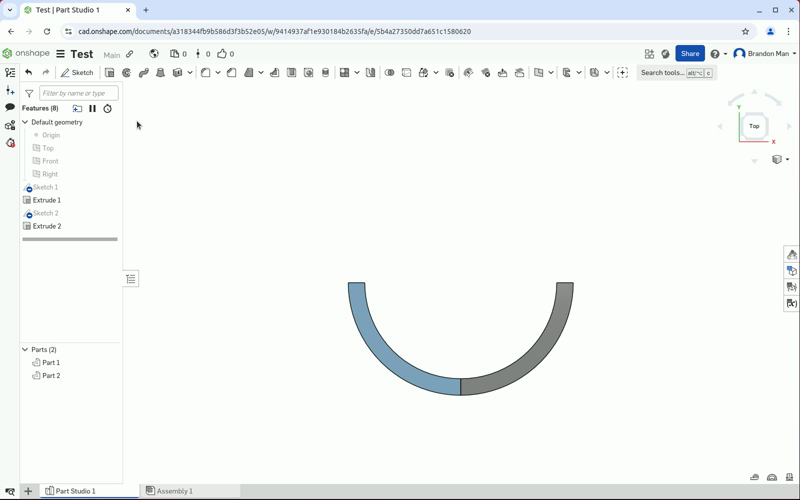
mouse_move(73, 189)
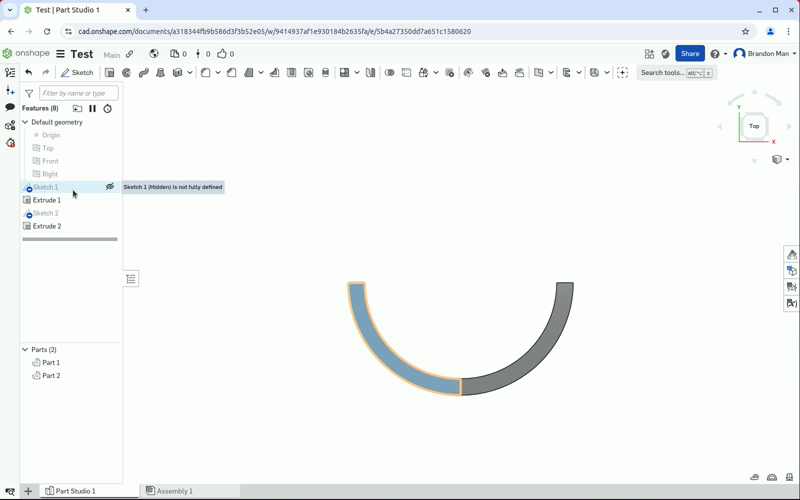
click(73, 189)
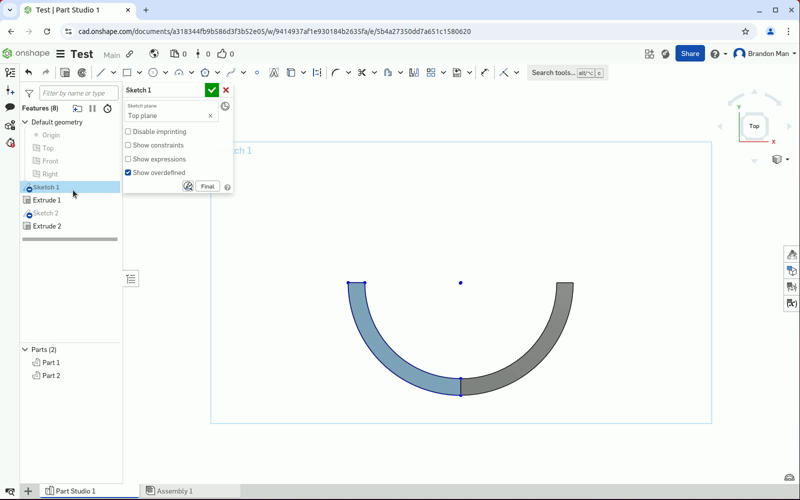
mouse_move(229, 92)
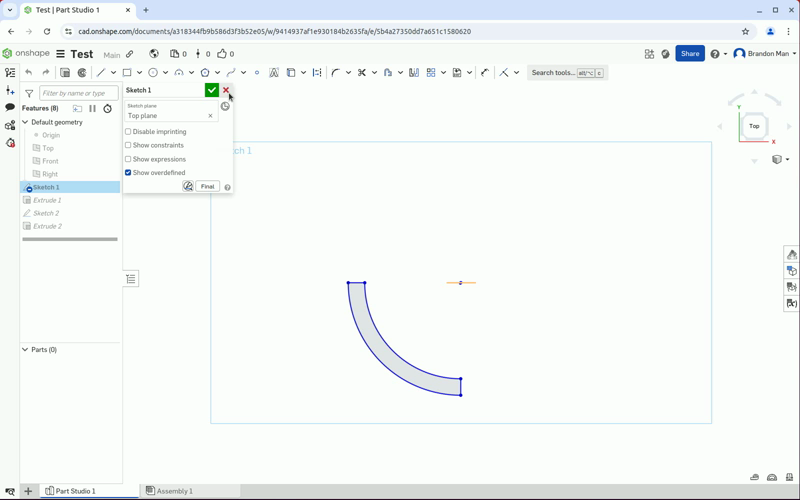
click(229, 92)
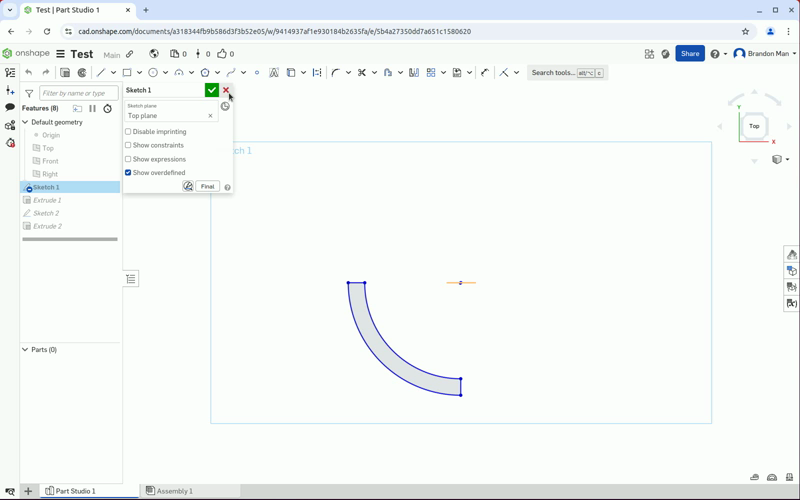
key(shift+s)
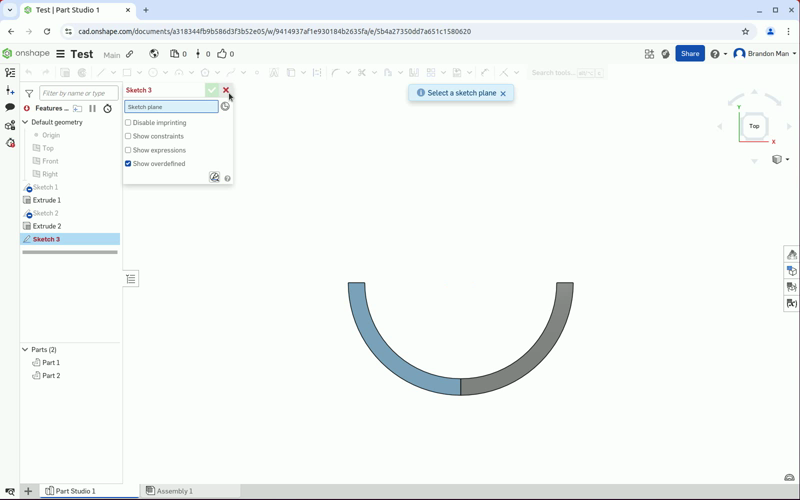
mouse_move(73, 150)
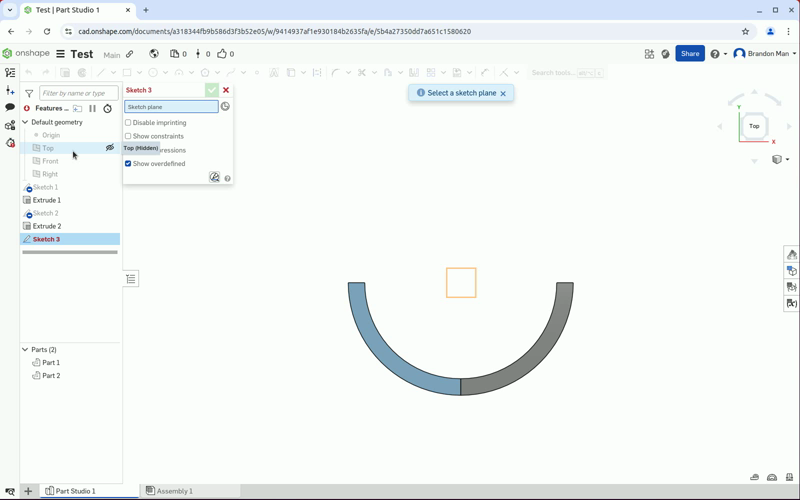
click(73, 150)
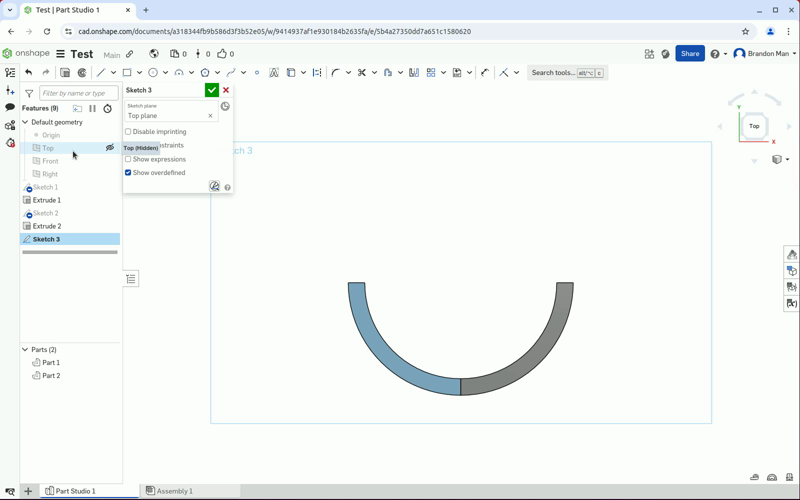
mouse_move(73, 352)
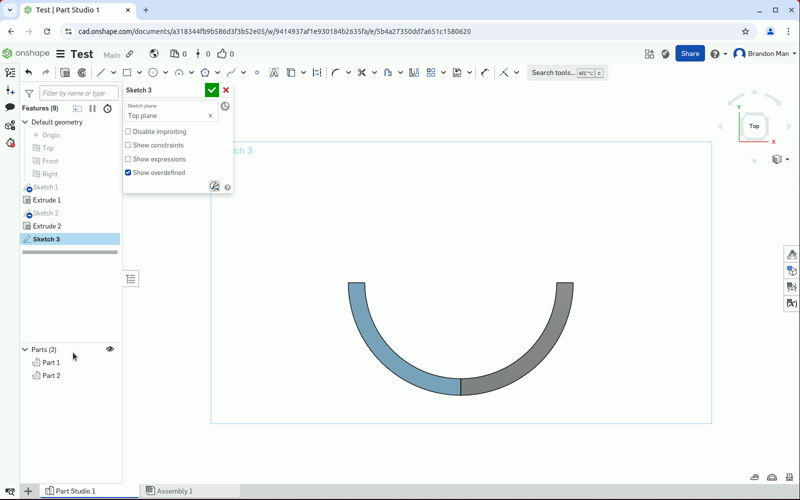
key(y)
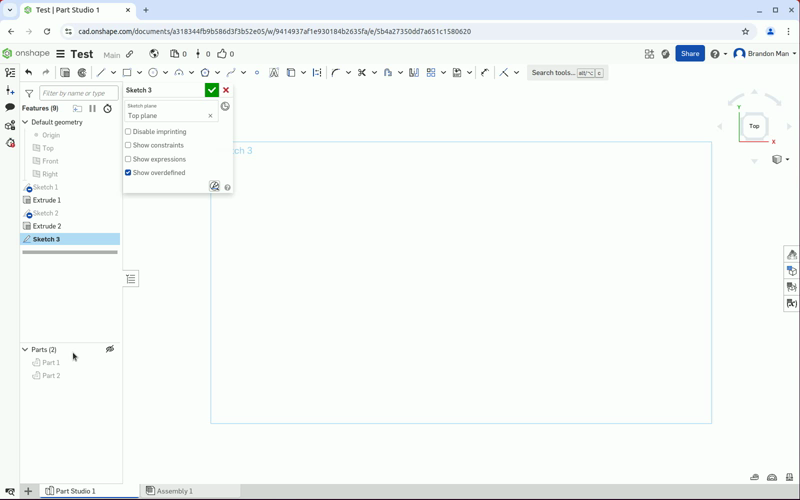
key(l)
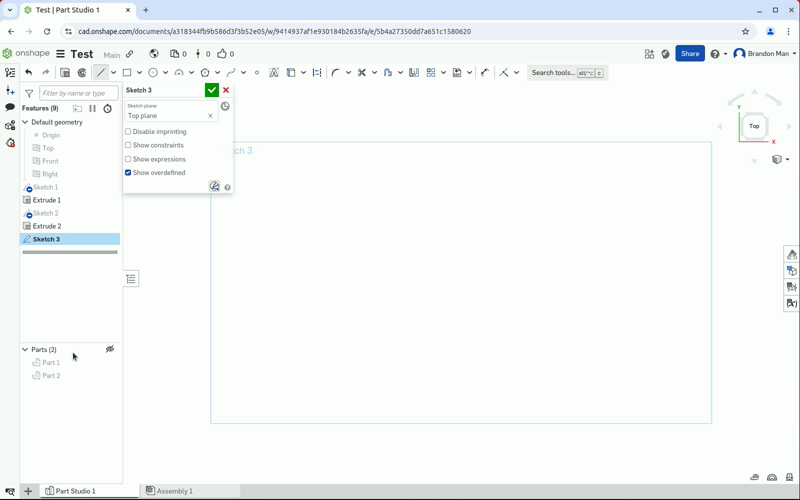
key_down(shift)
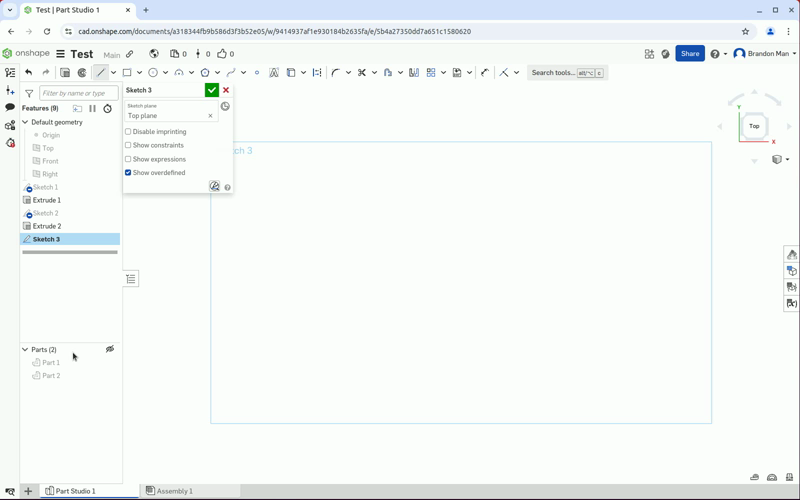
mouse_move(348, 282)
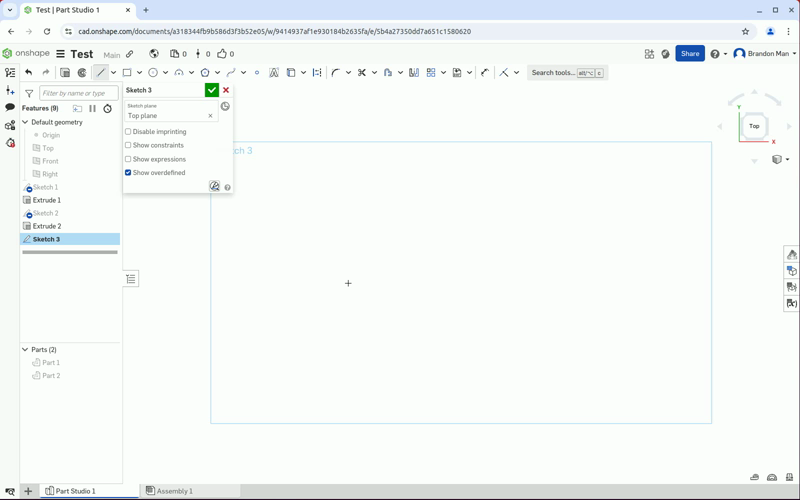
click(348, 282)
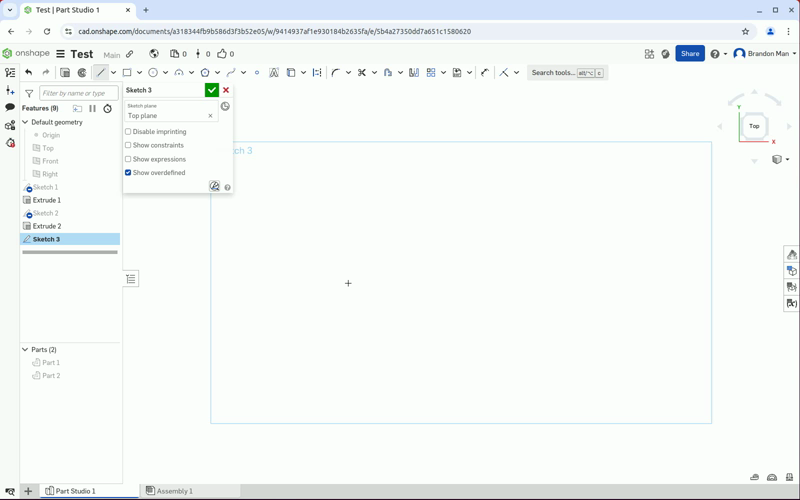
key_up(shift)
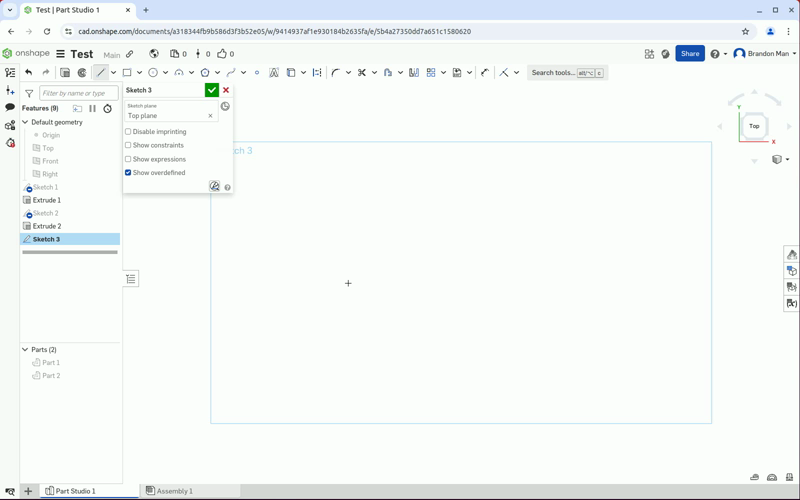
key_down(shift)
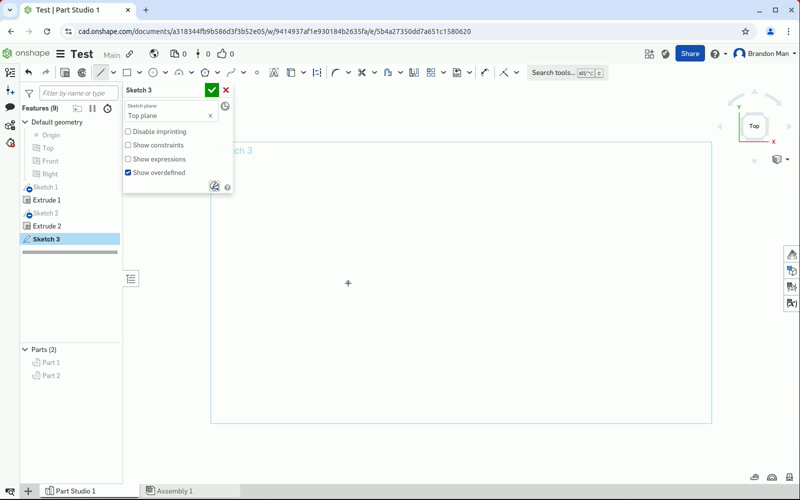
mouse_move(378, 282)
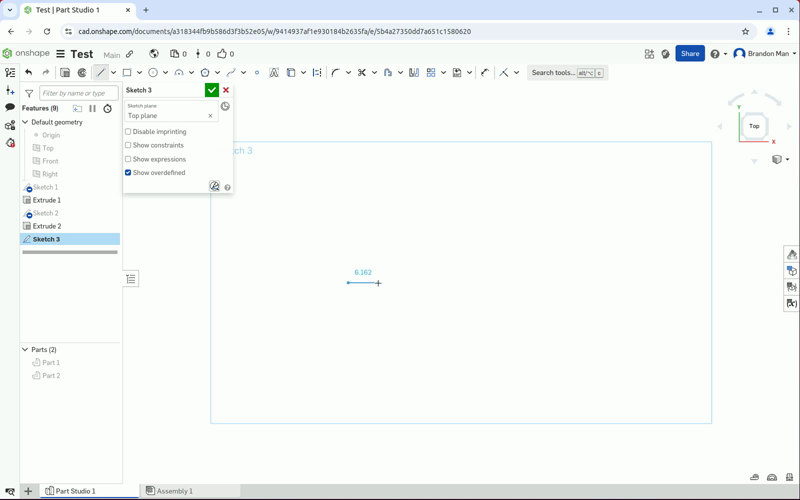
mouse_move(364, 282)
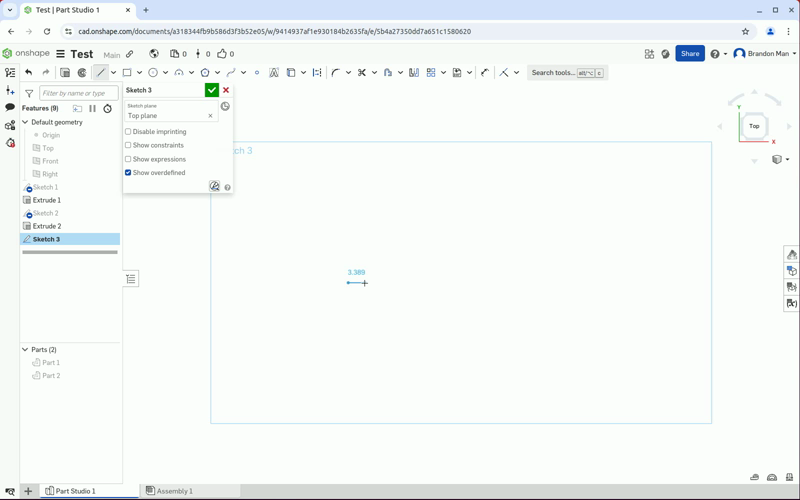
click(364, 282)
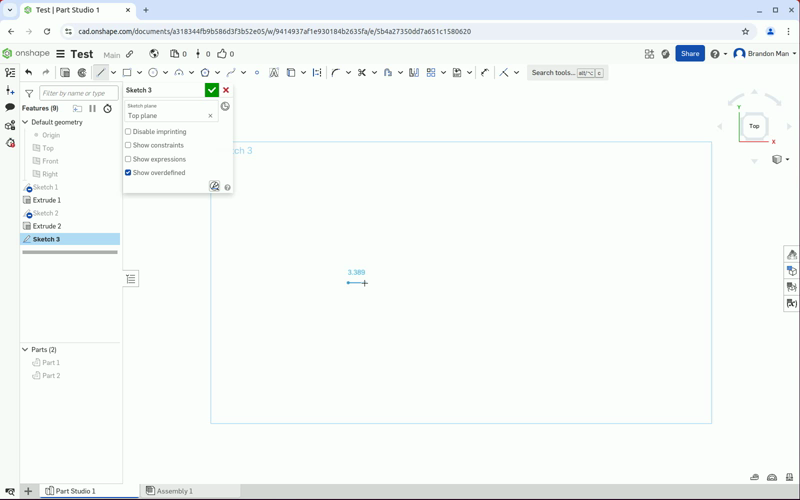
key_up(shift)
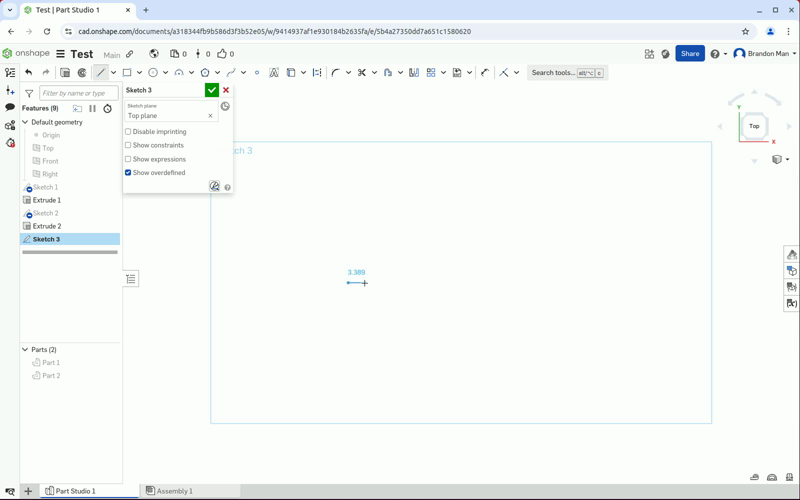
key(esc)
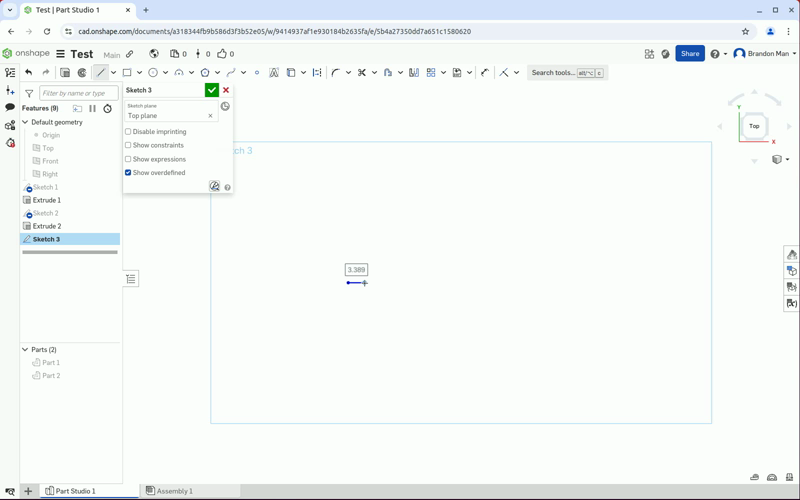
key(a)
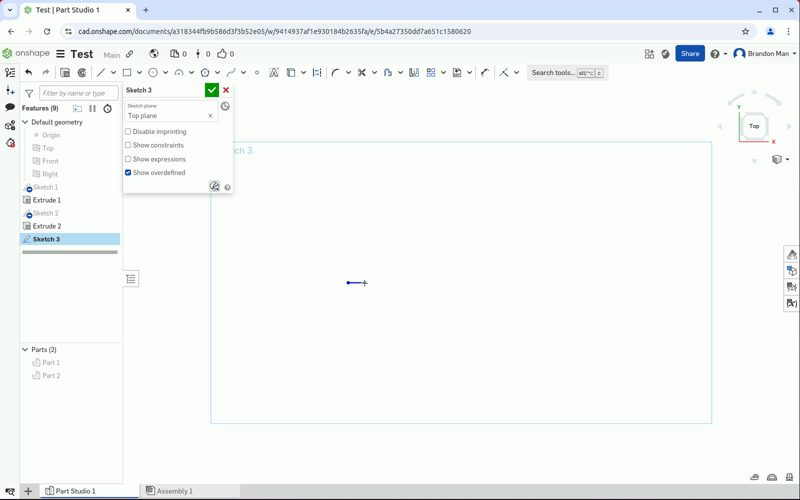
mouse_move(364, 282)
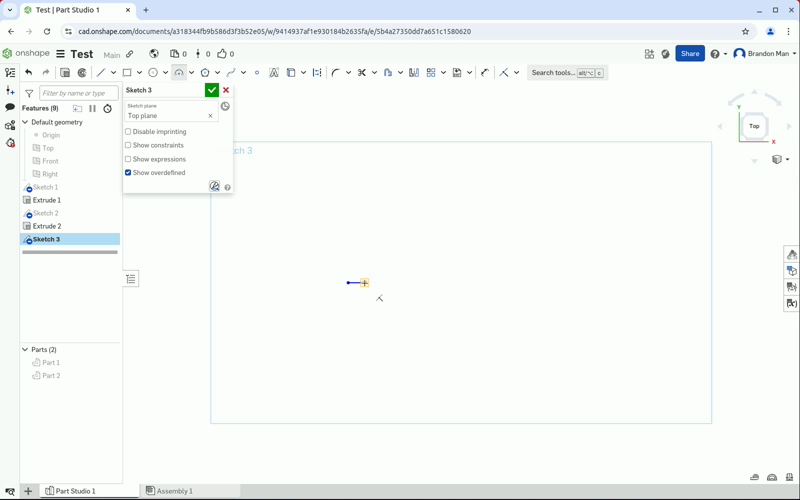
click(364, 282)
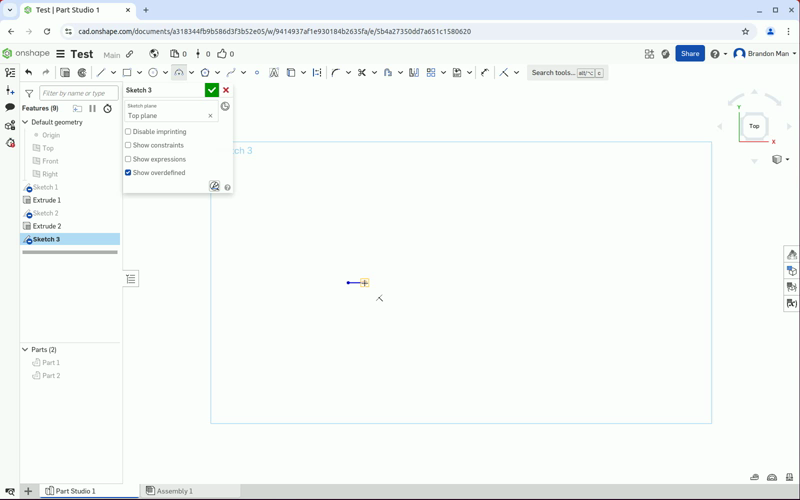
key_down(shift)
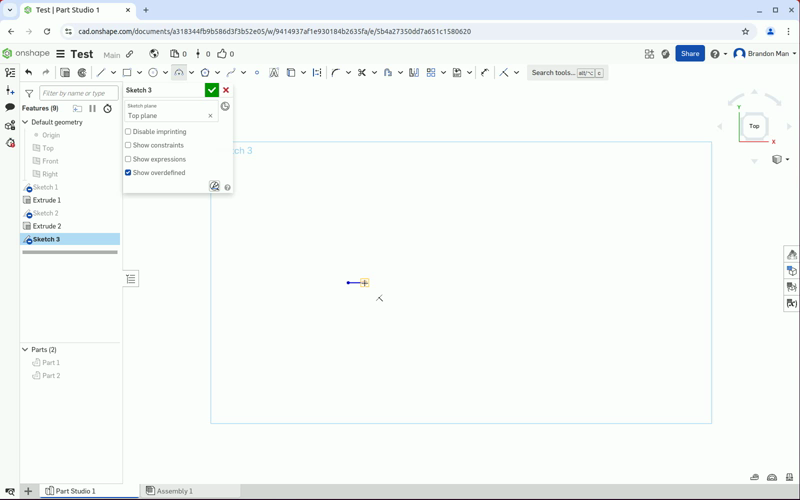
mouse_move(460, 186)
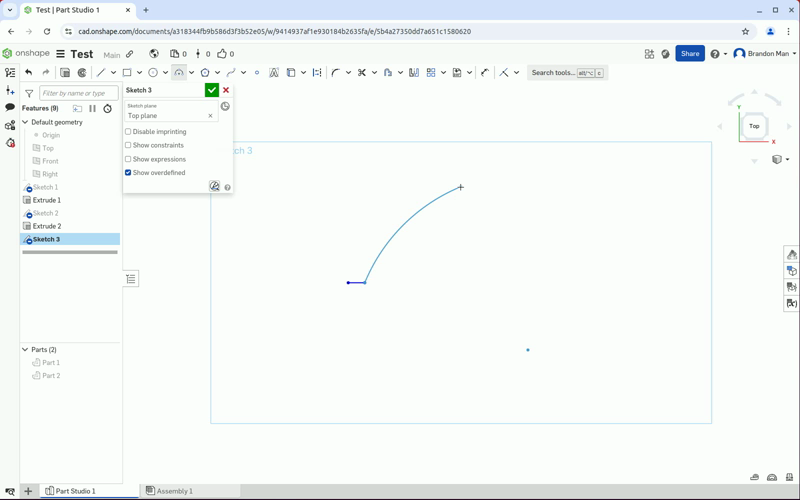
click(460, 186)
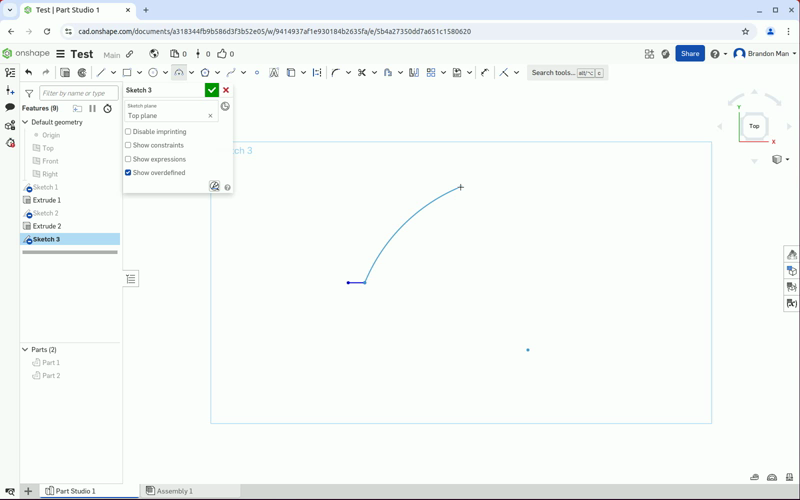
mouse_move(392, 215)
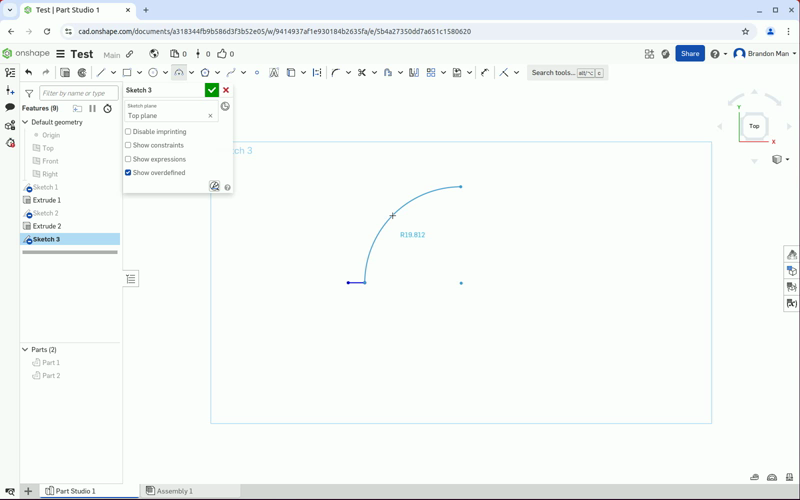
click(392, 215)
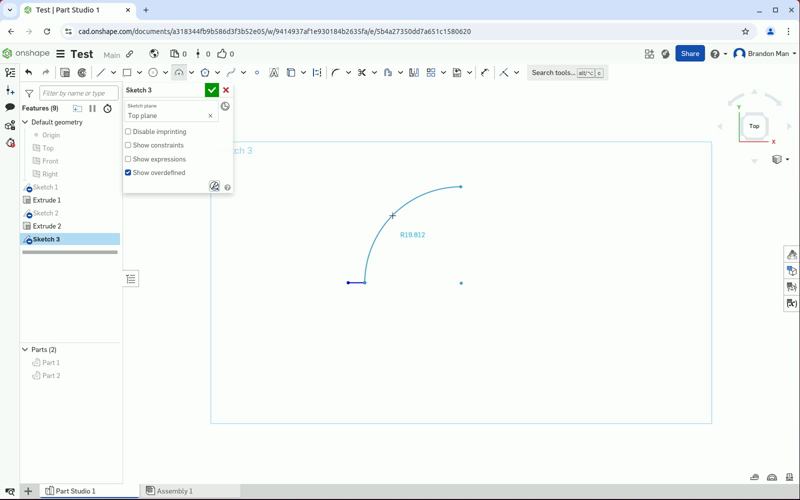
key_up(shift)
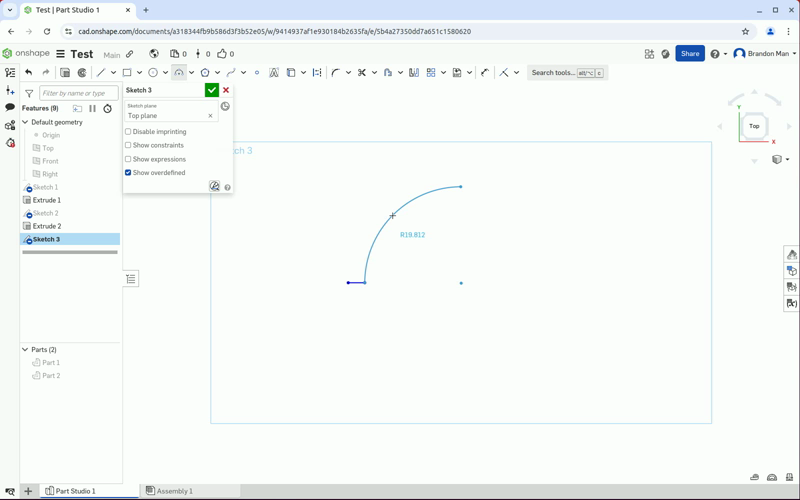
key(esc)
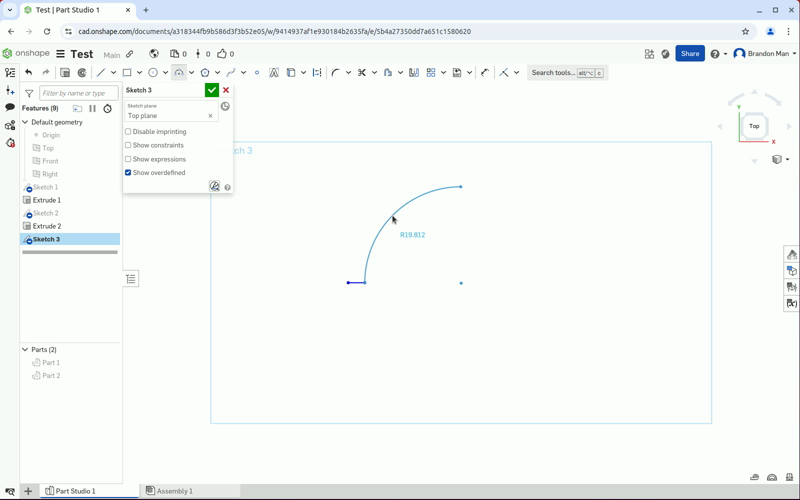
key(l)
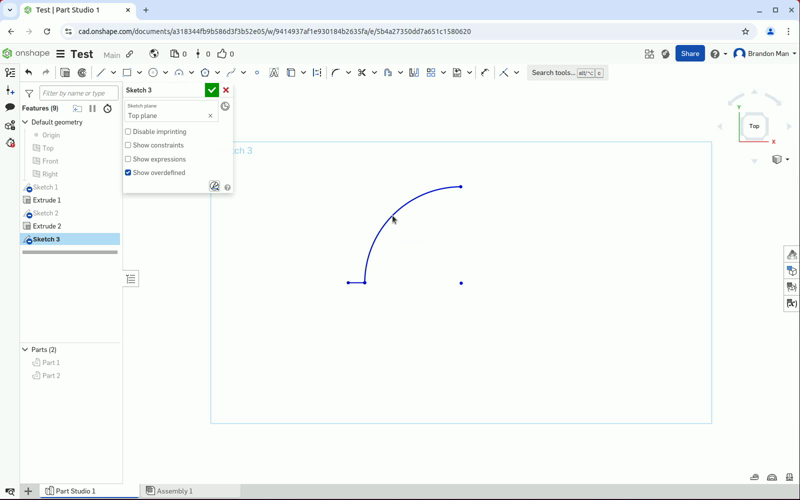
mouse_move(460, 186)
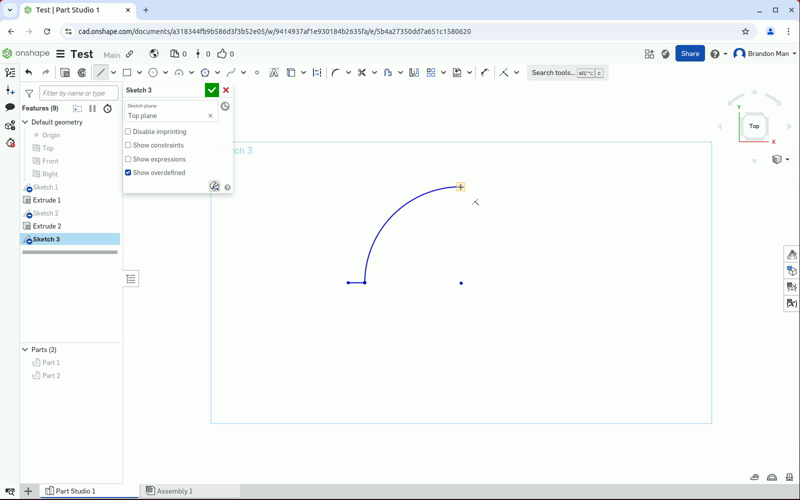
click(460, 186)
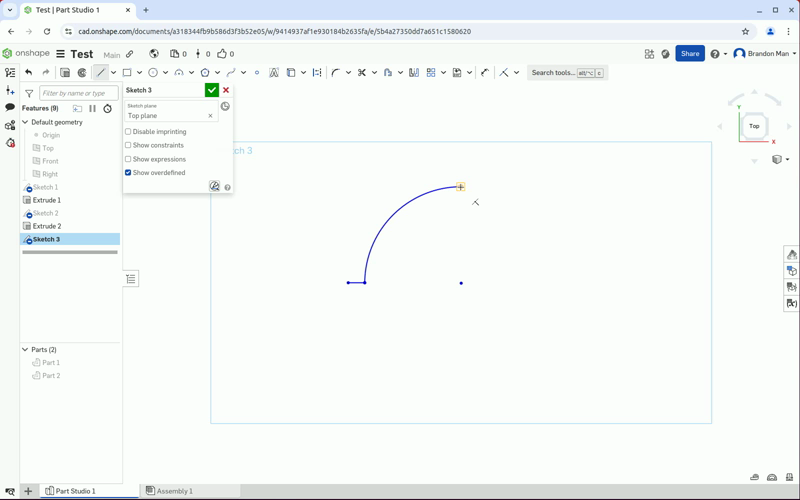
key_down(shift)
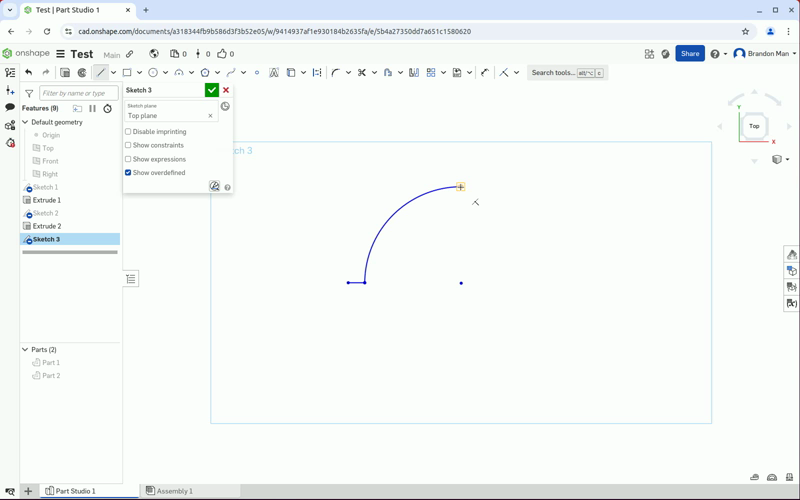
mouse_move(490, 186)
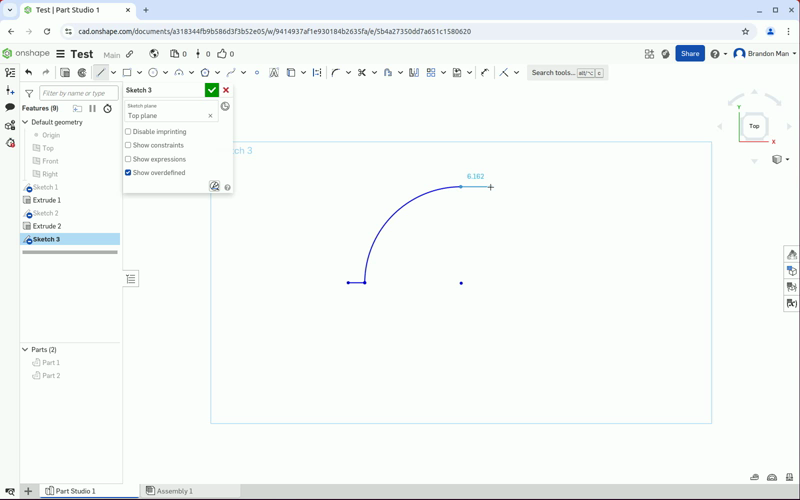
mouse_move(460, 170)
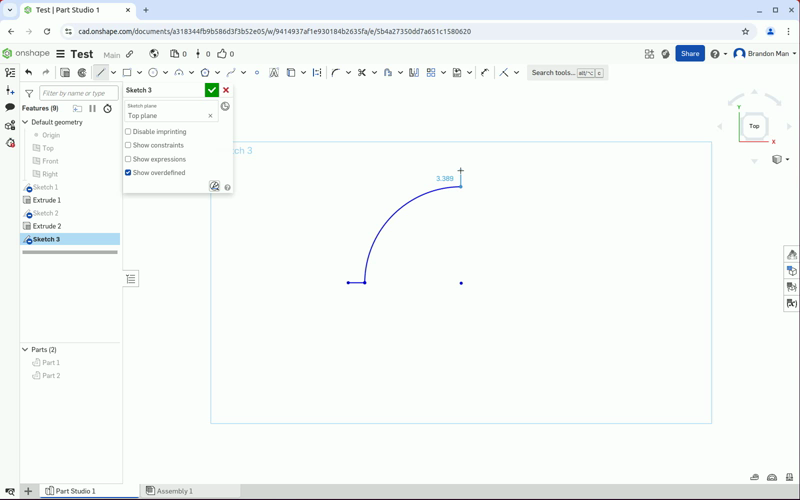
click(460, 170)
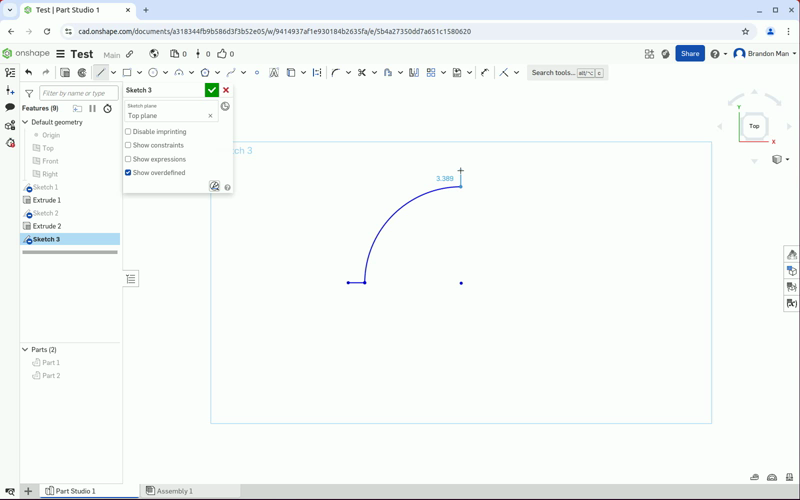
key_up(shift)
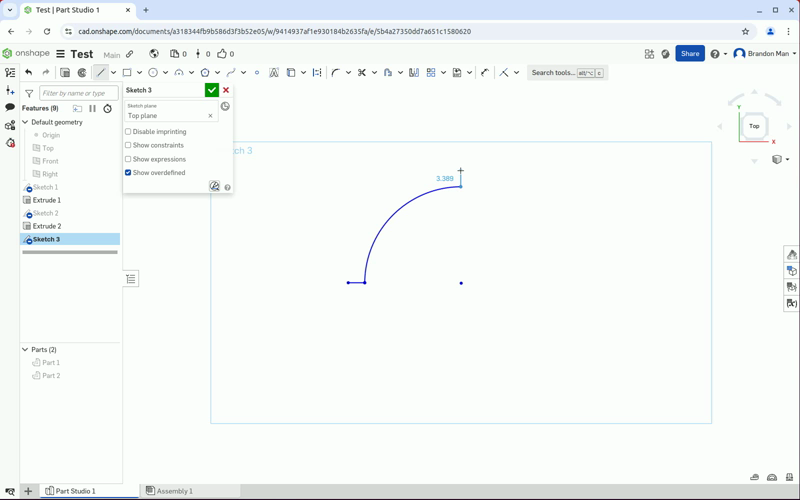
key(esc)
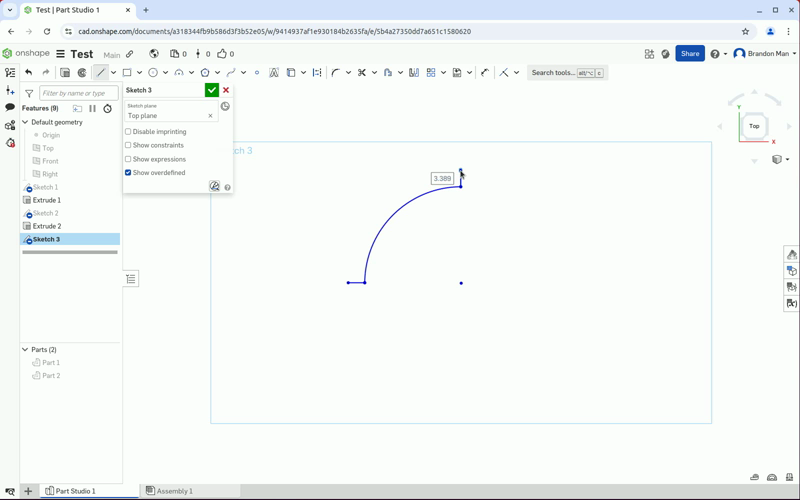
key(a)
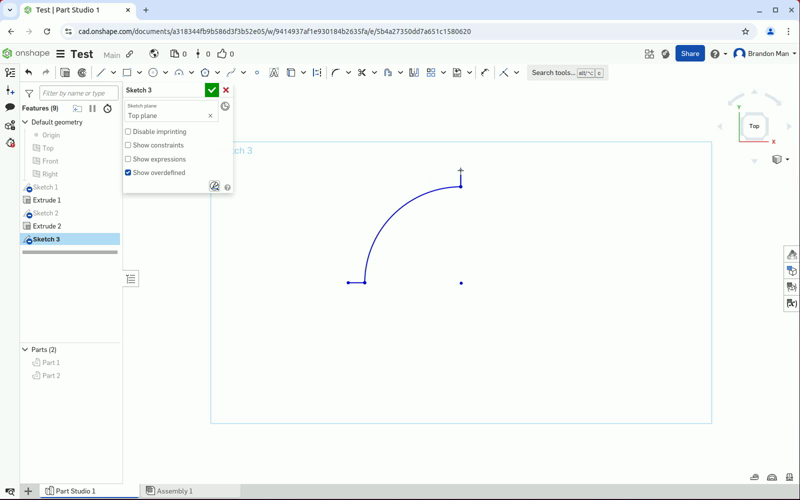
mouse_move(460, 170)
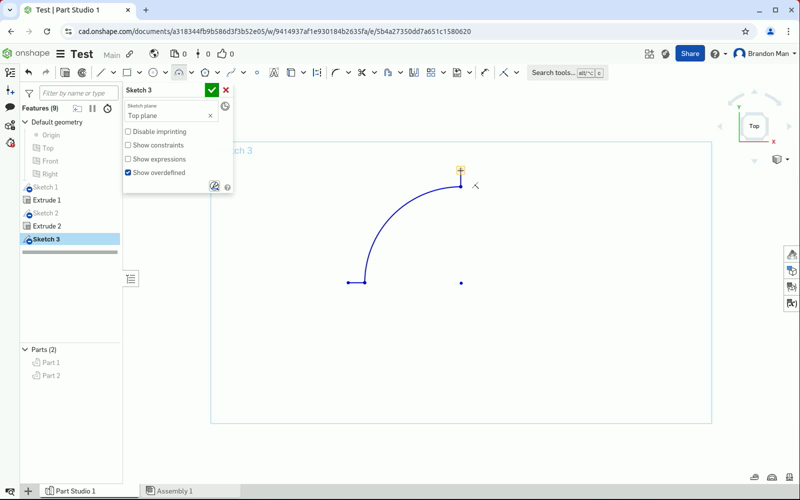
click(460, 170)
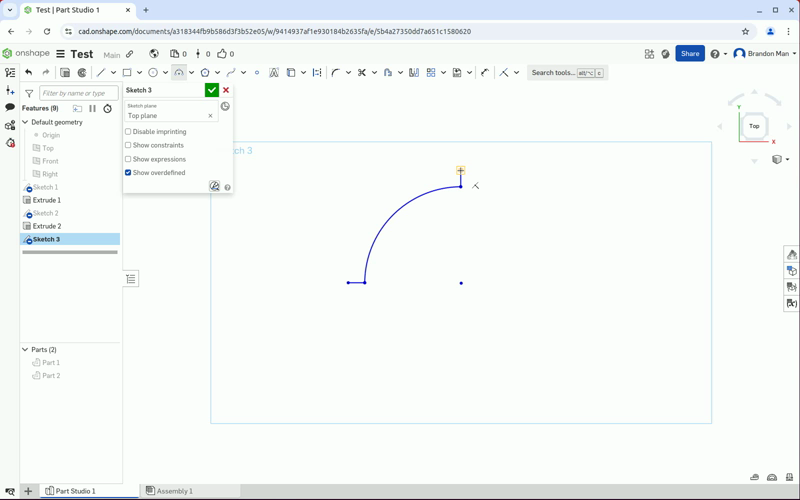
mouse_move(348, 282)
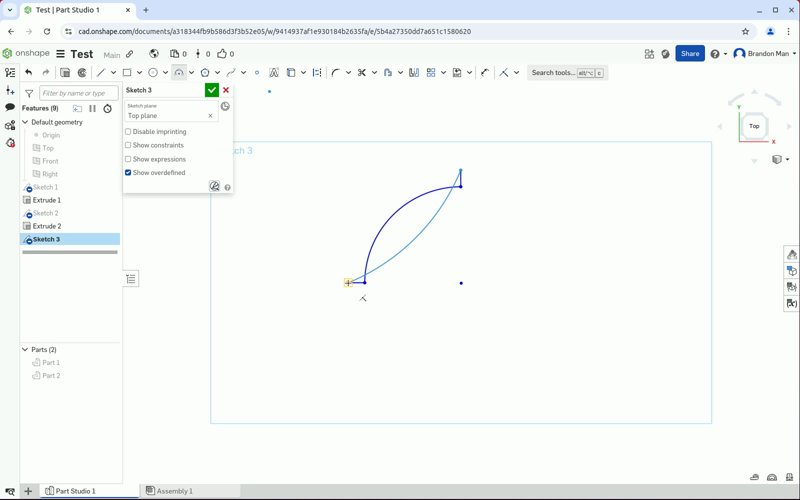
click(348, 282)
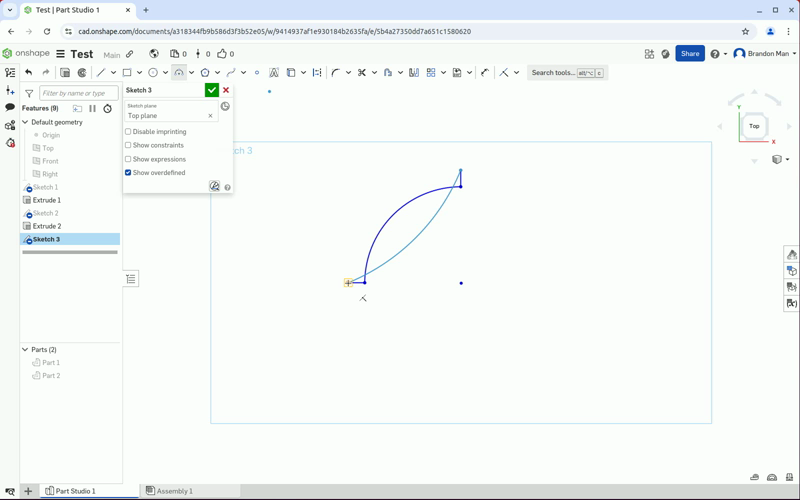
key_down(shift)
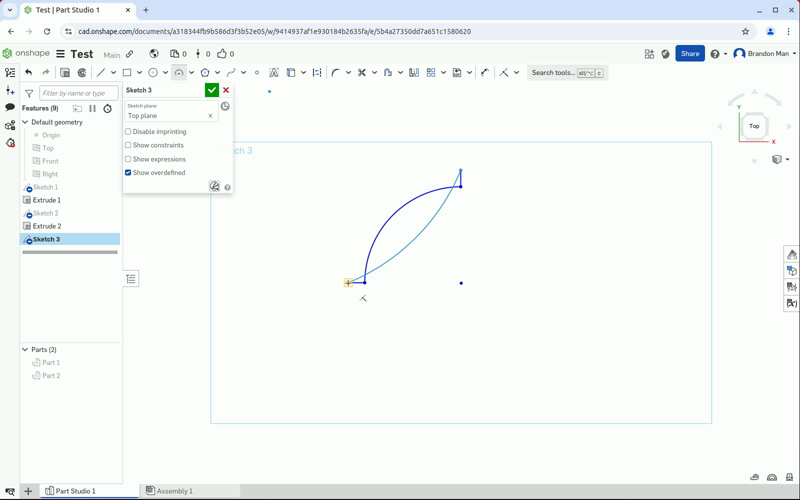
mouse_move(381, 203)
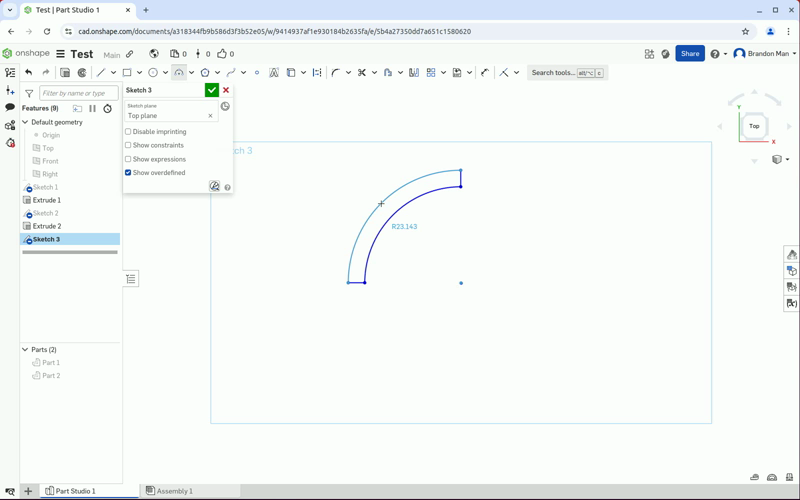
click(381, 203)
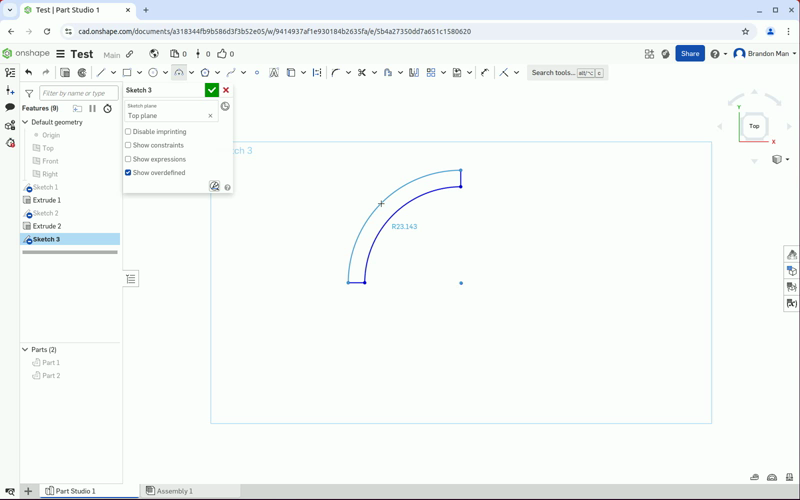
key_up(shift)
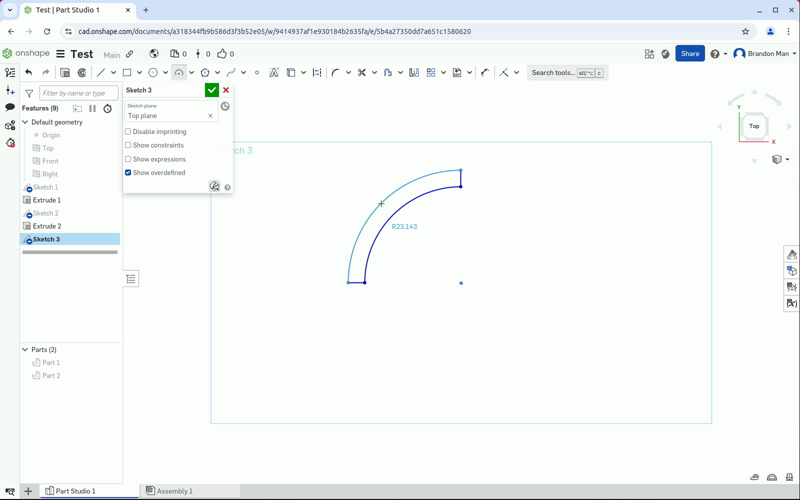
key(esc)
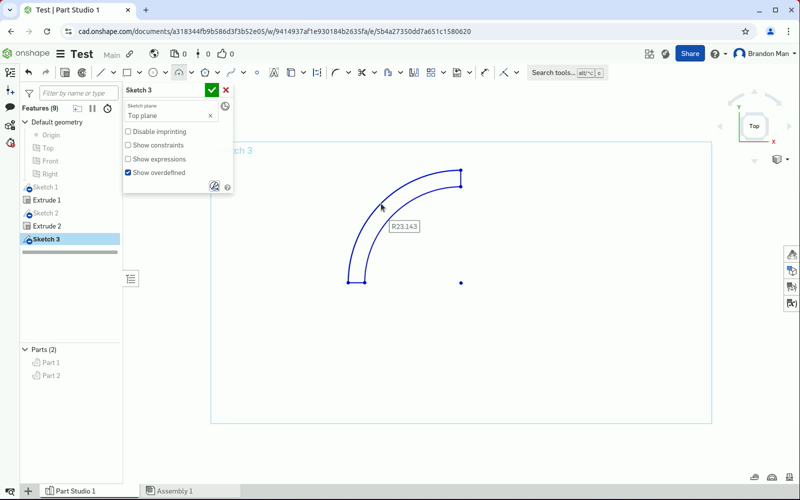
mouse_move(452, 177)
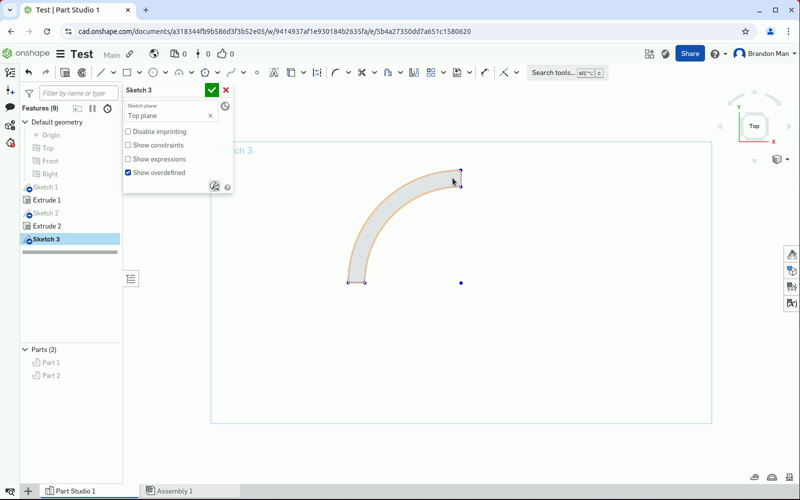
scroll(6)
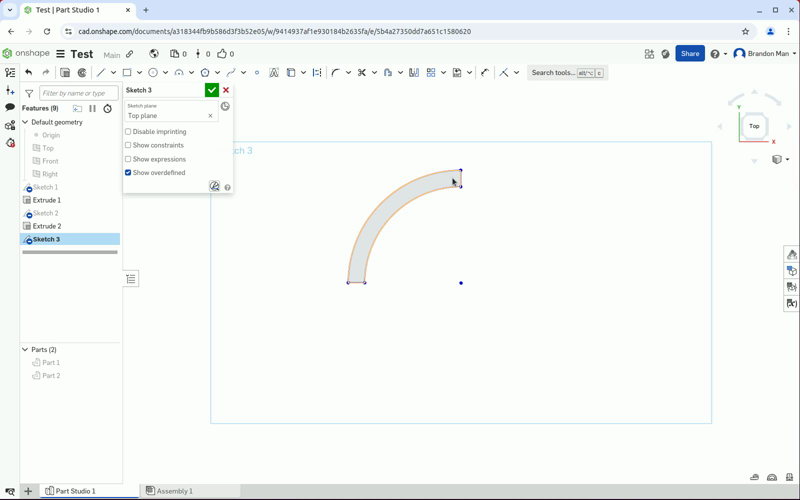
scroll(6)
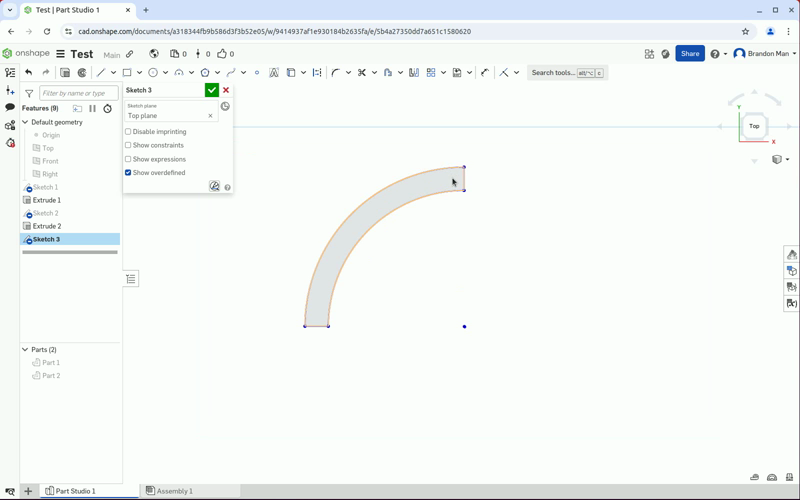
scroll(6)
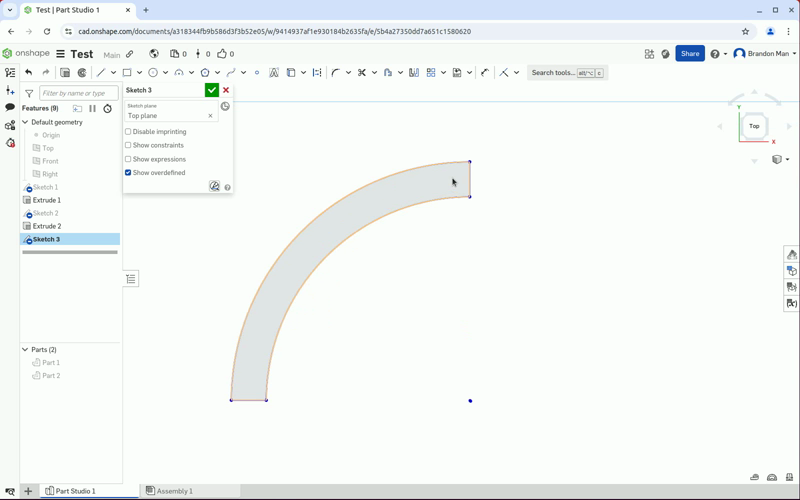
scroll(6)
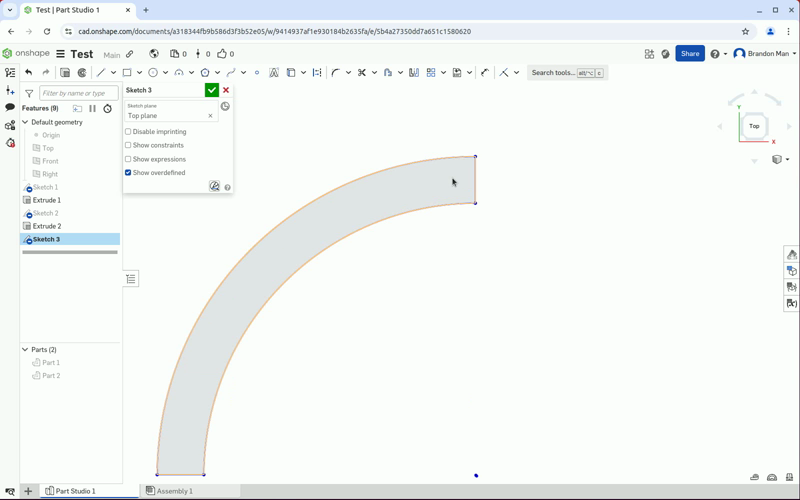
scroll(6)
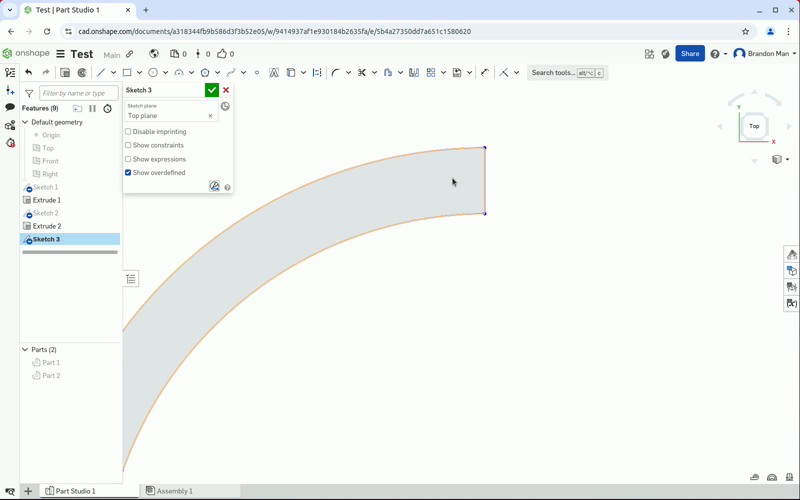
scroll(6)
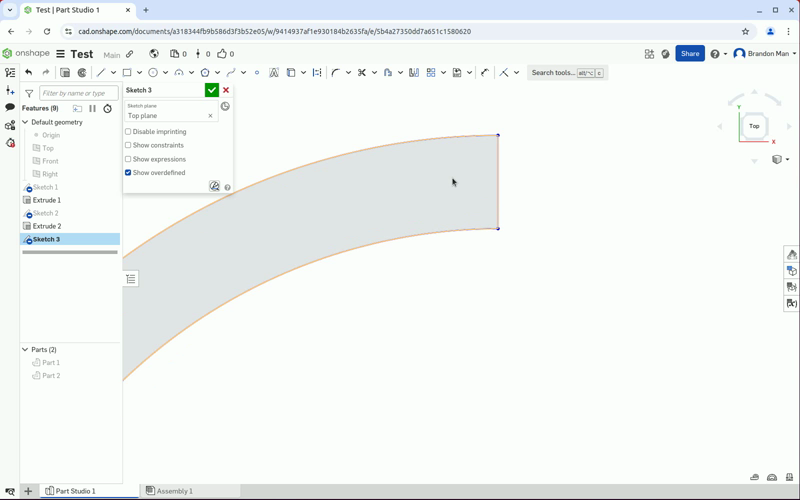
scroll(6)
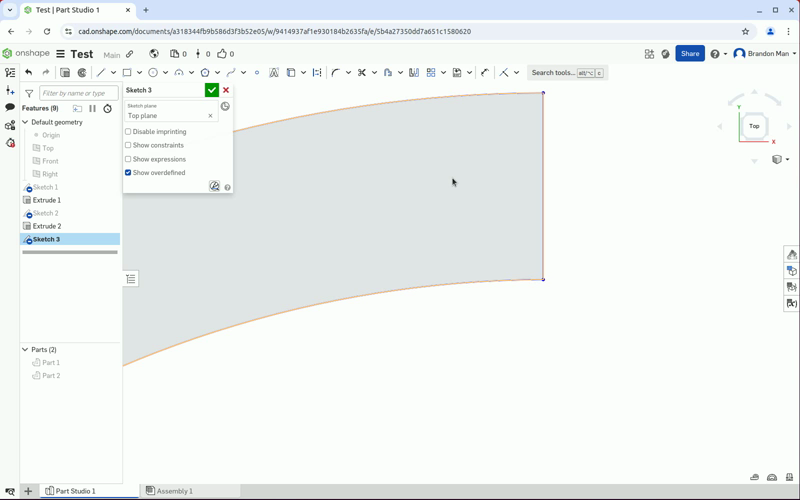
click(452, 177)
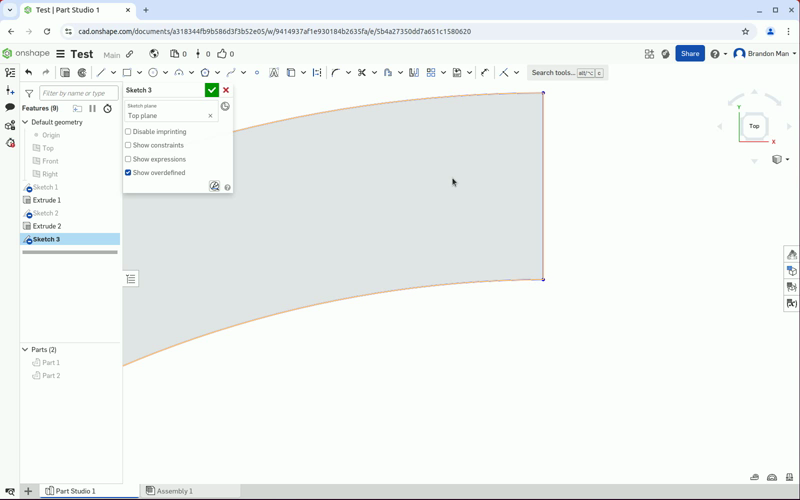
scroll(-6)
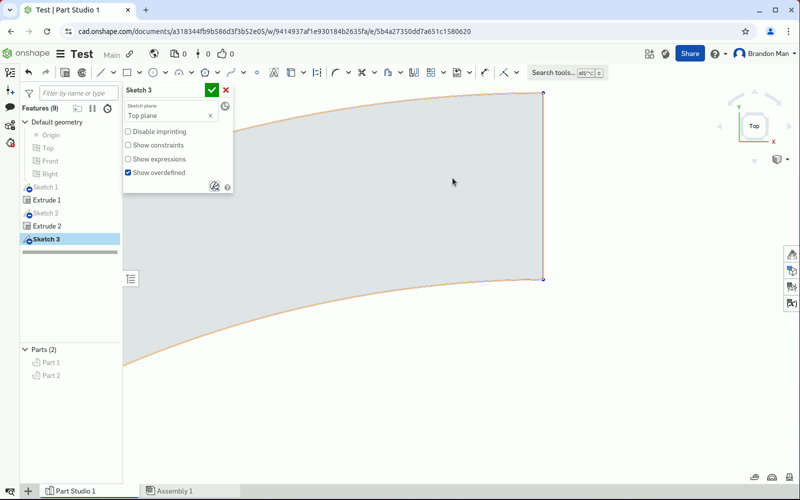
scroll(-6)
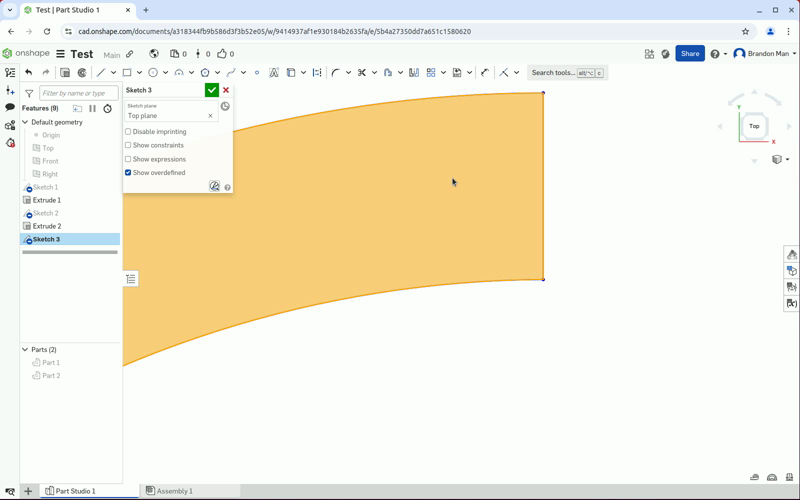
scroll(-6)
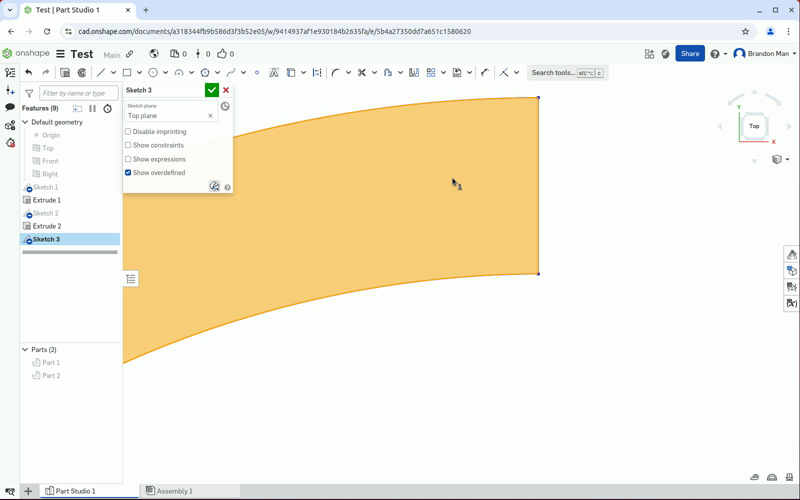
scroll(-6)
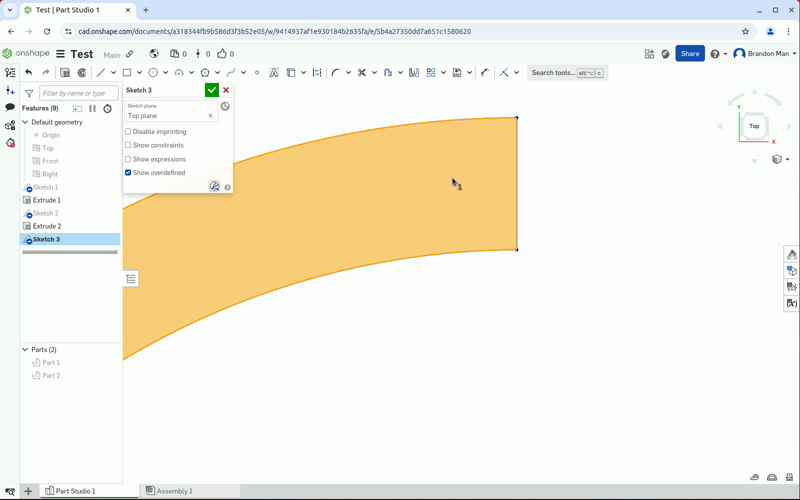
scroll(-6)
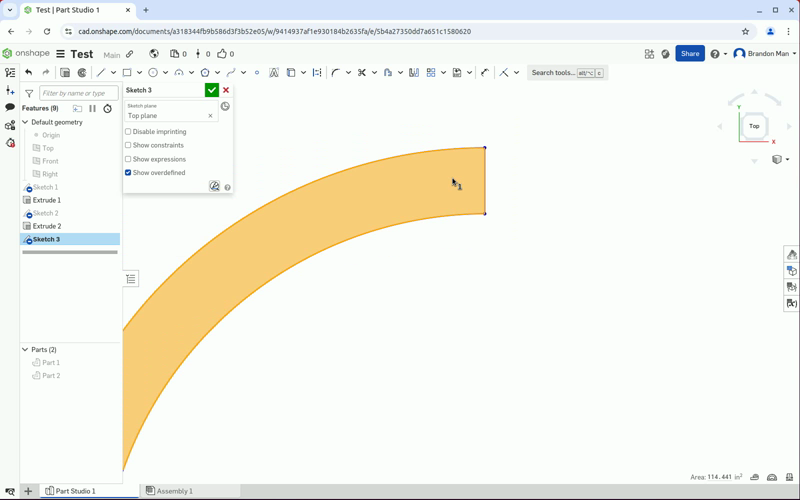
scroll(-6)
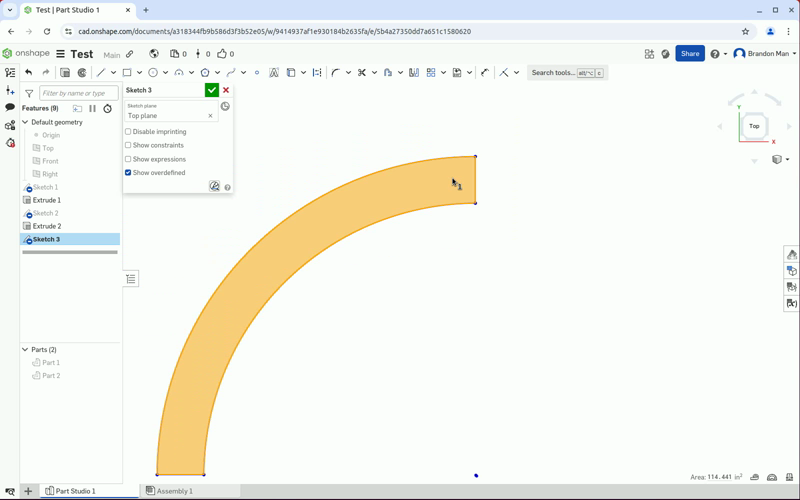
scroll(-6)
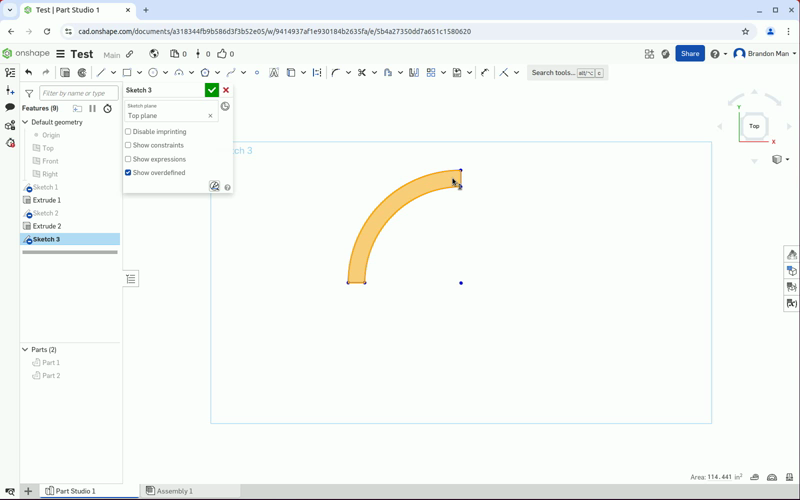
mouse_move(73, 352)
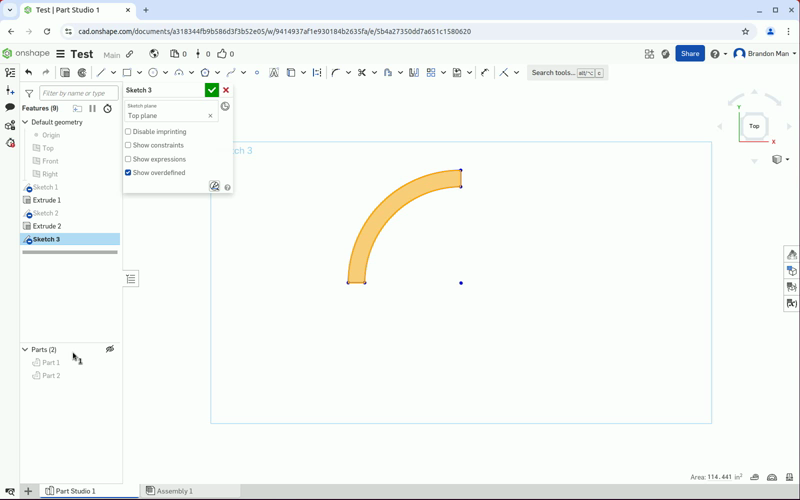
key(shift+y)
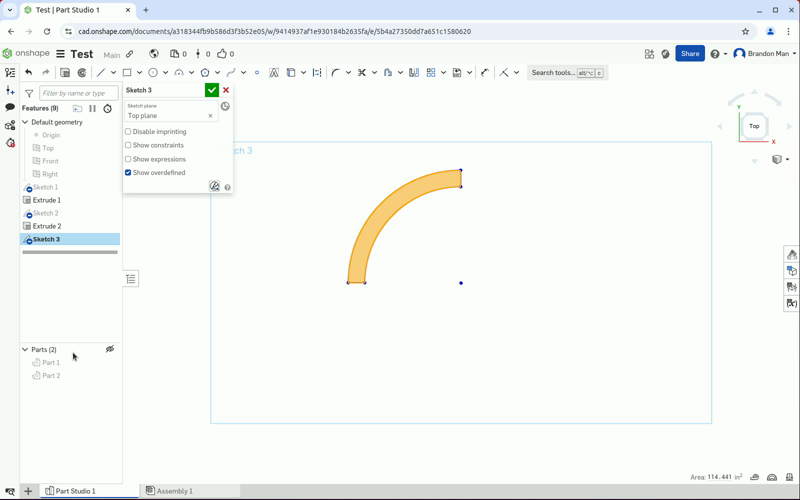
key(shift+e)
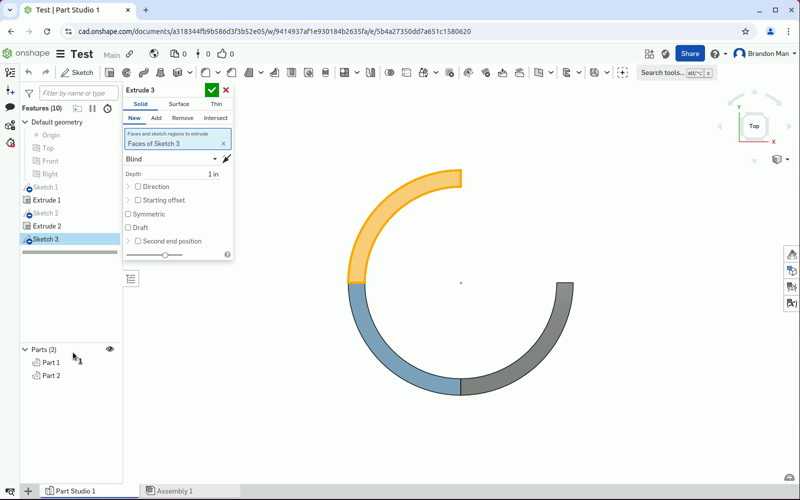
mouse_move(143, 106)
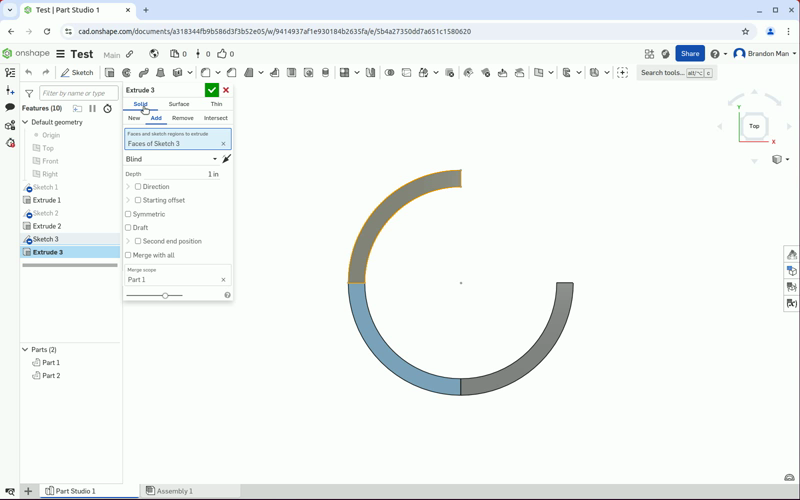
click(143, 106)
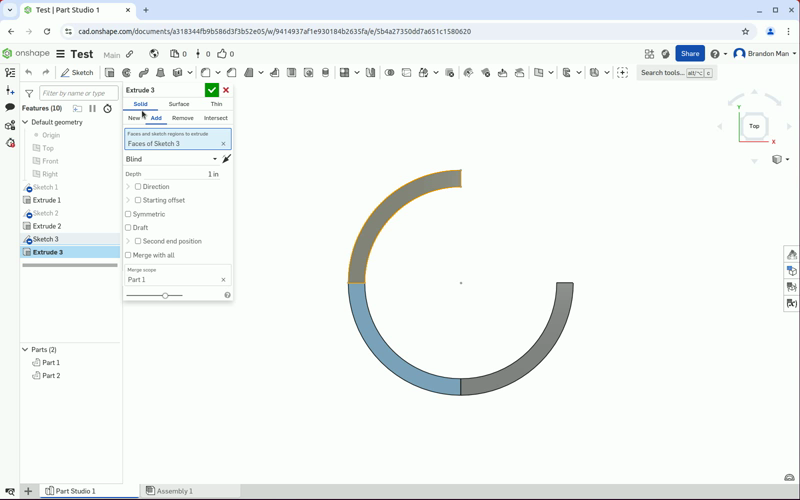
mouse_move(137, 120)
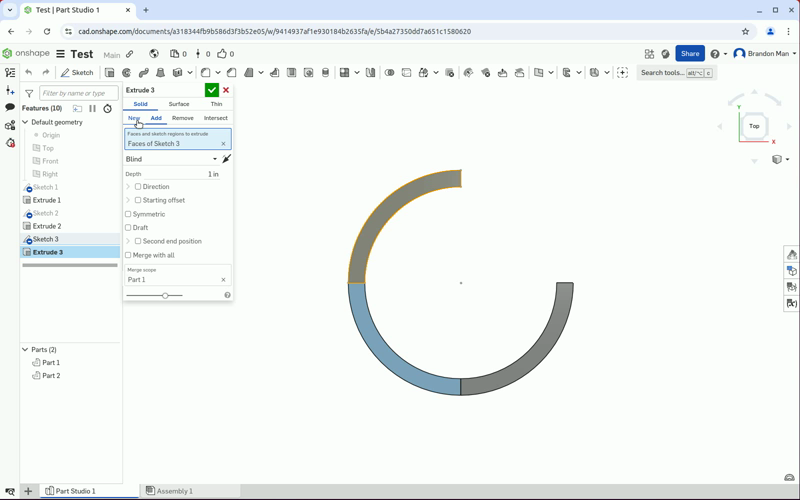
click(137, 120)
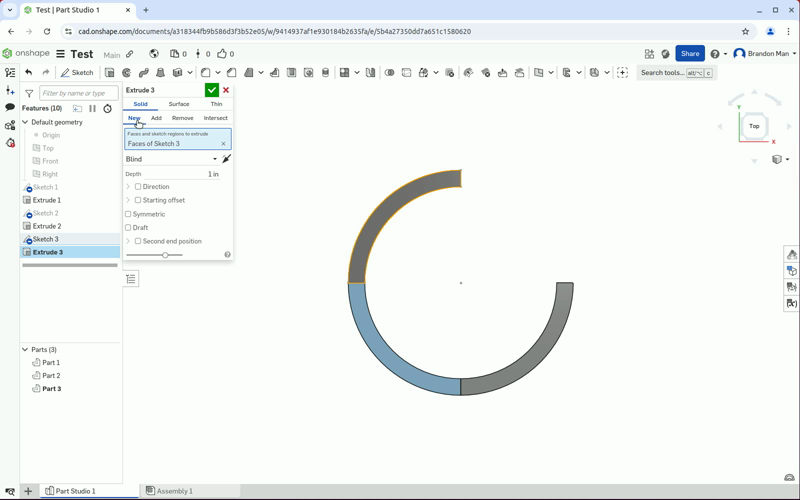
key(tab, 4)
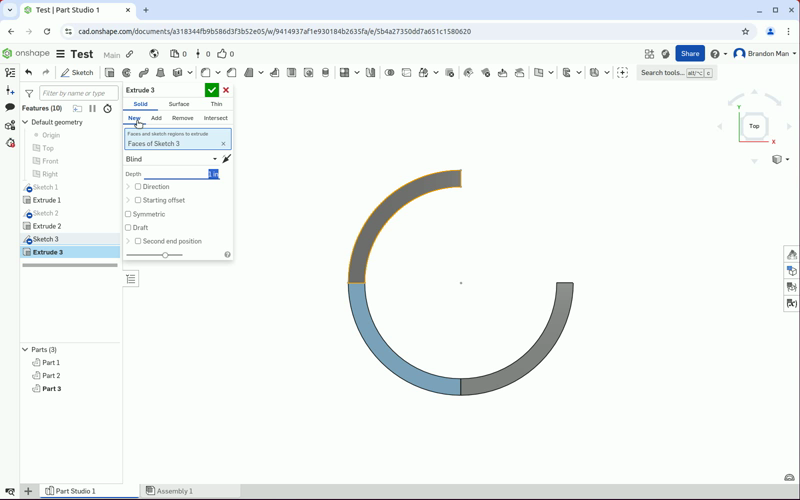
text(0.722)
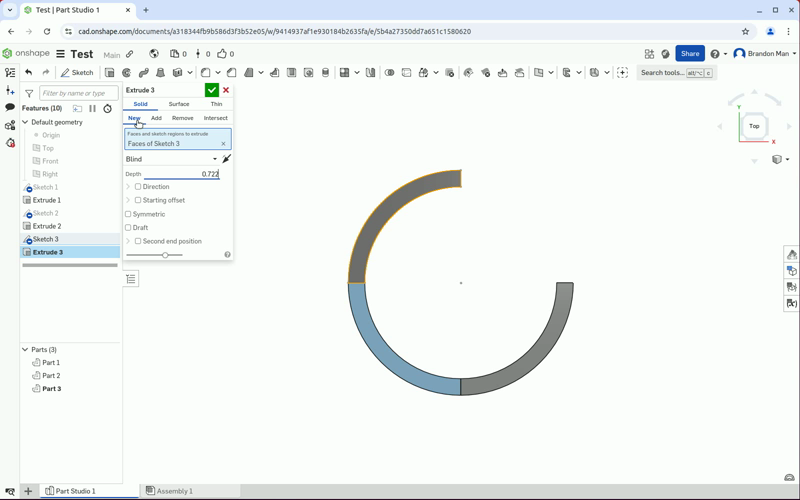
key(enter)
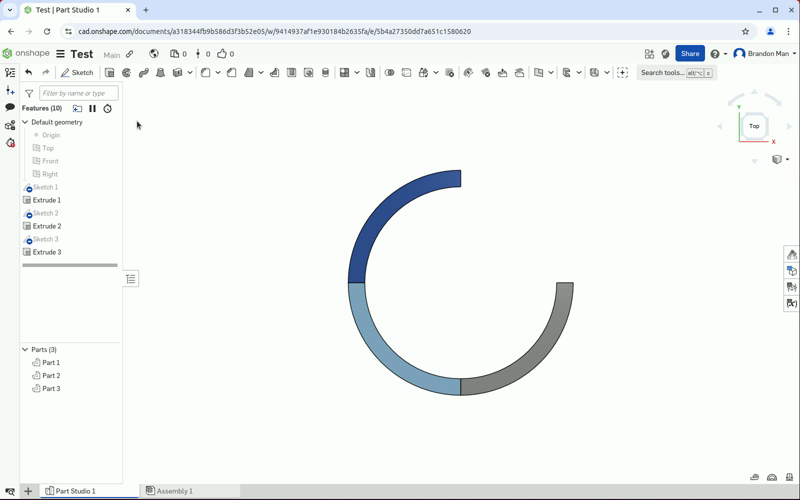
key(shift+h)
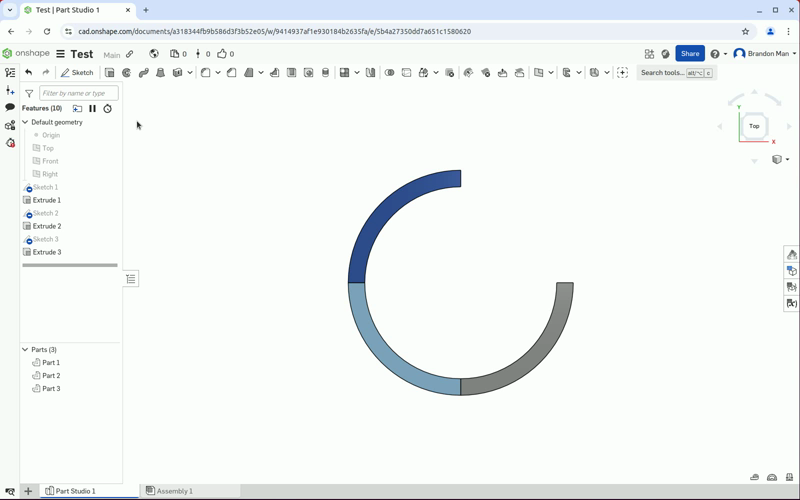
key(shift+h)
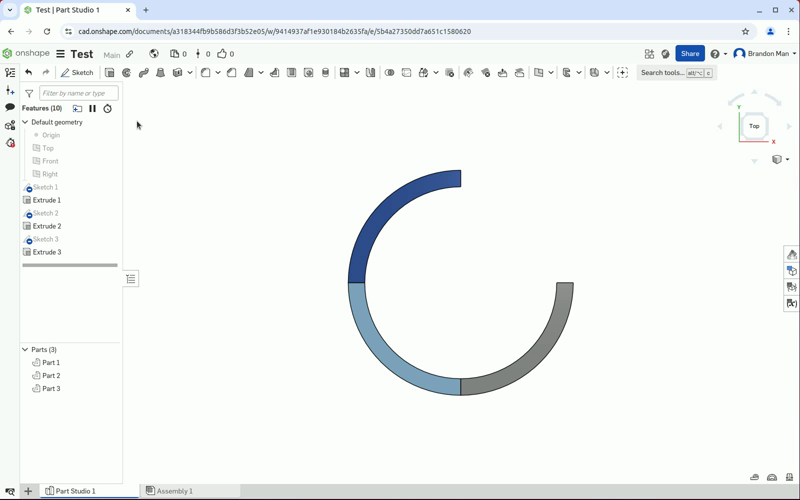
mouse_move(73, 189)
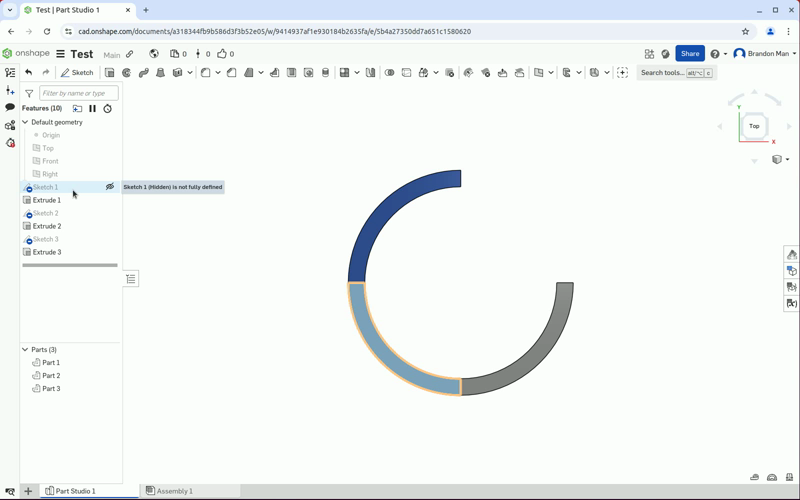
click(73, 189)
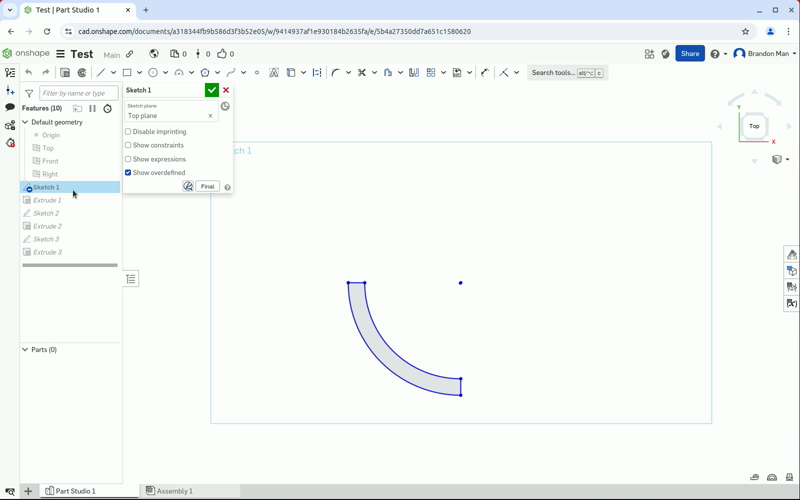
mouse_move(229, 92)
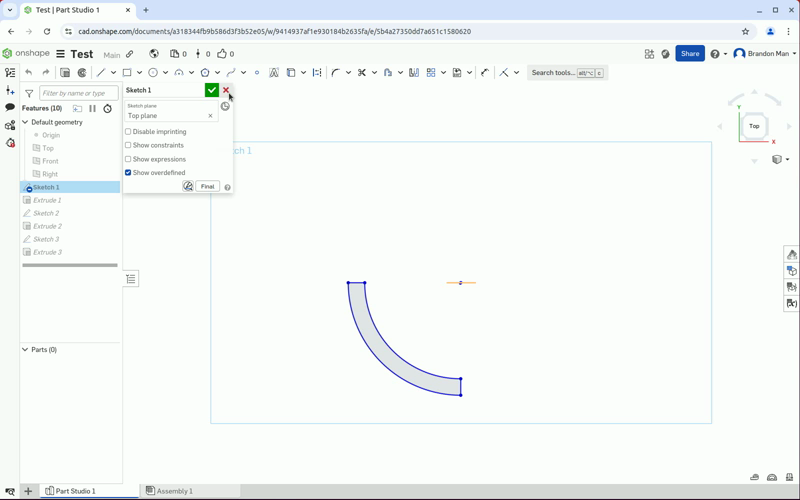
click(229, 92)
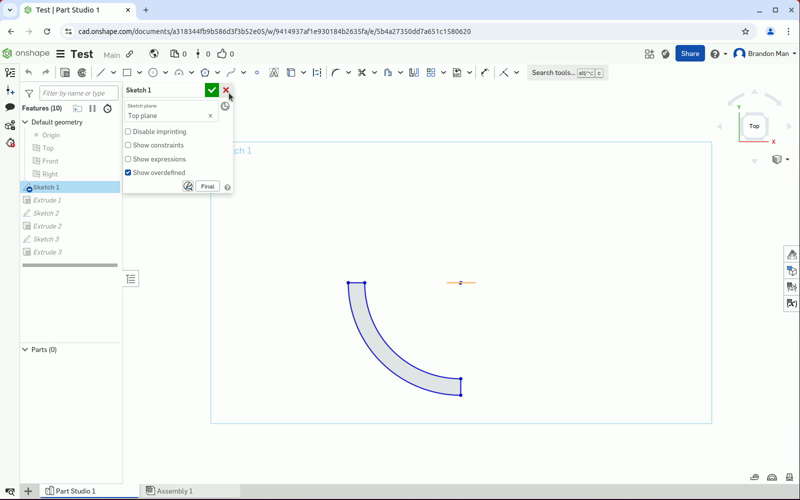
key(shift+s)
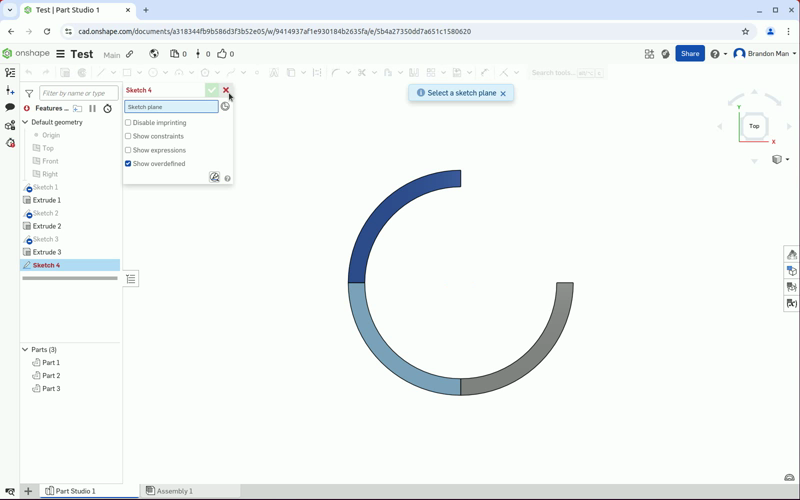
mouse_move(73, 150)
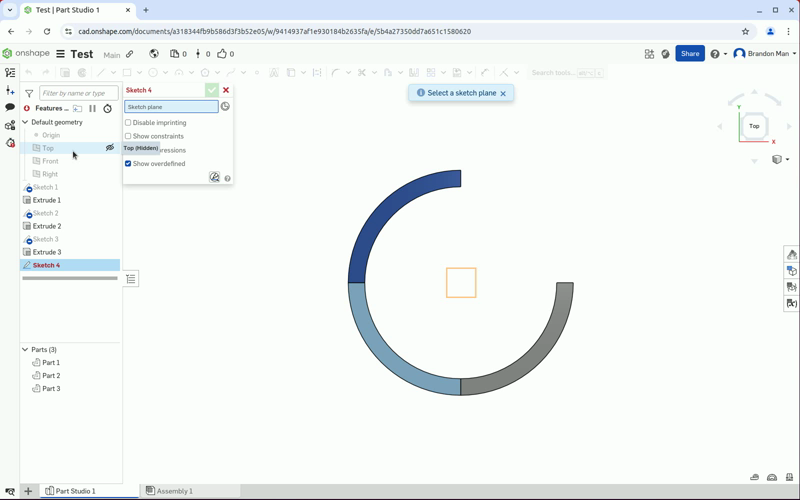
click(73, 150)
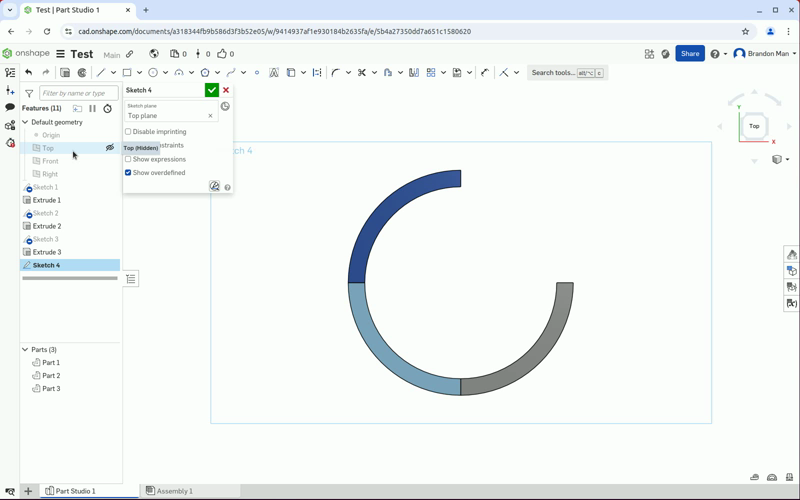
mouse_move(73, 352)
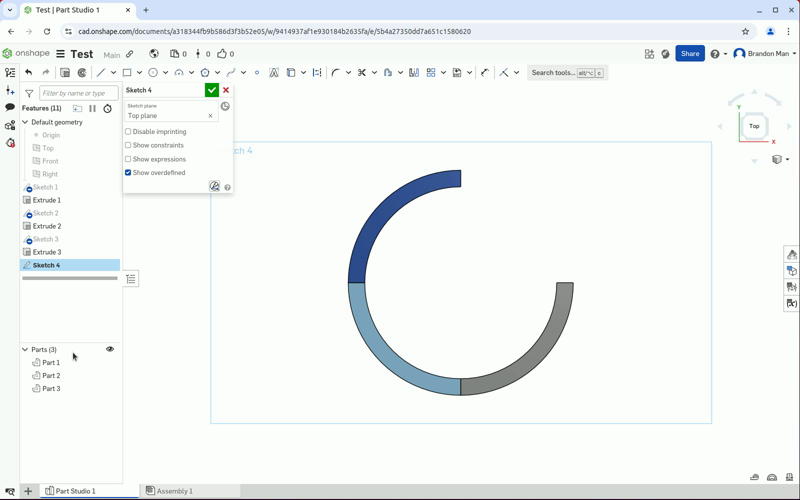
key(y)
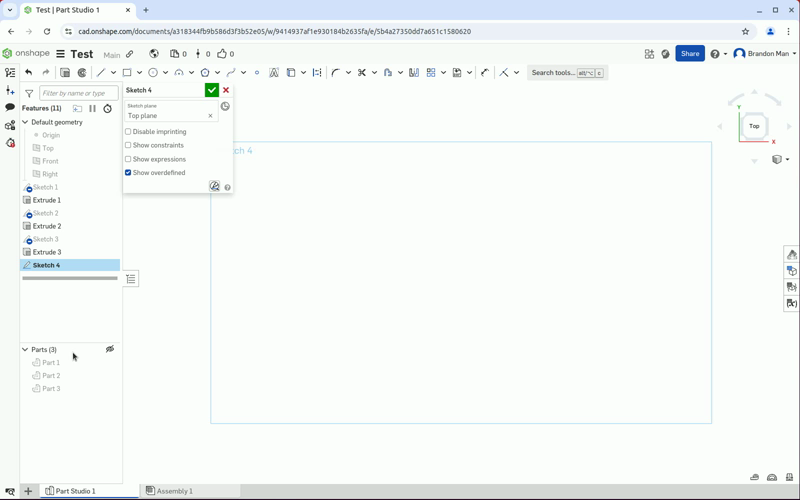
key(a)
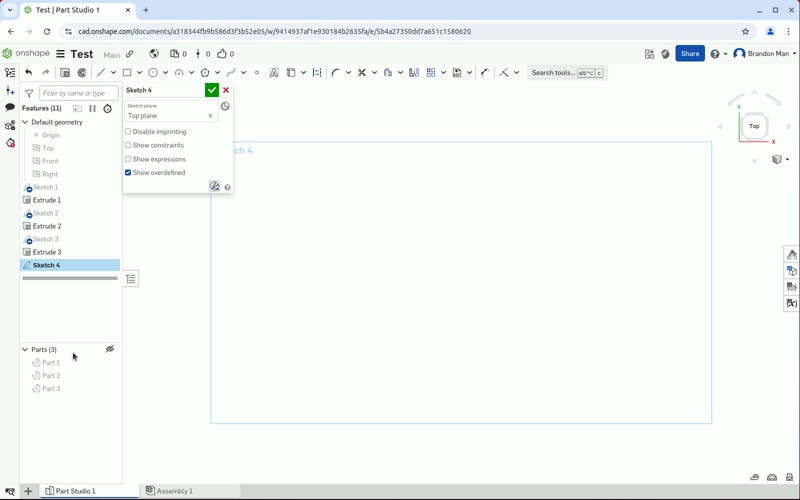
key_down(shift)
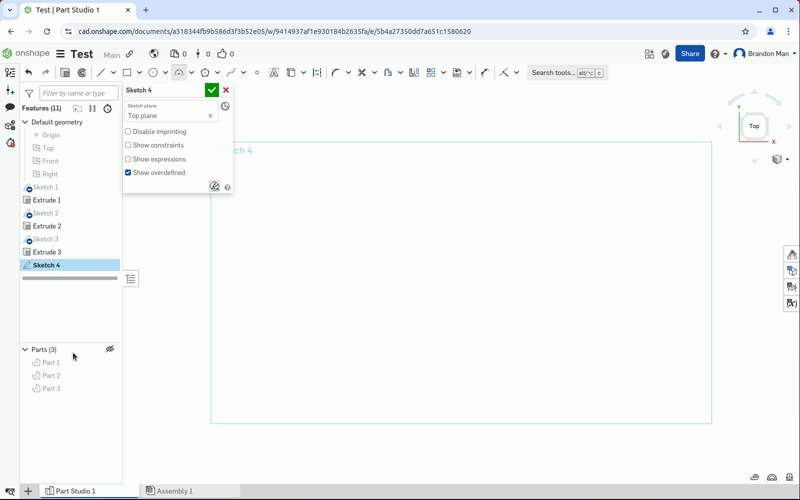
mouse_move(460, 186)
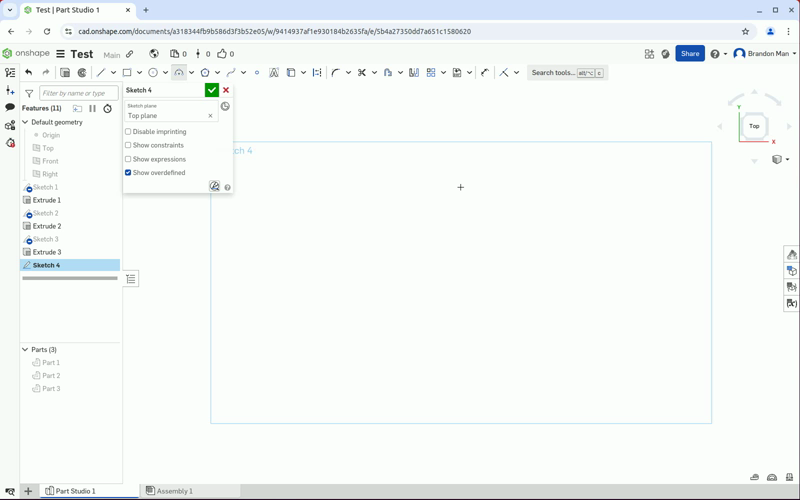
click(460, 186)
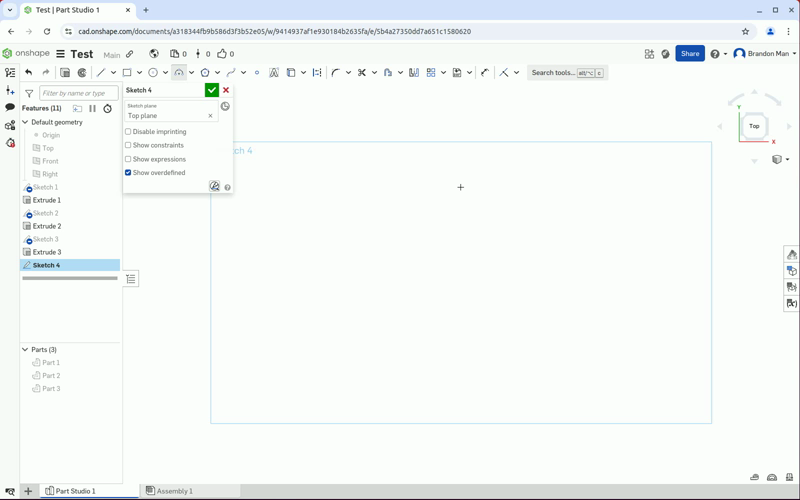
key_up(shift)
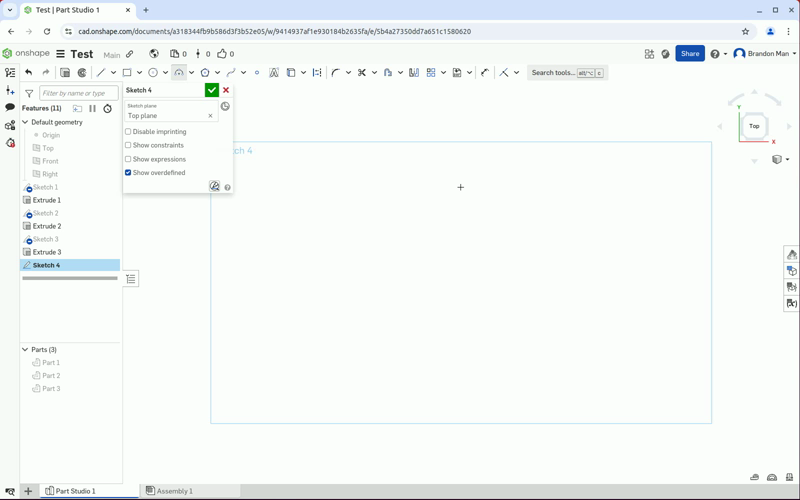
key_down(shift)
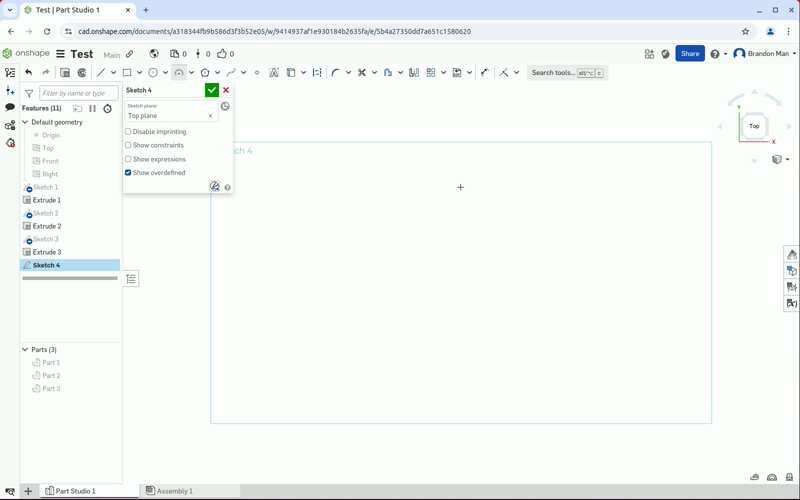
mouse_move(556, 282)
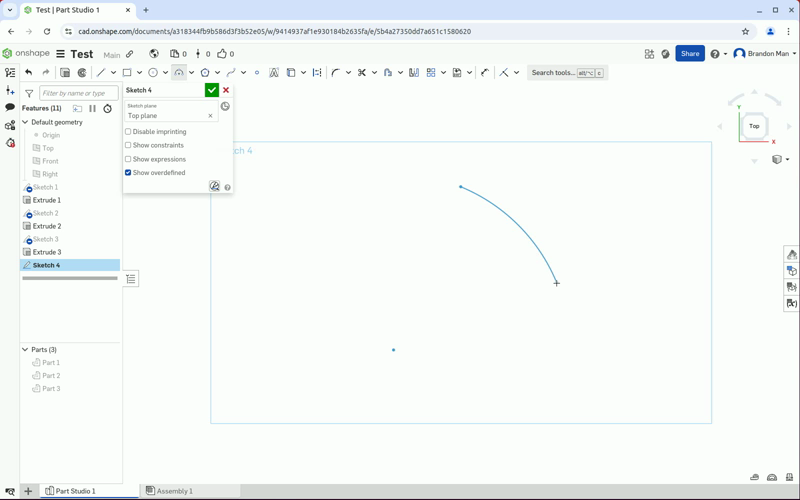
click(556, 282)
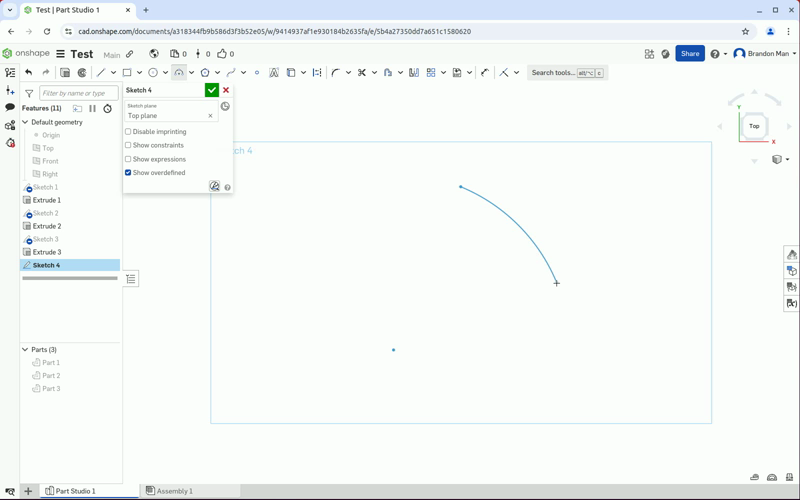
mouse_move(528, 214)
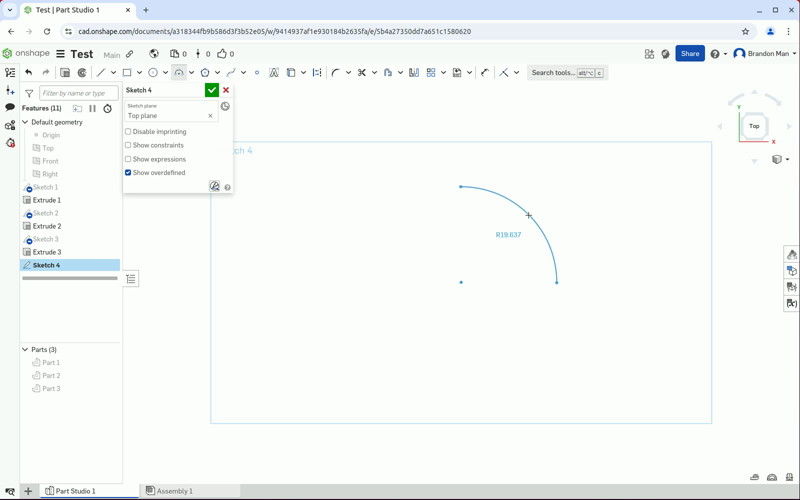
click(528, 214)
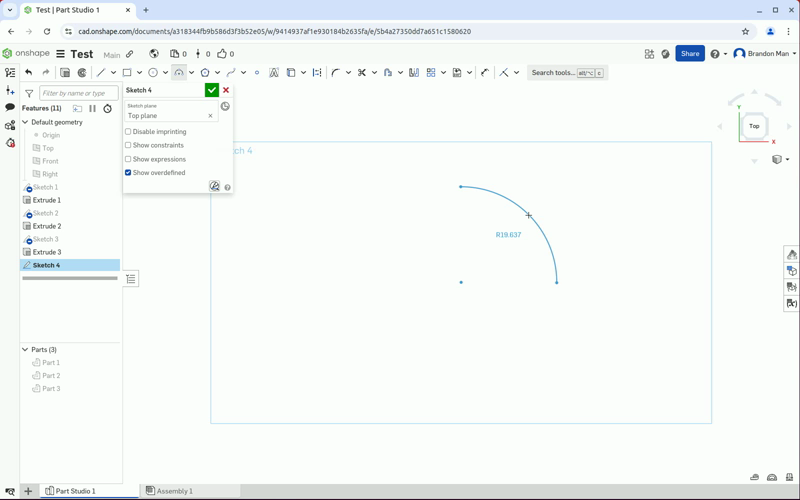
key_up(shift)
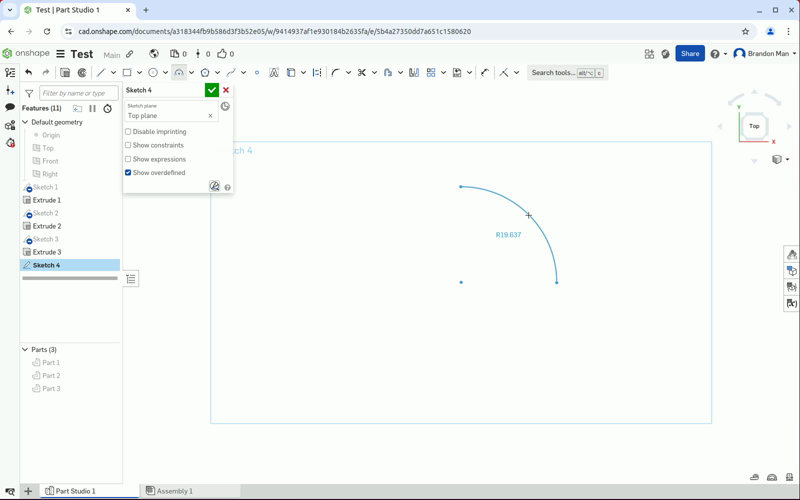
key(esc)
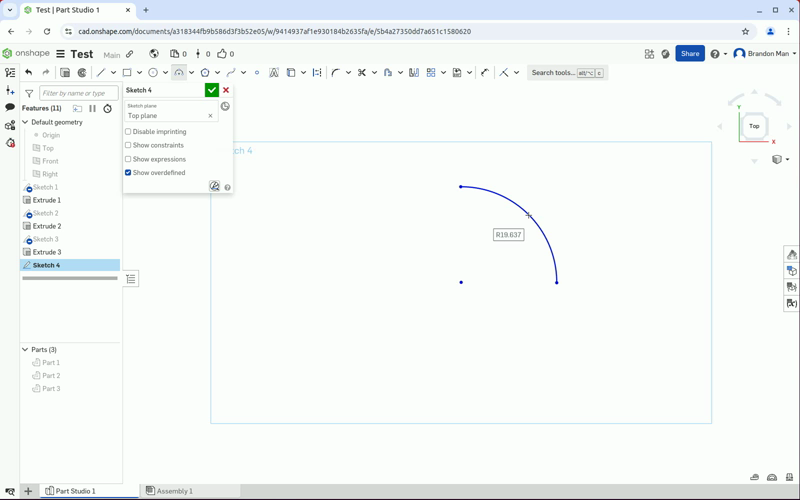
key(l)
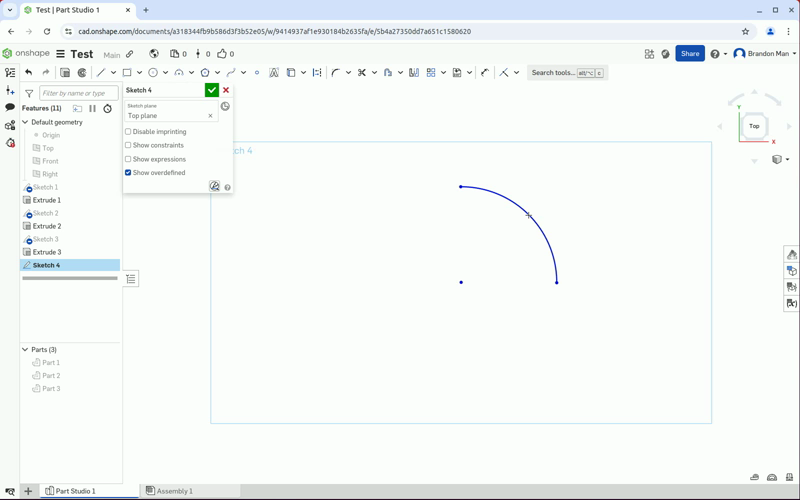
mouse_move(556, 282)
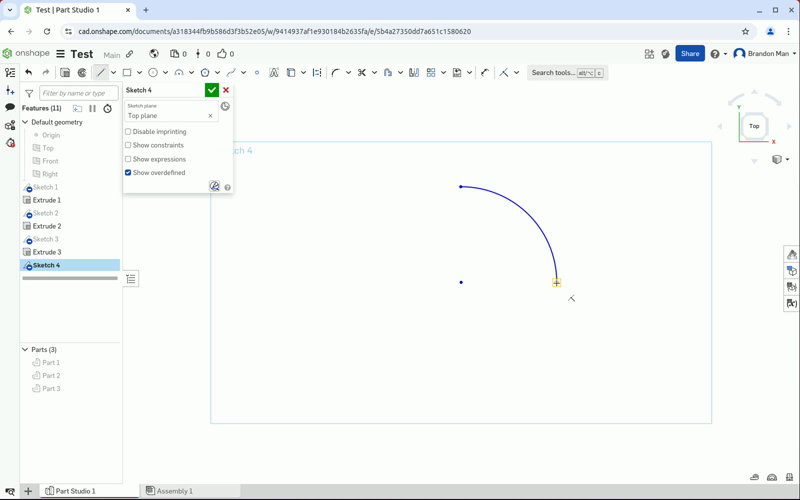
click(556, 282)
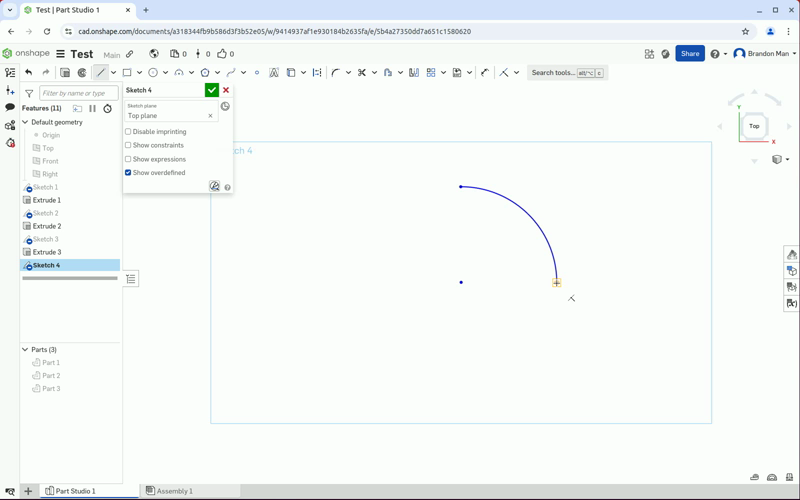
key_down(shift)
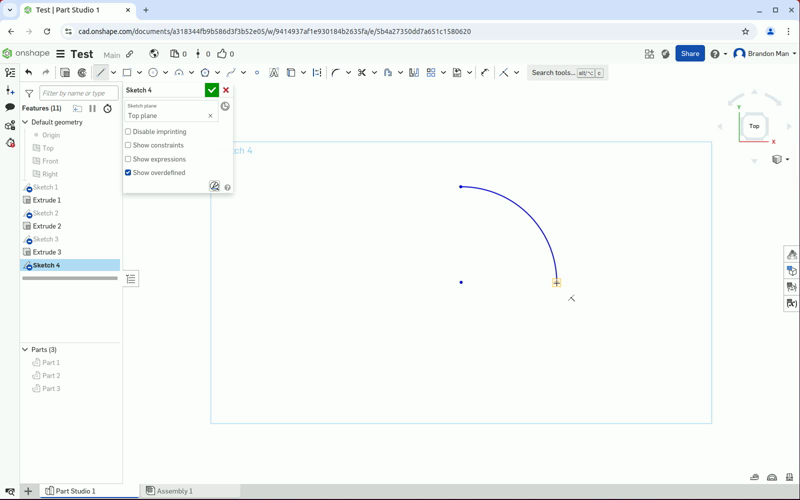
mouse_move(586, 282)
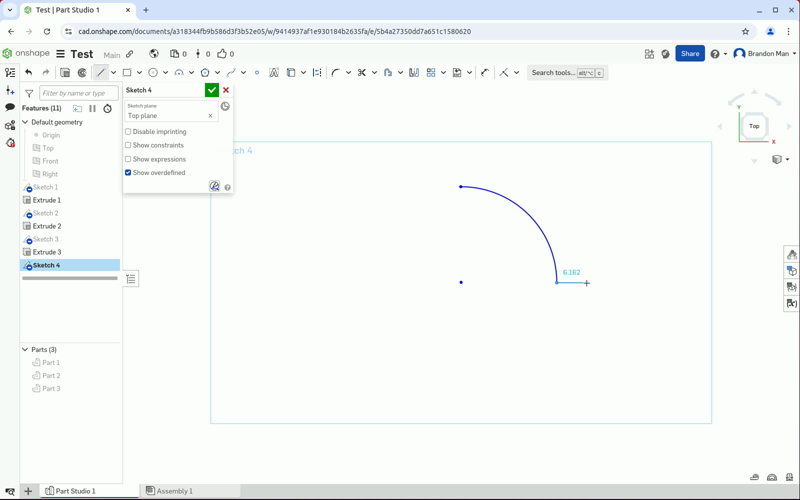
mouse_move(573, 282)
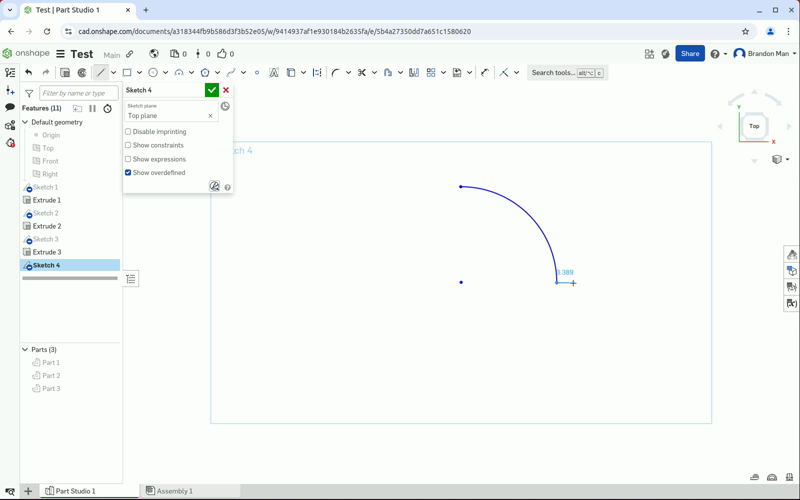
click(573, 282)
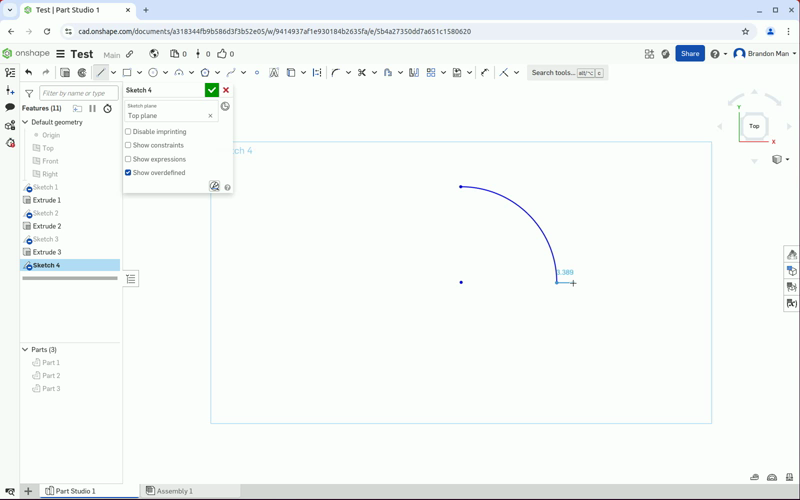
key_up(shift)
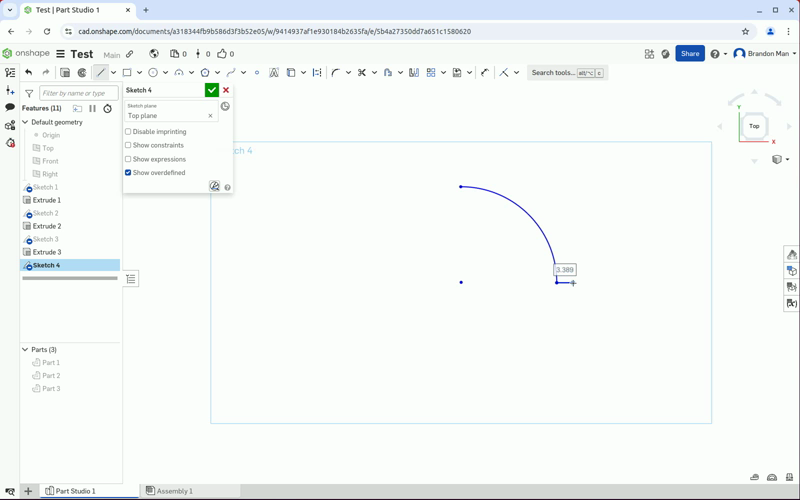
key(esc)
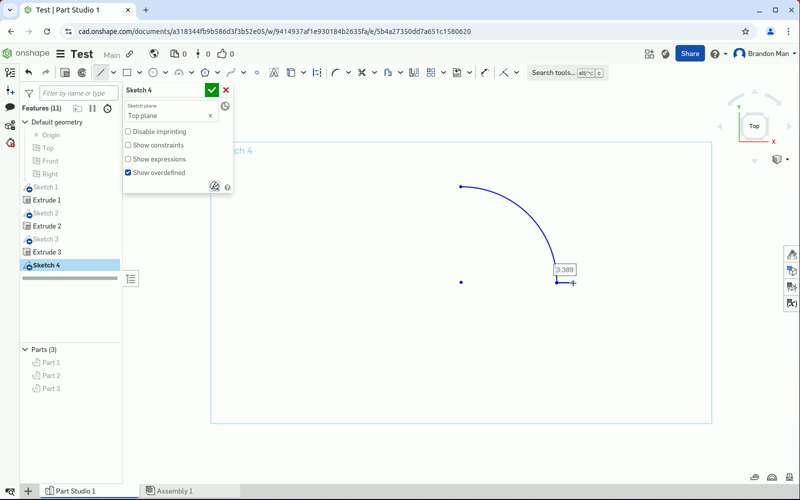
key(a)
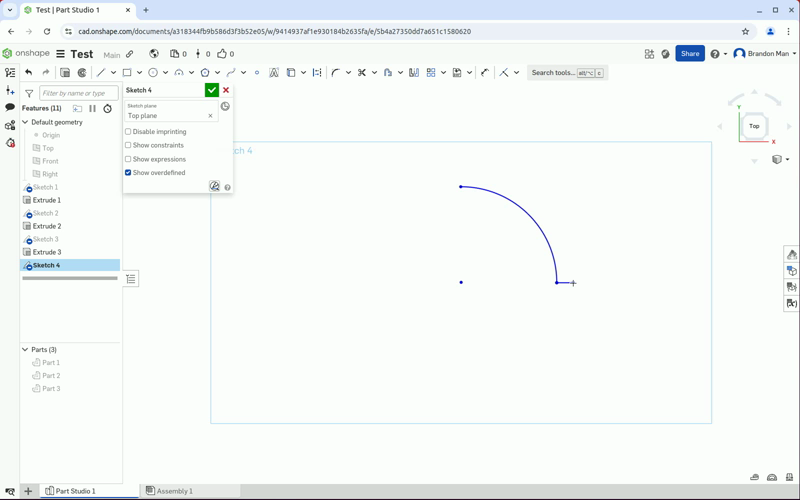
mouse_move(573, 282)
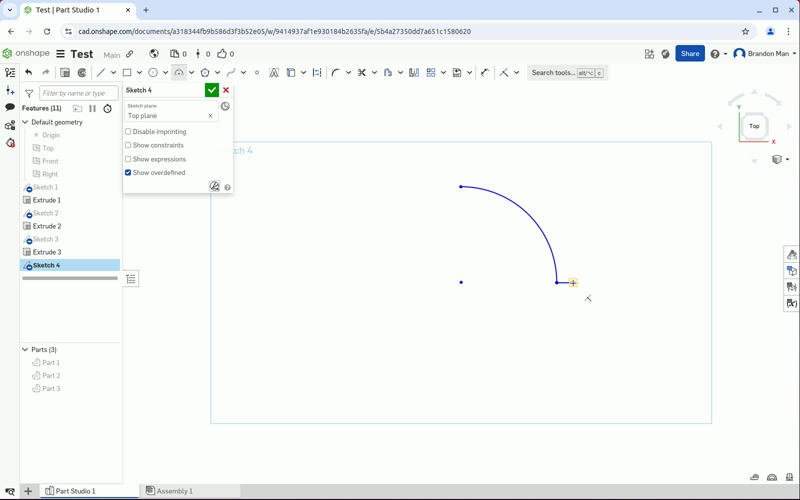
click(573, 282)
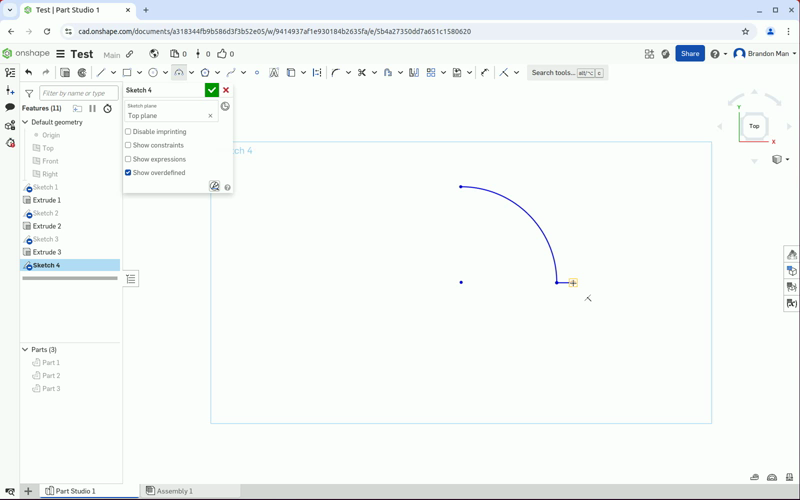
key_down(shift)
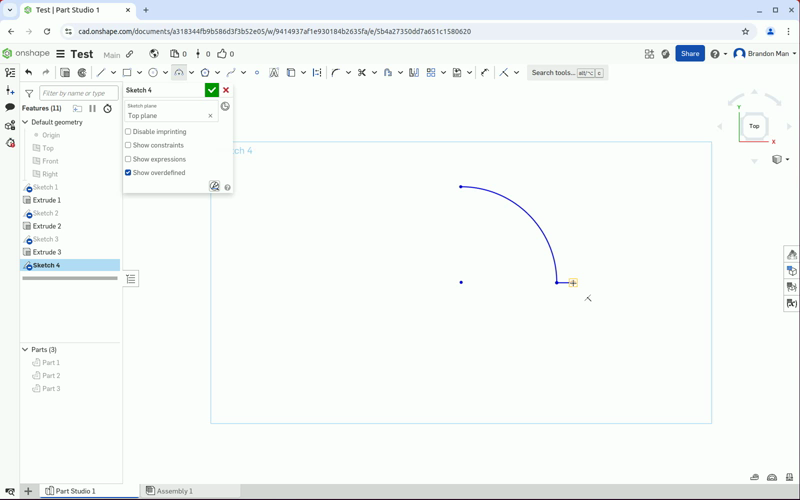
mouse_move(460, 170)
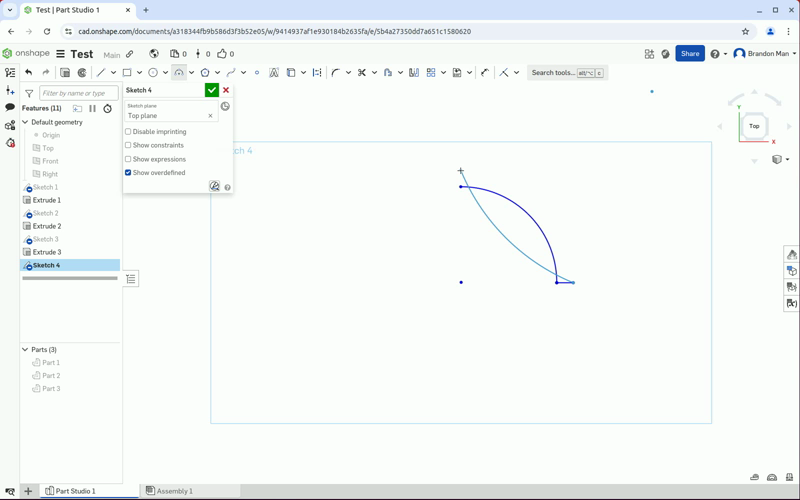
click(460, 170)
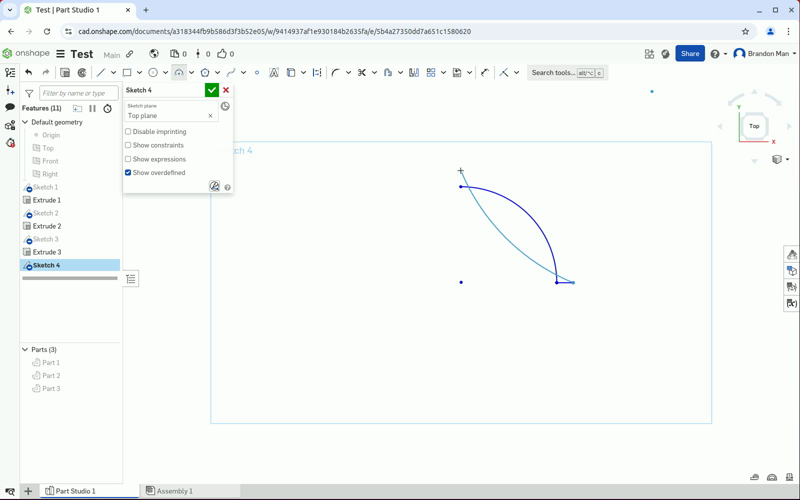
mouse_move(540, 203)
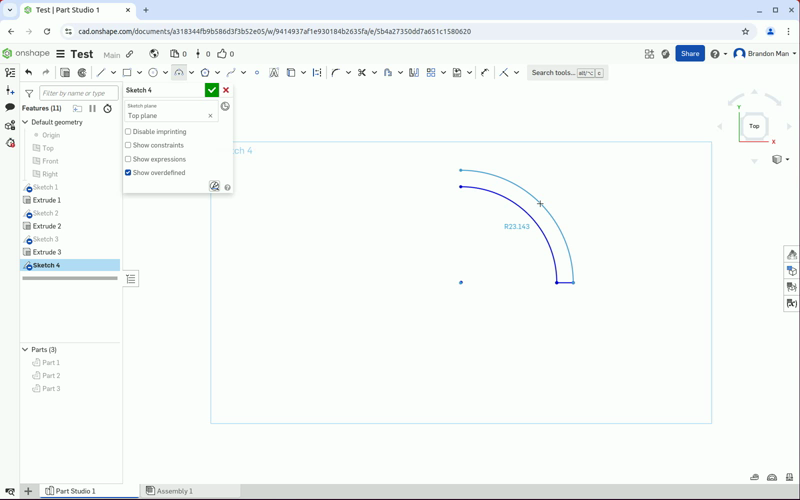
click(540, 203)
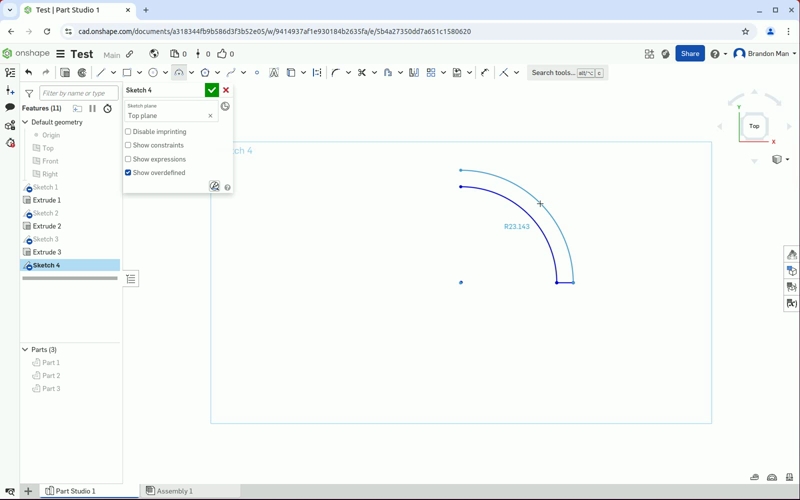
key_up(shift)
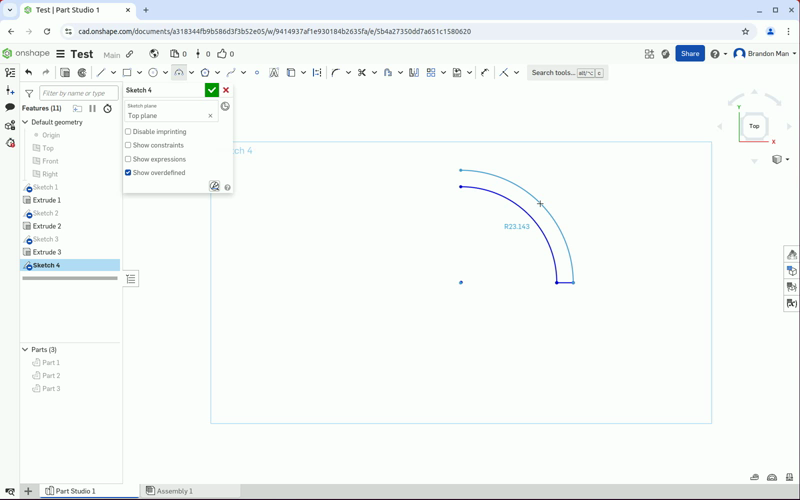
key(esc)
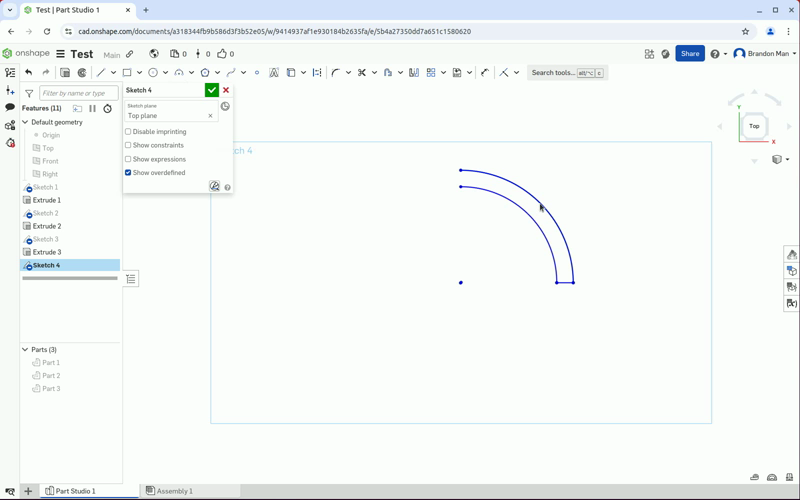
key(l)
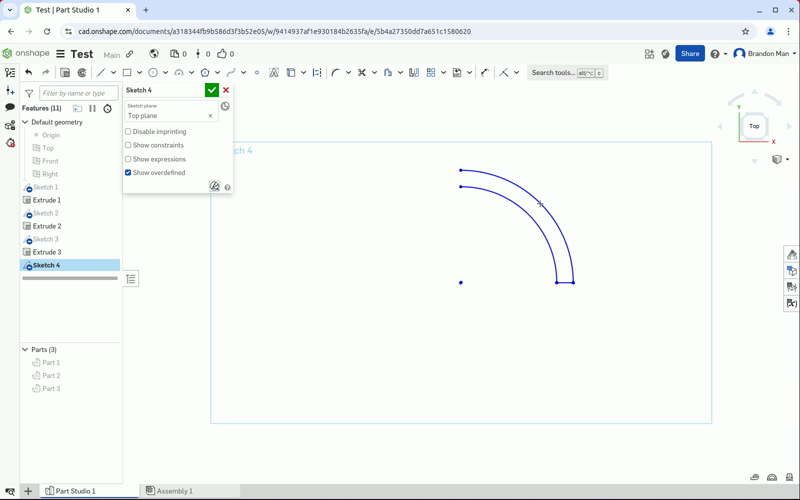
mouse_move(460, 170)
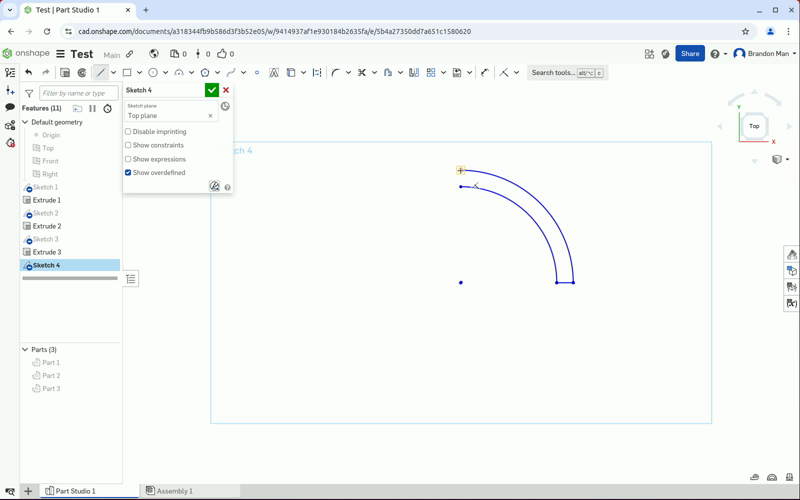
click(460, 170)
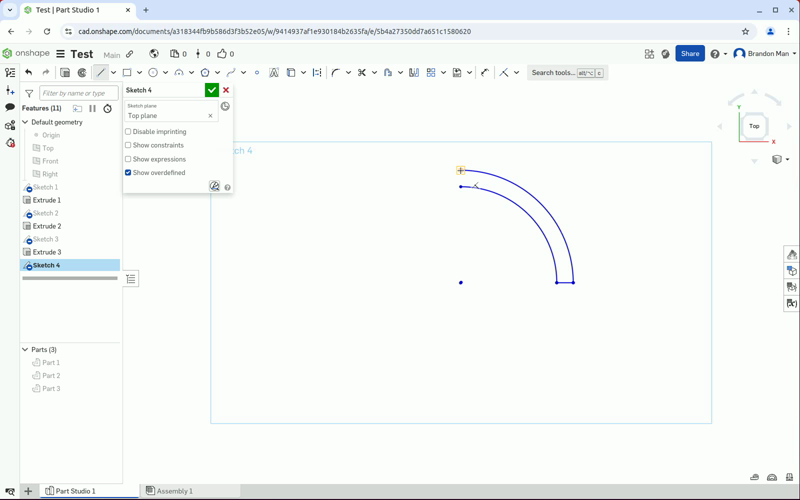
mouse_move(490, 170)
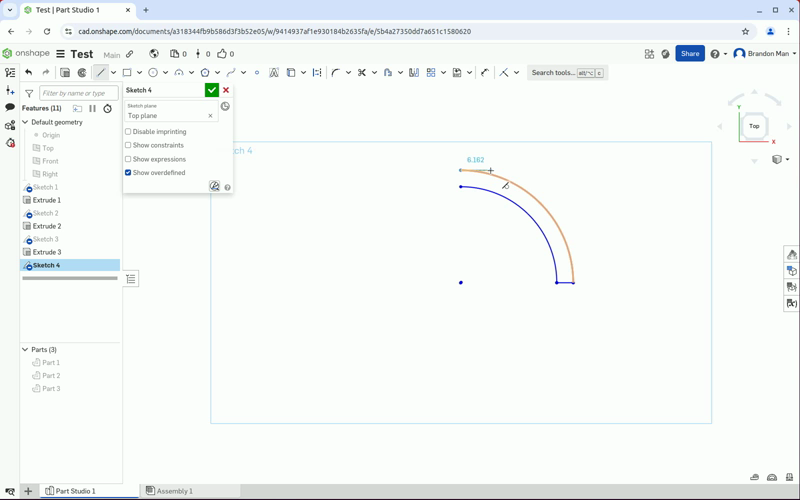
key_down(shift)
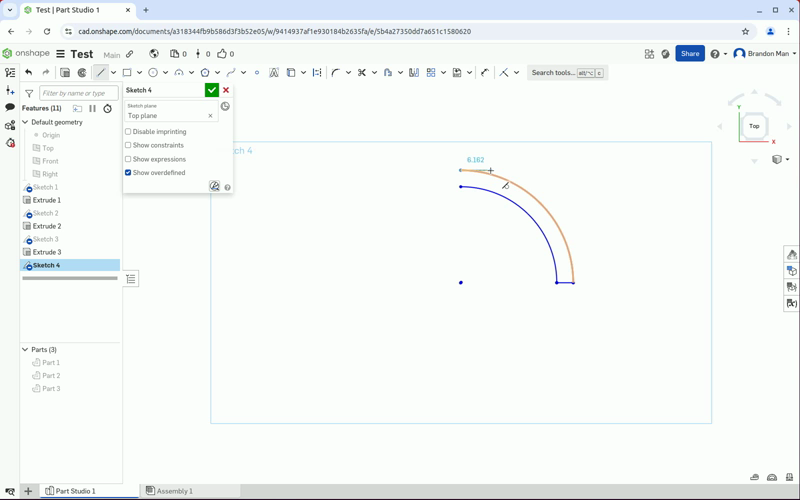
mouse_move(460, 186)
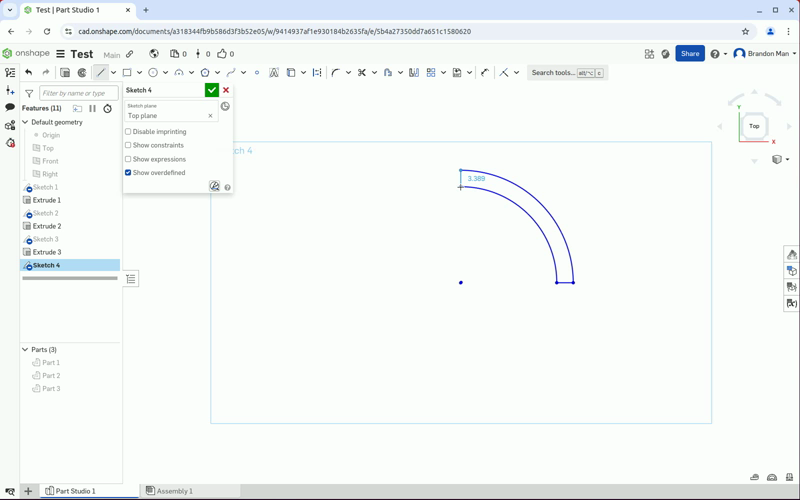
key_up(shift)
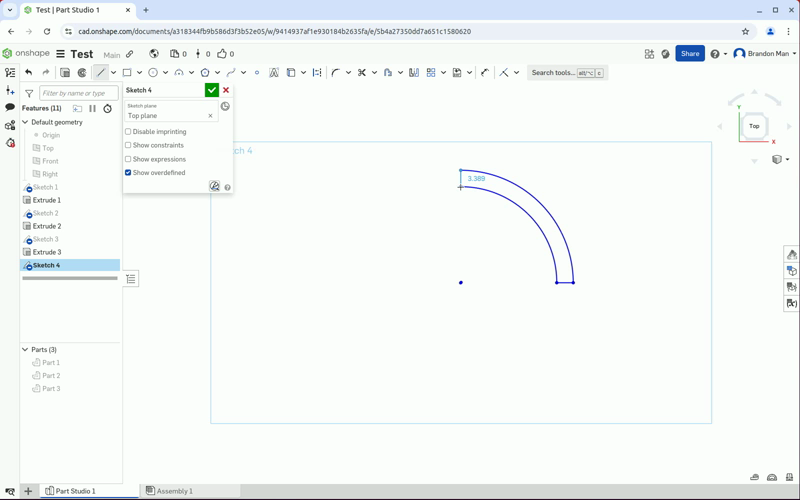
click(460, 186)
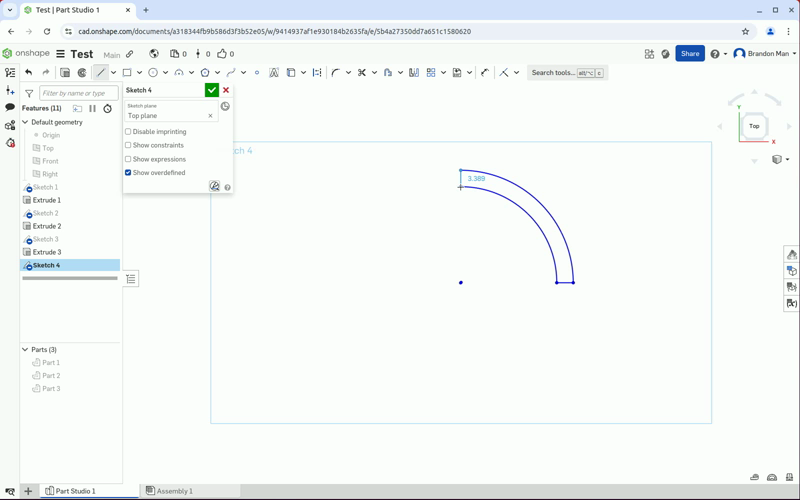
key(esc)
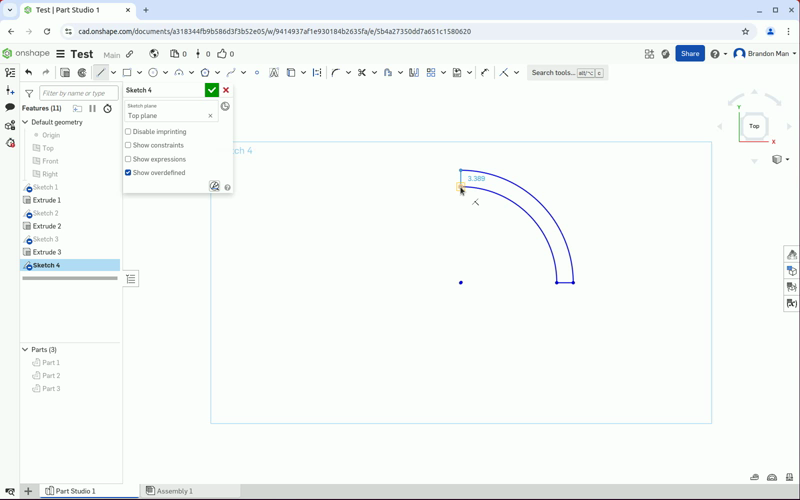
mouse_move(552, 228)
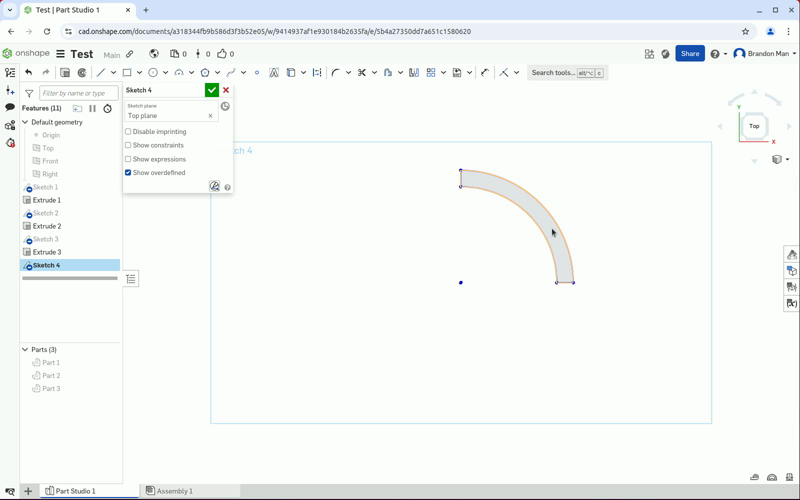
scroll(6)
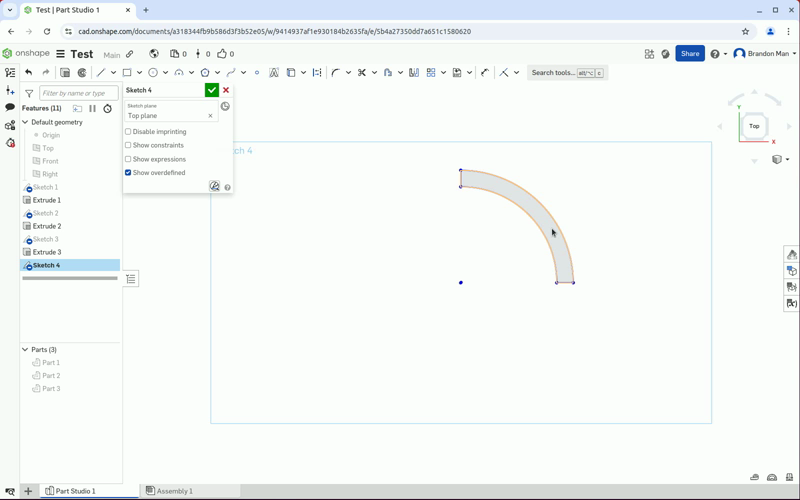
scroll(6)
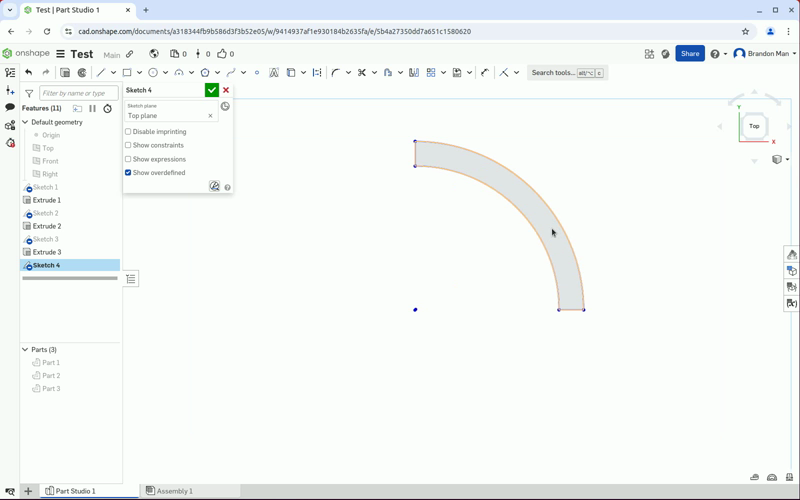
scroll(6)
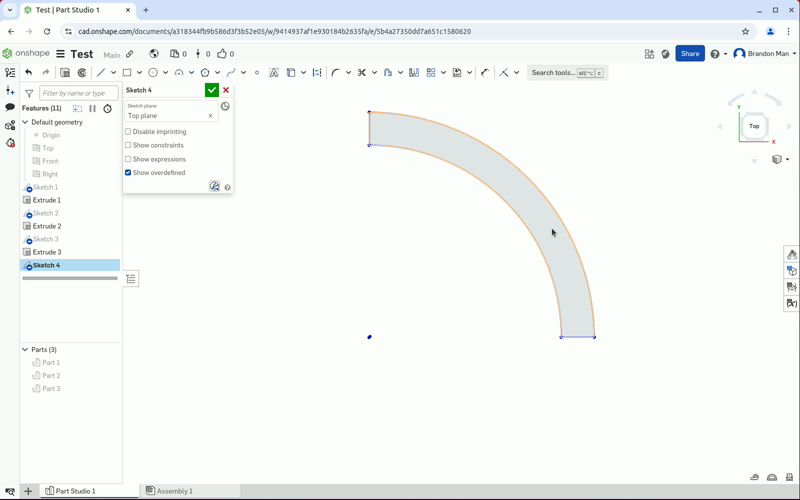
scroll(6)
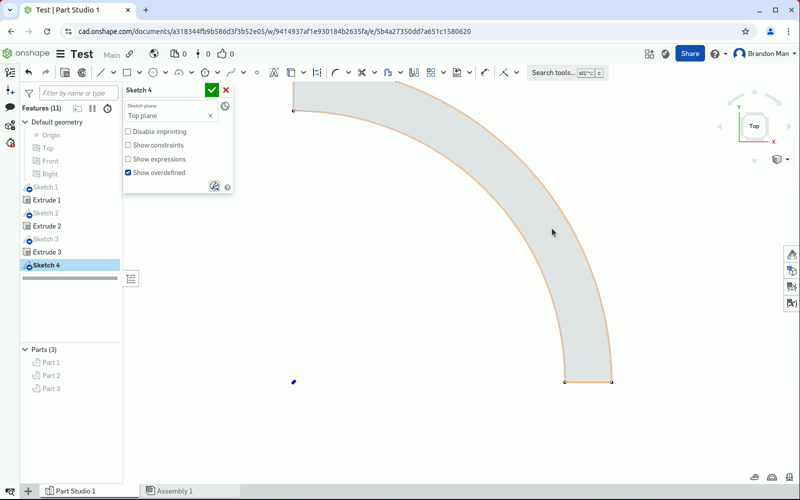
scroll(6)
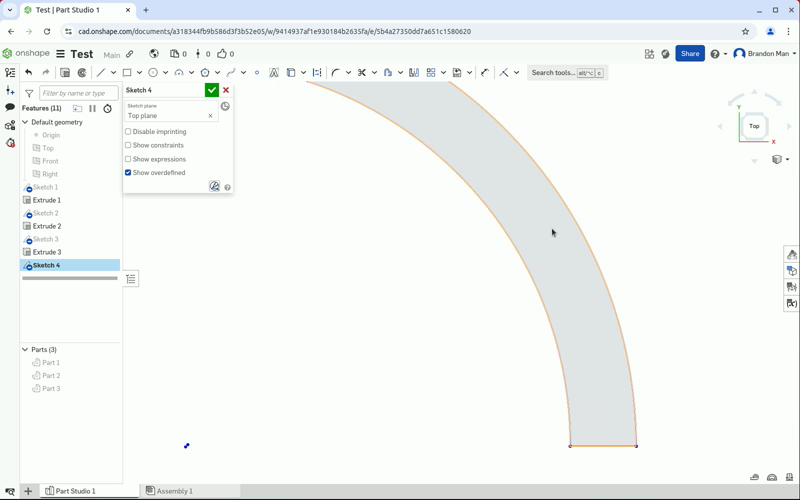
scroll(6)
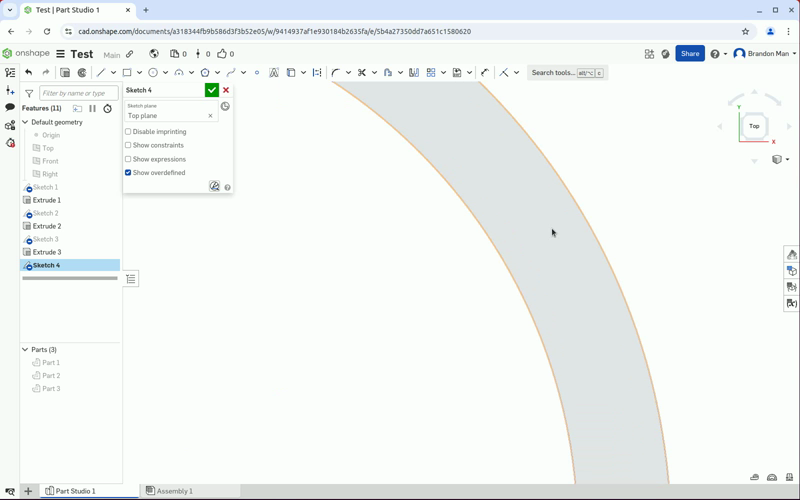
scroll(6)
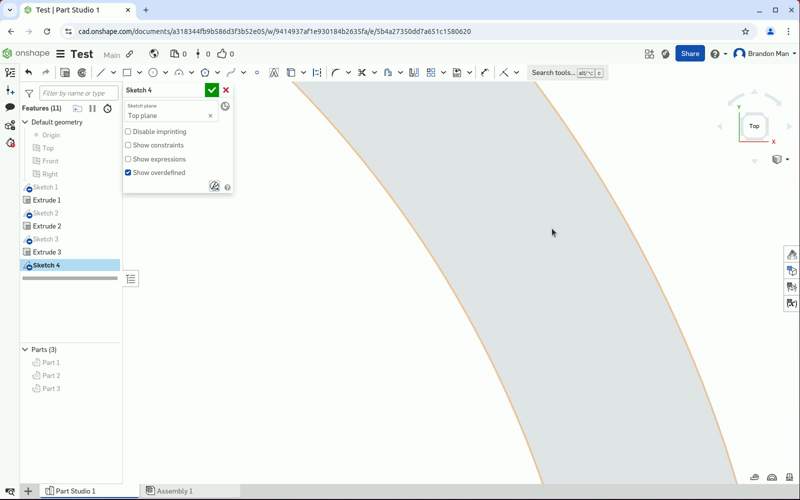
click(552, 228)
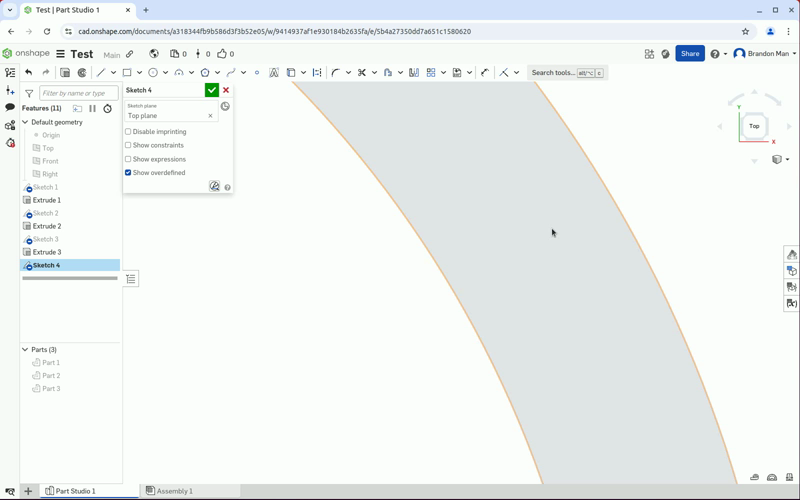
scroll(-6)
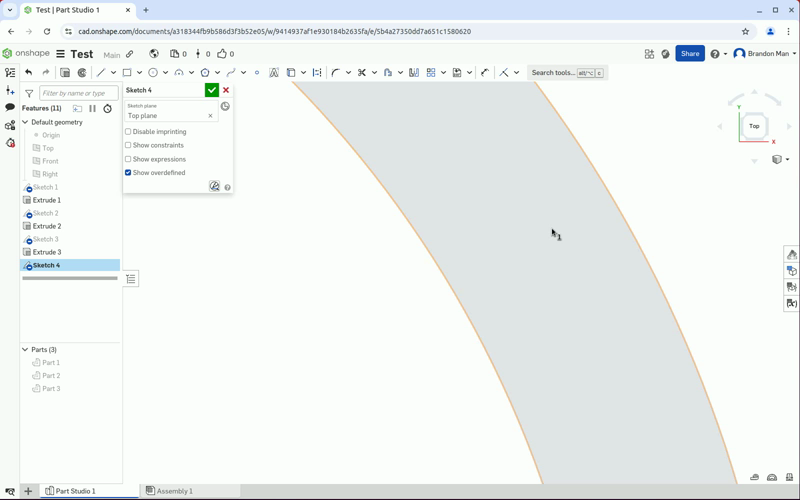
scroll(-6)
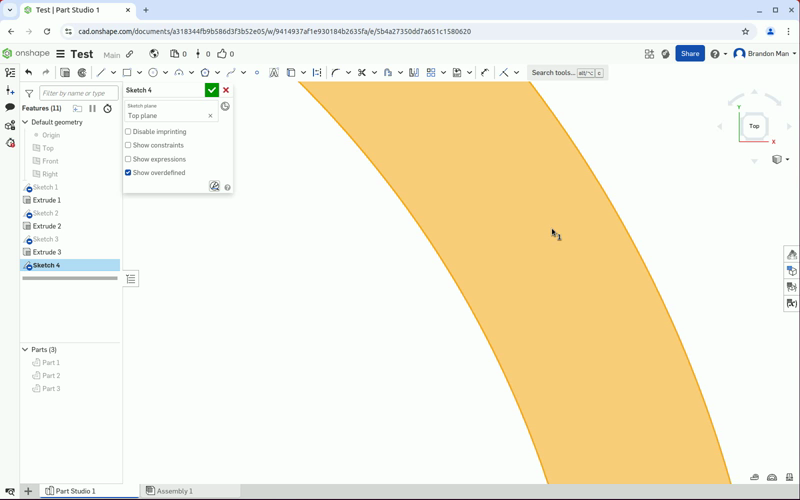
scroll(-6)
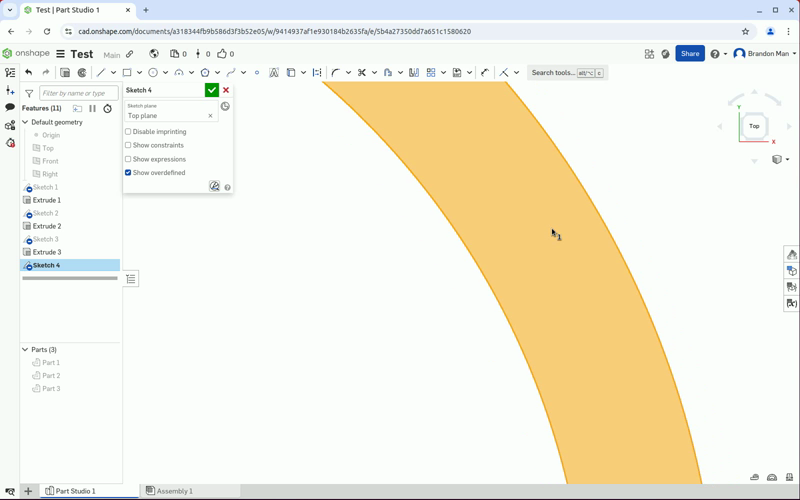
scroll(-6)
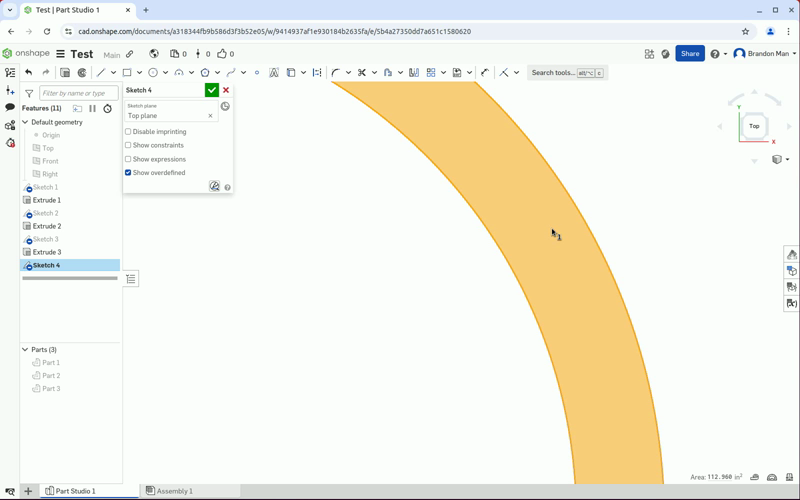
scroll(-6)
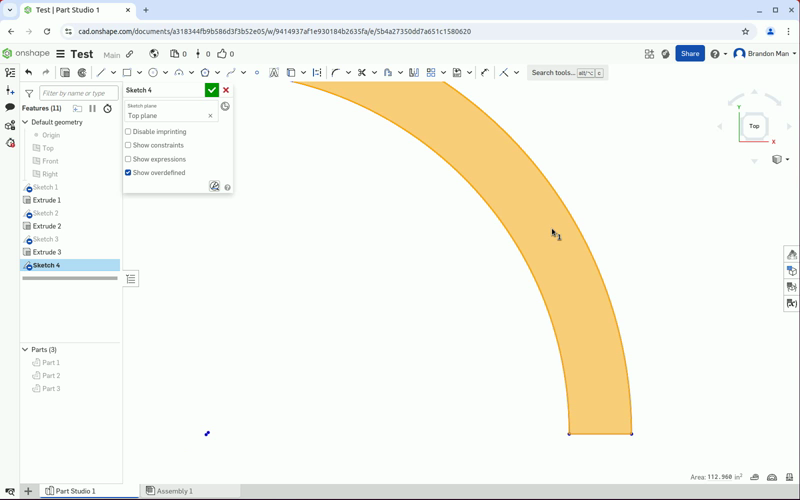
scroll(-6)
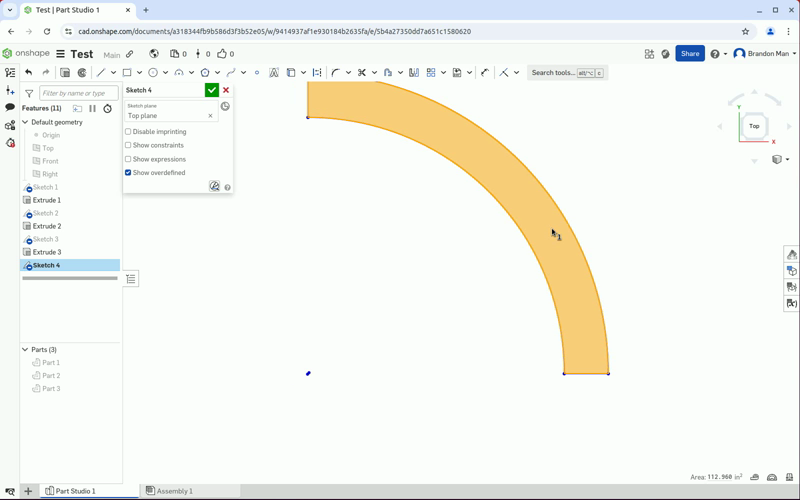
scroll(-6)
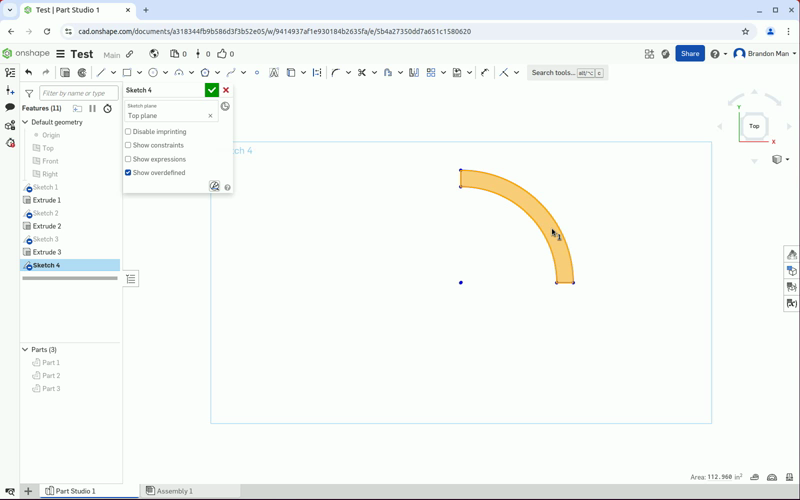
mouse_move(73, 352)
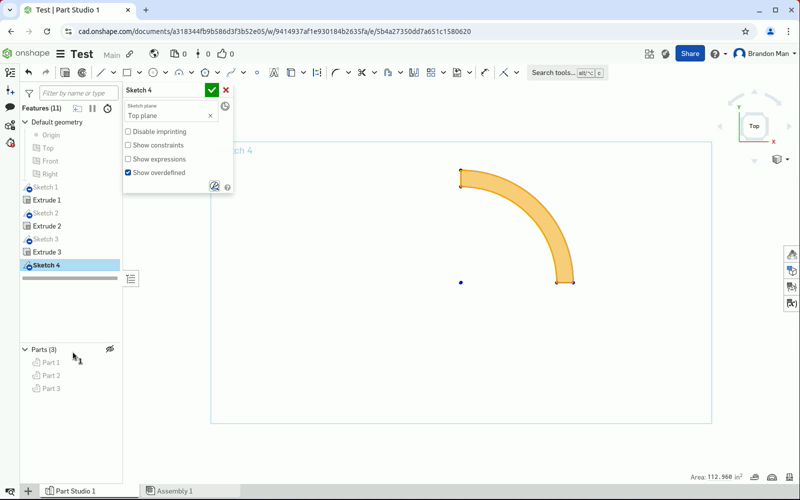
key(shift+y)
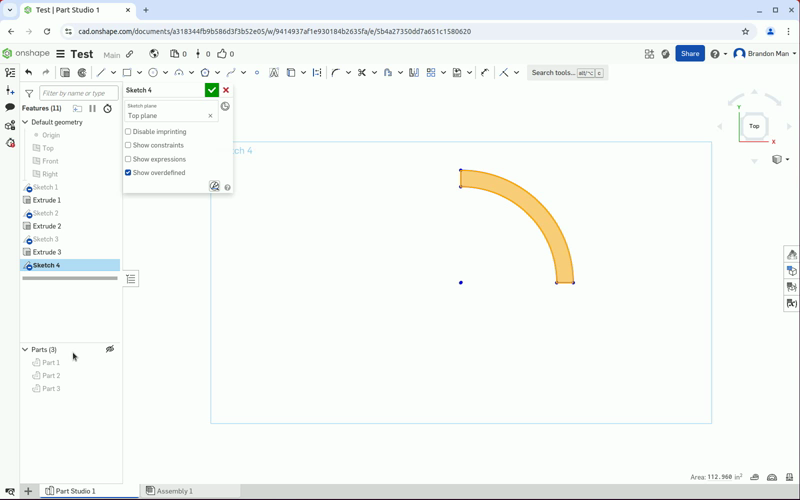
key(shift+e)
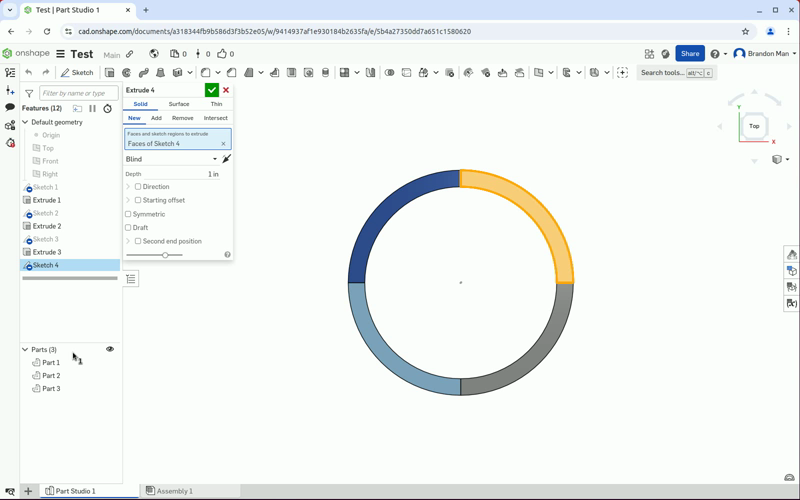
mouse_move(143, 106)
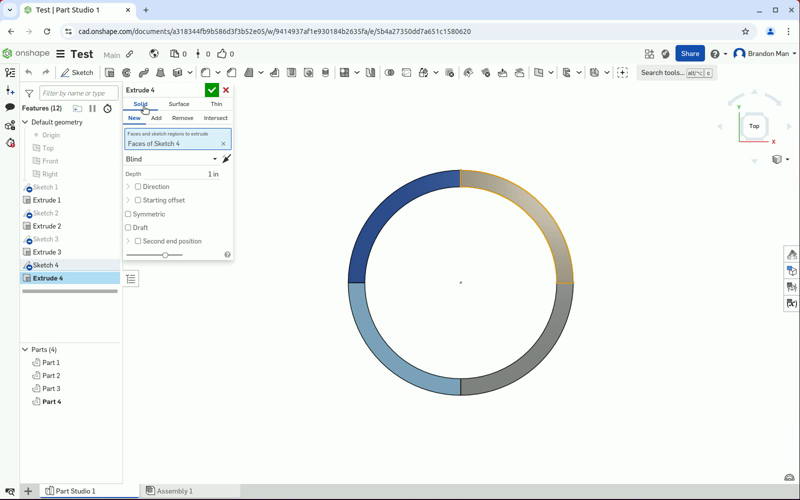
click(143, 106)
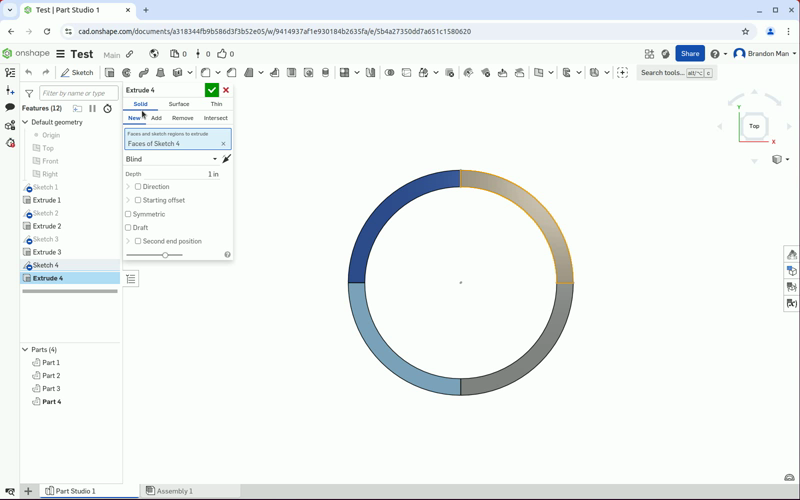
mouse_move(137, 120)
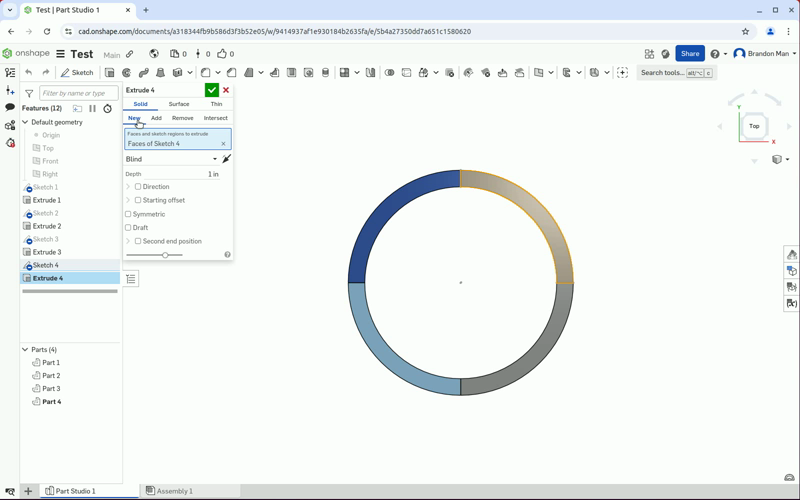
click(137, 120)
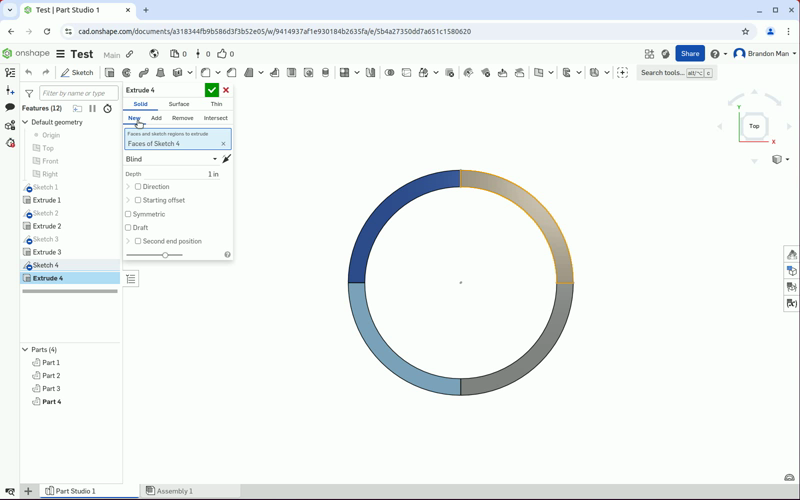
key(tab, 4)
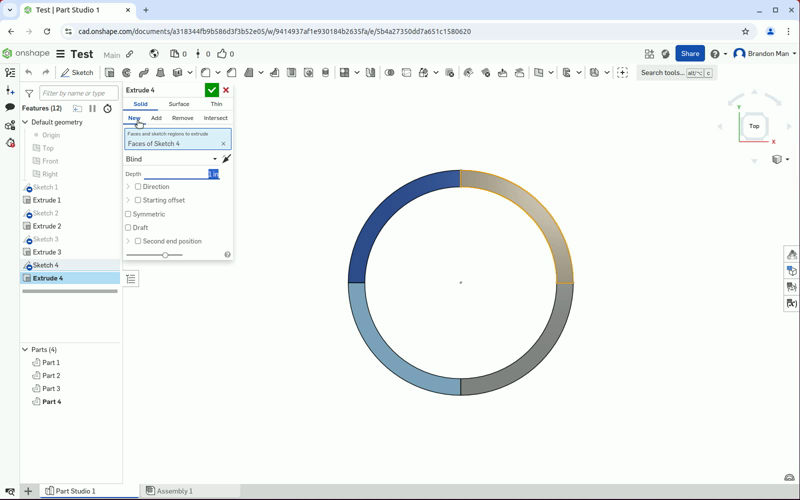
text(0.722)
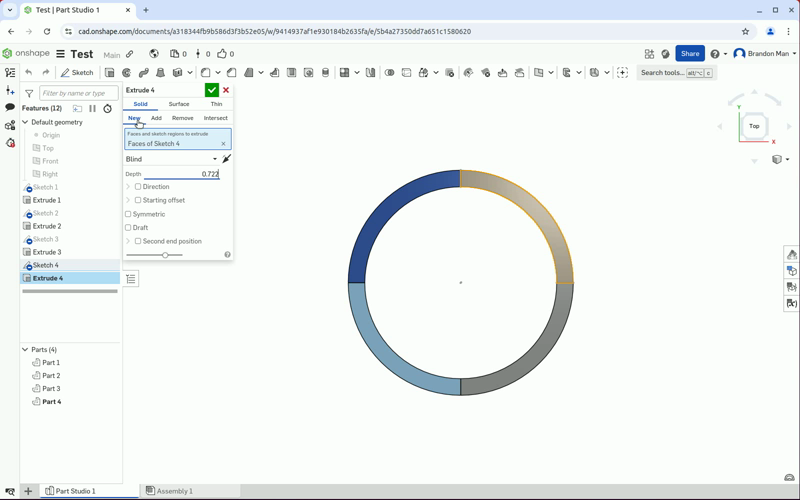
key(enter)
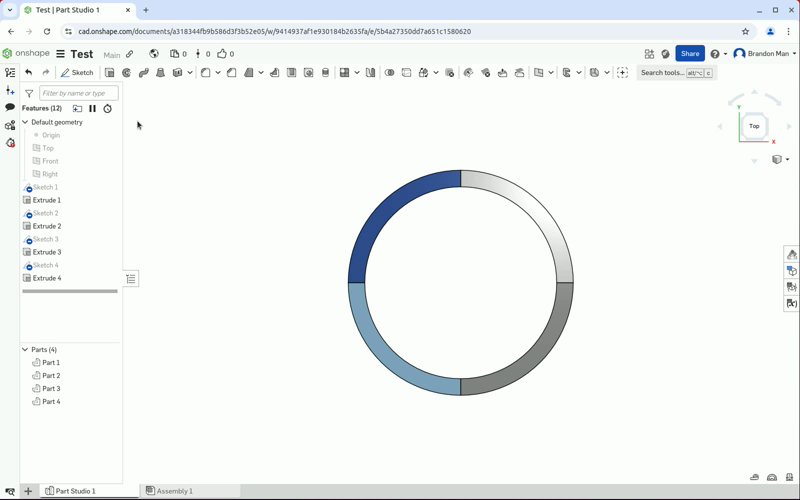
key(shift+h)
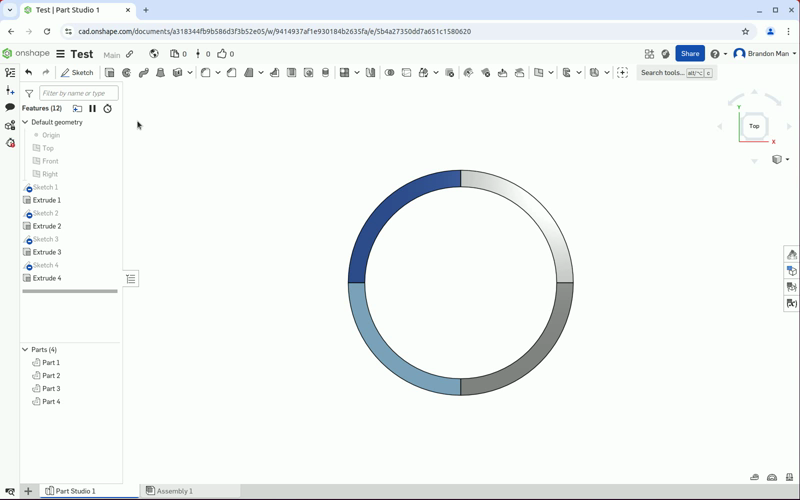
key(shift+h)
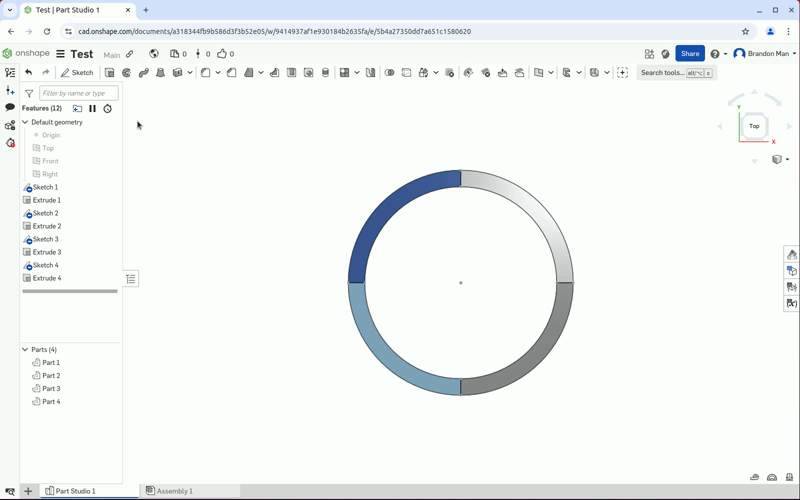
key(shift+7)
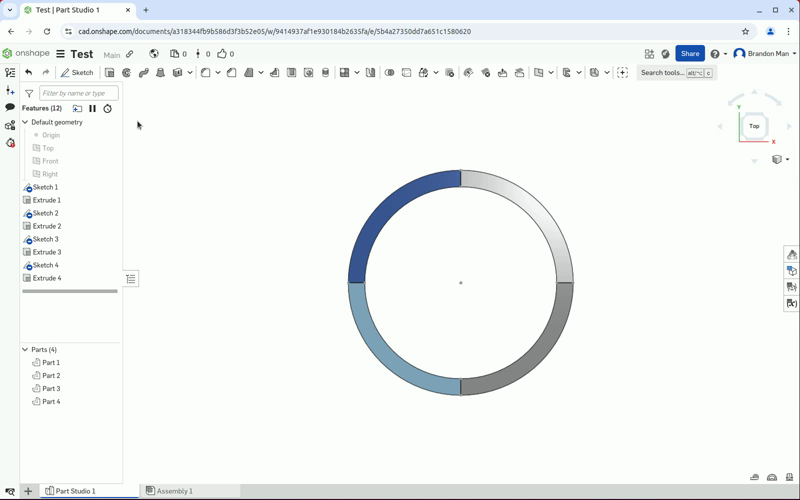
key(up, 3)
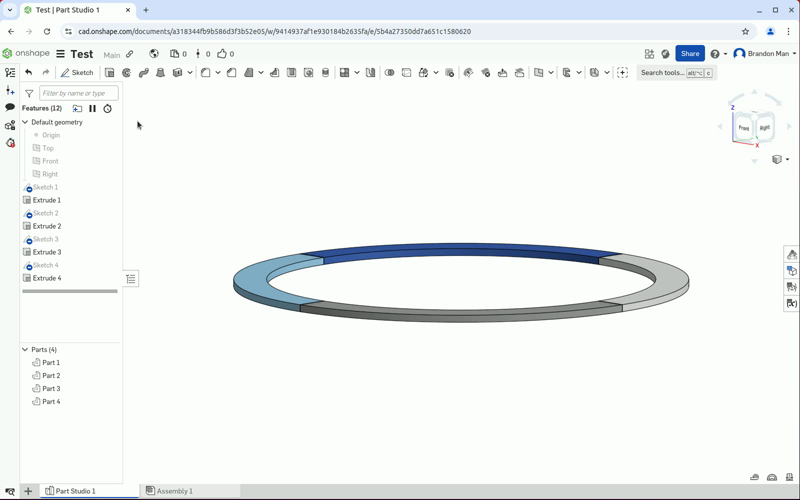
key(left, 3)
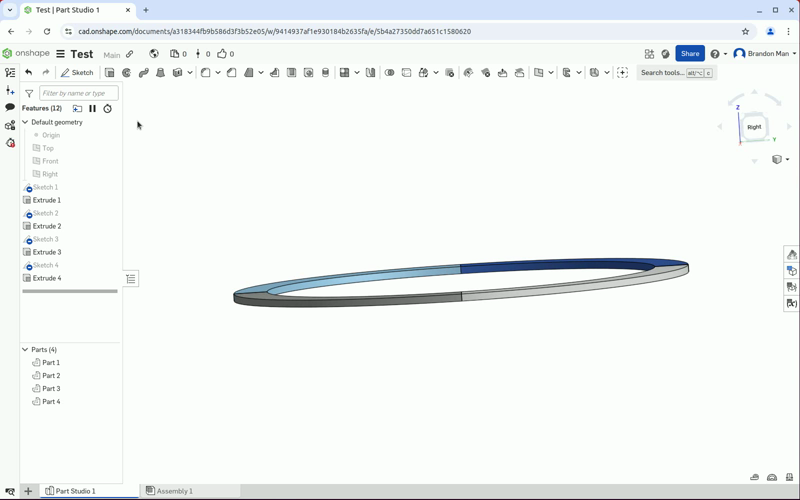
key(right, 3)
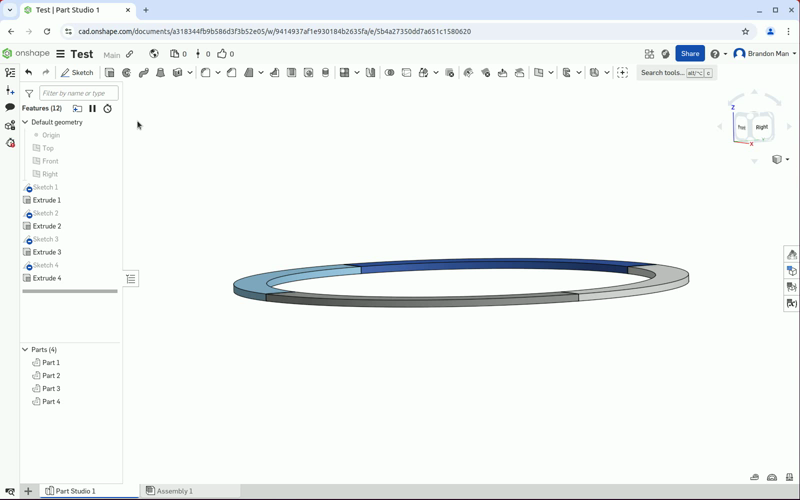
key(down, 3)
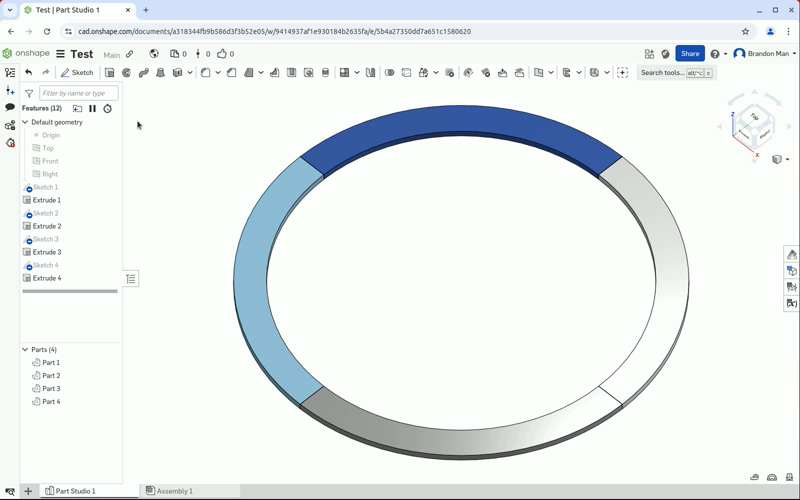
mouse_move(73, 189)
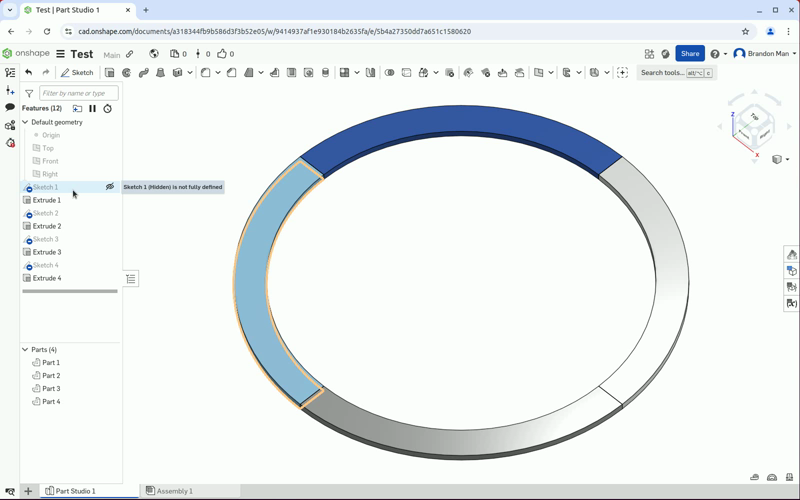
click(73, 189)